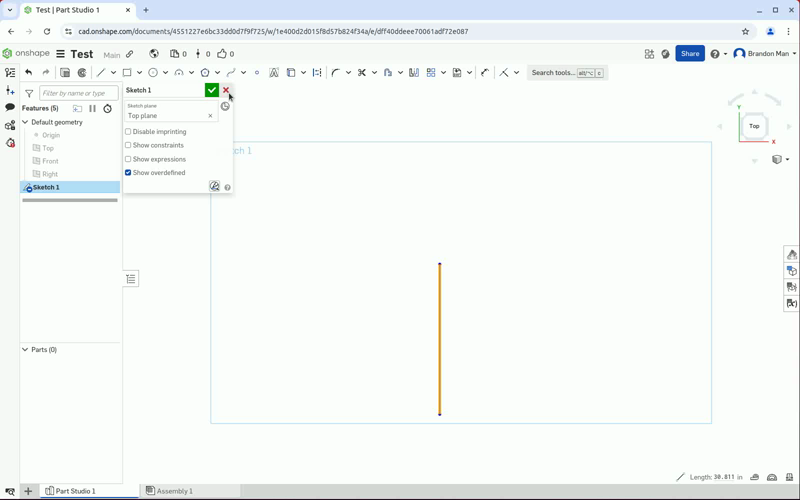
key(shift+h)
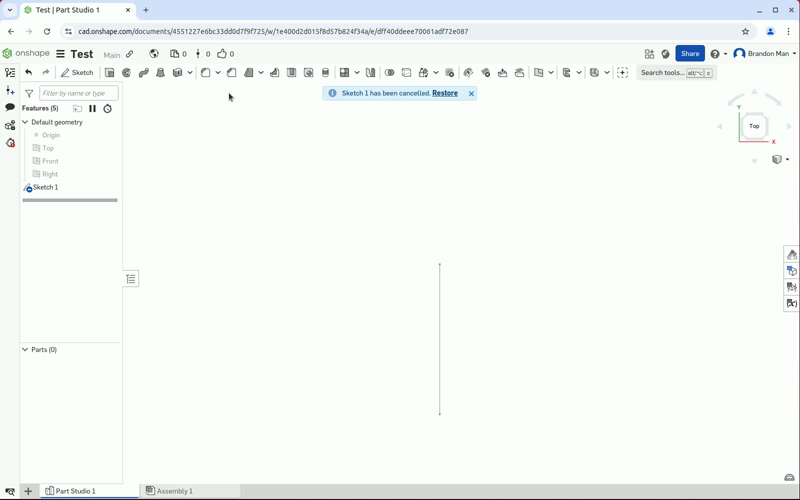
key(shift+s)
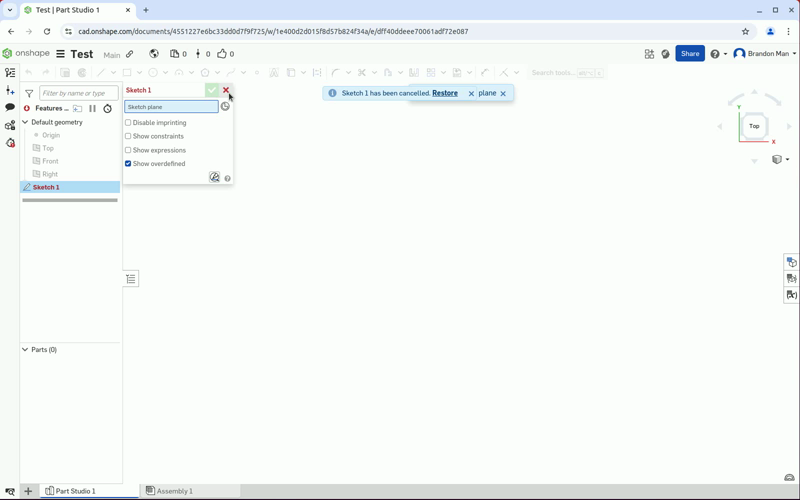
mouse_move(73, 150)
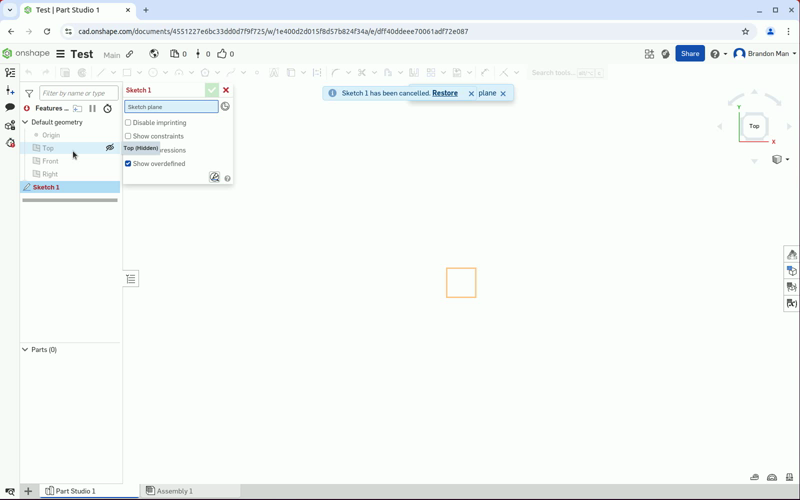
click(73, 150)
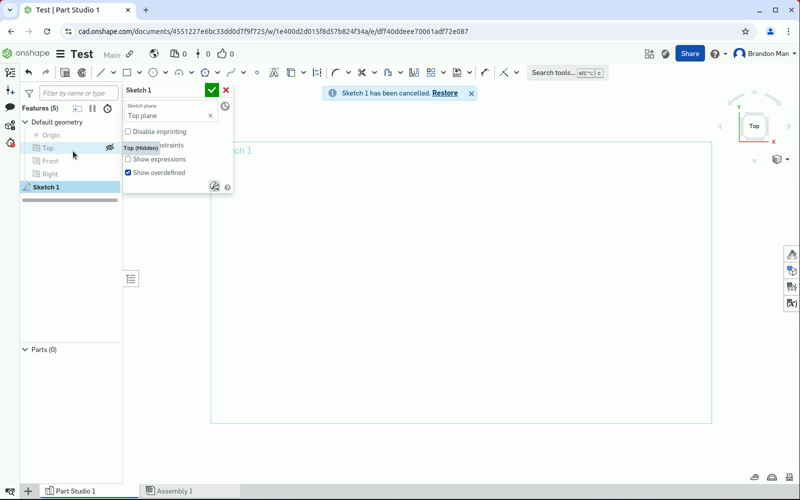
mouse_move(73, 352)
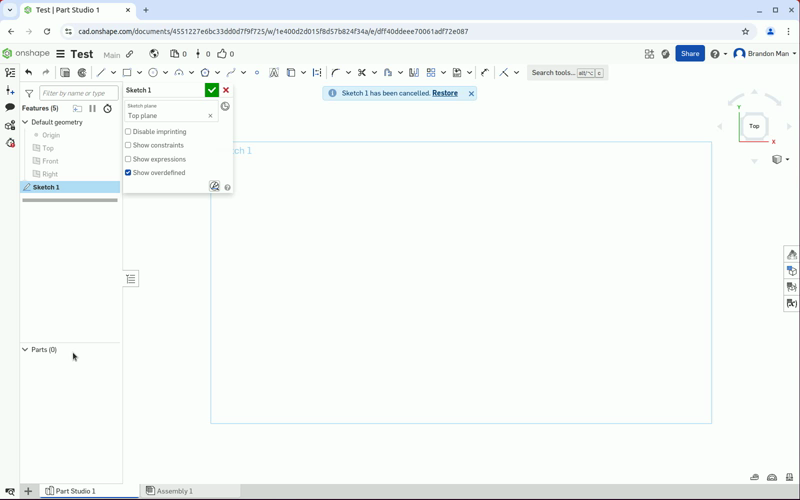
key(y)
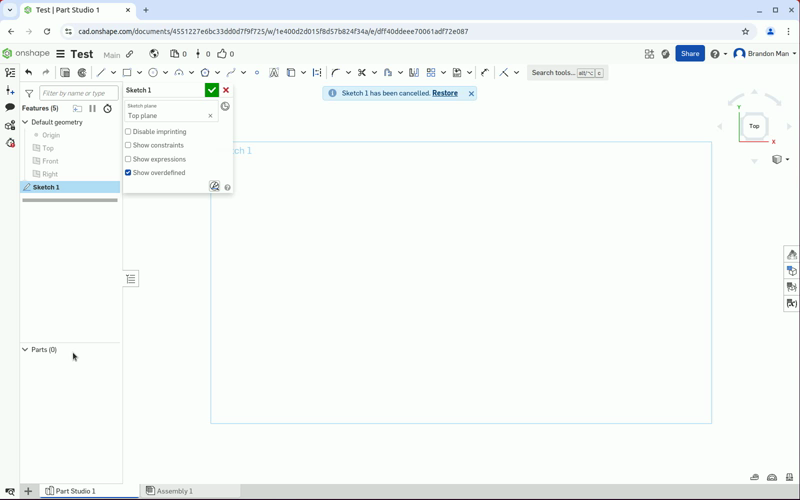
key(l)
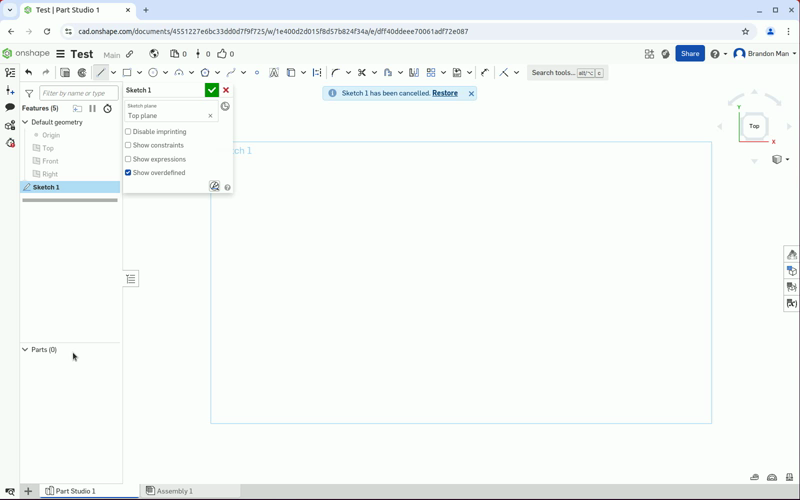
key_down(shift)
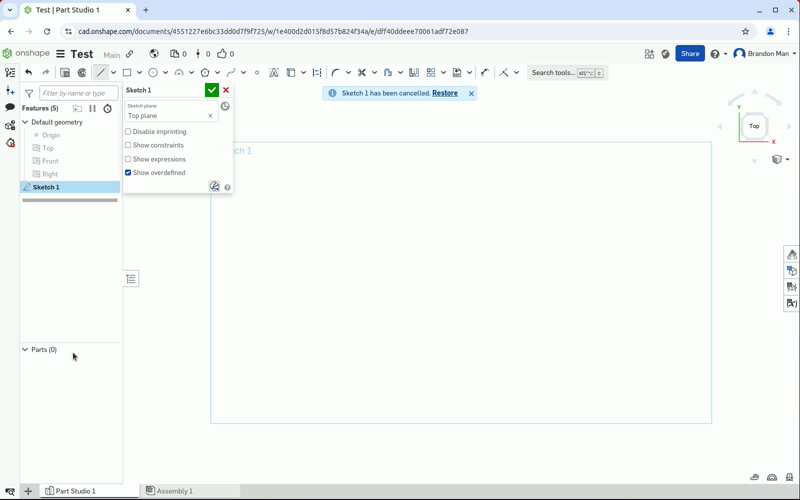
mouse_move(420, 311)
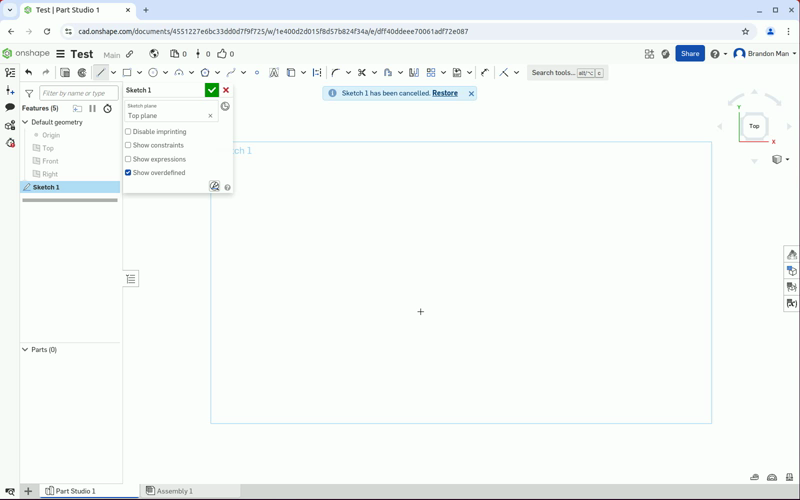
click(420, 311)
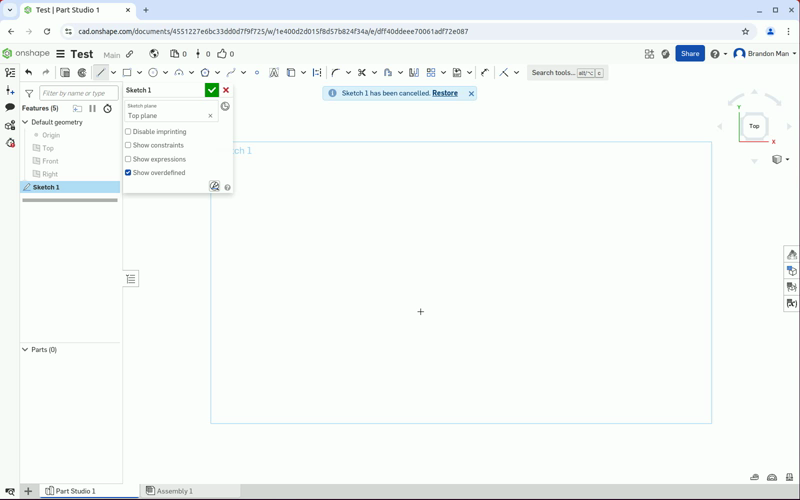
key_up(shift)
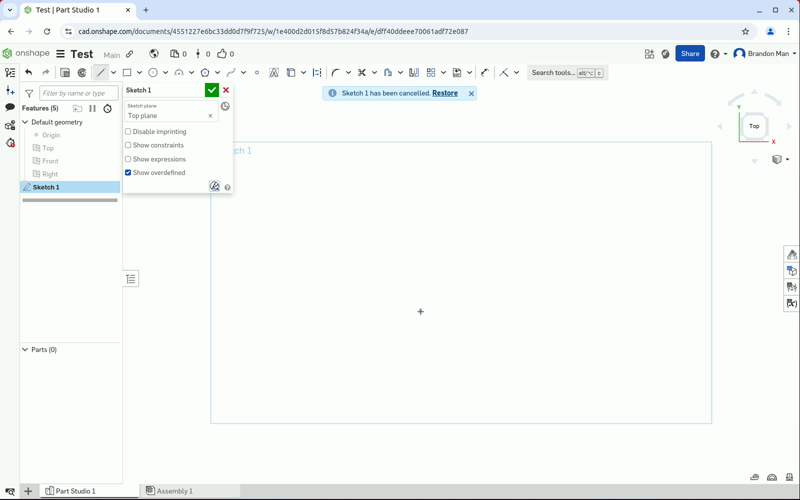
key_down(shift)
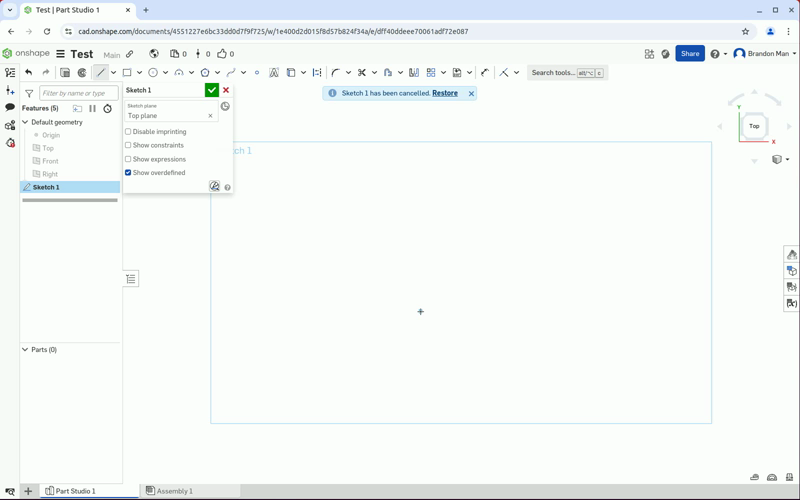
mouse_move(560, 296)
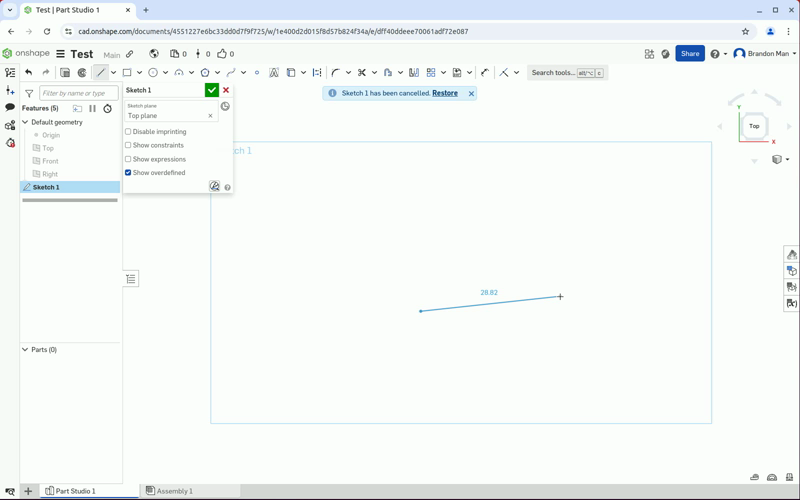
click(560, 296)
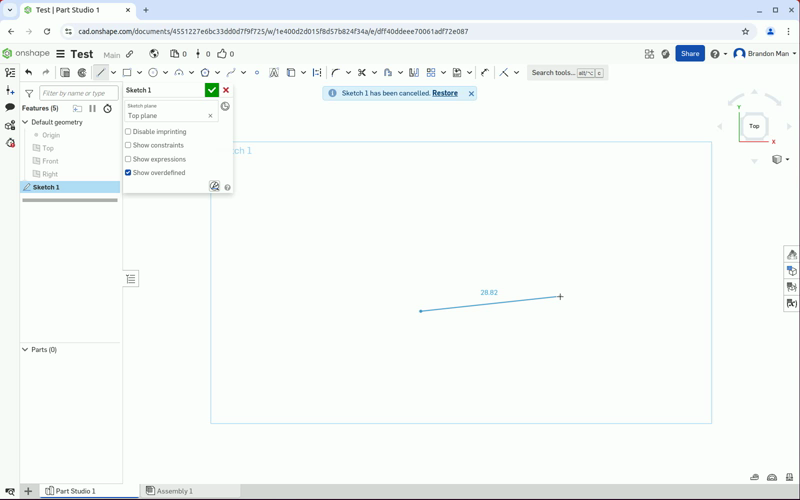
key_up(shift)
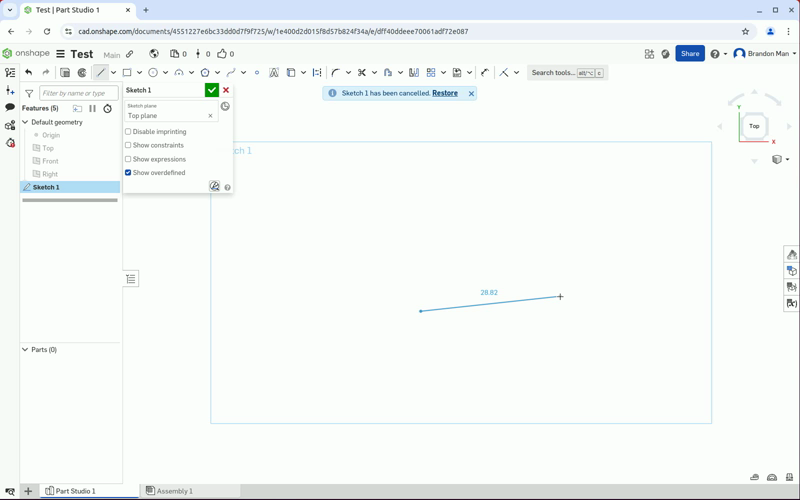
key(esc)
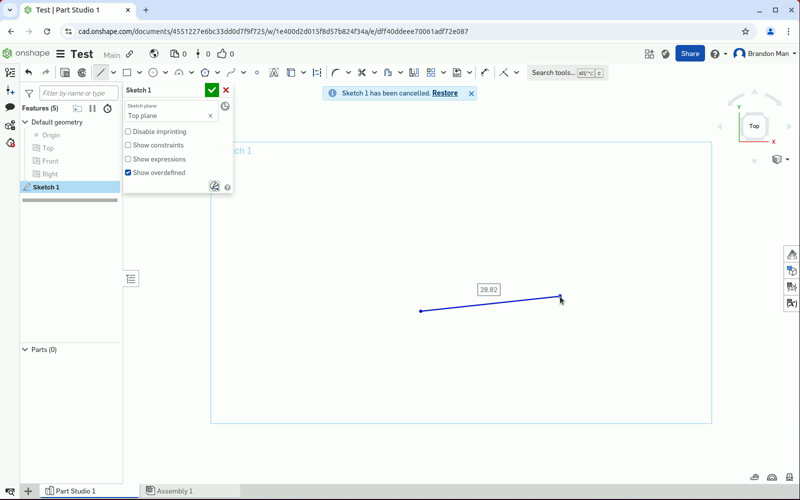
key(a)
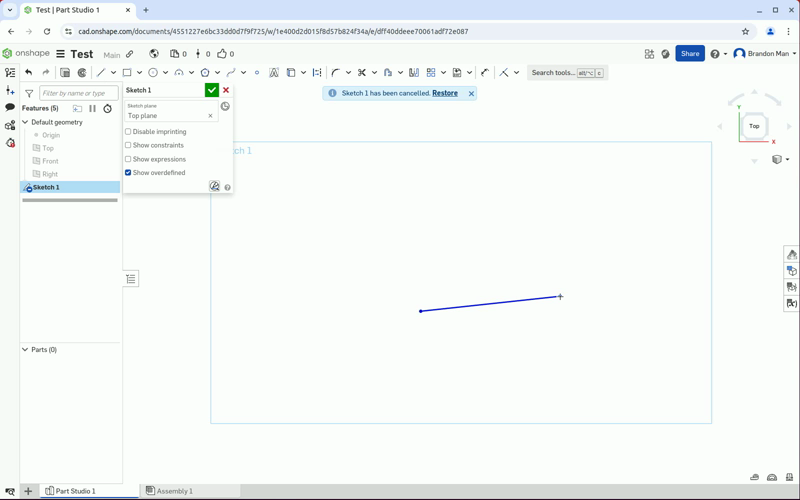
mouse_move(560, 296)
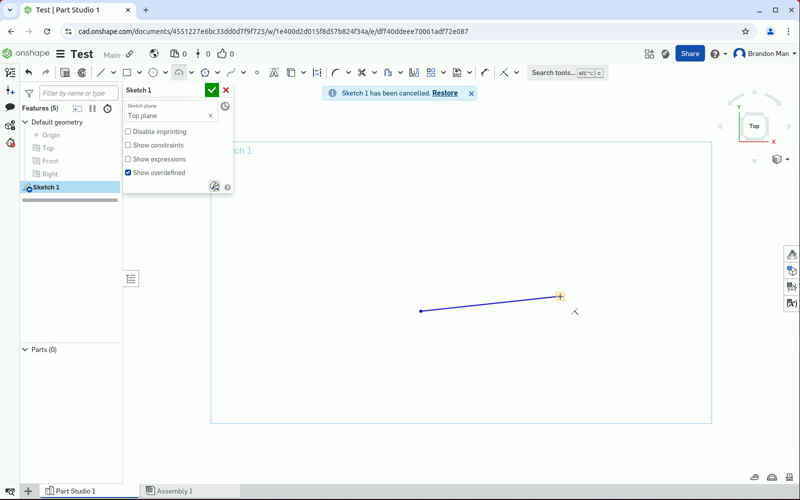
click(560, 296)
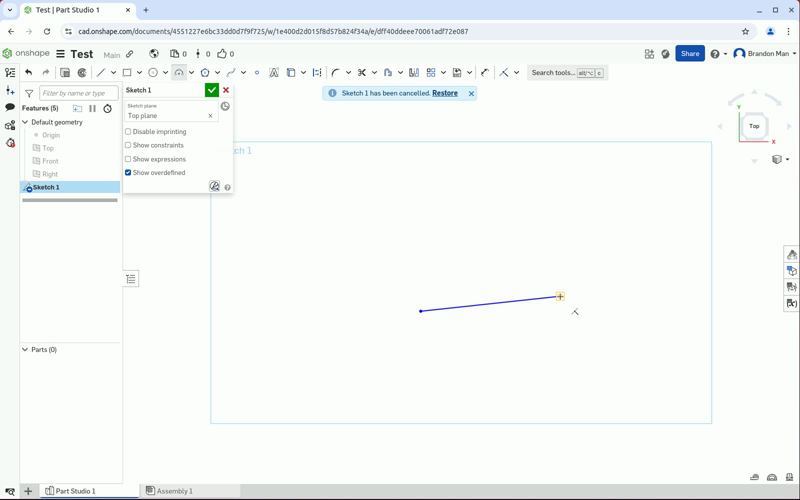
key_down(shift)
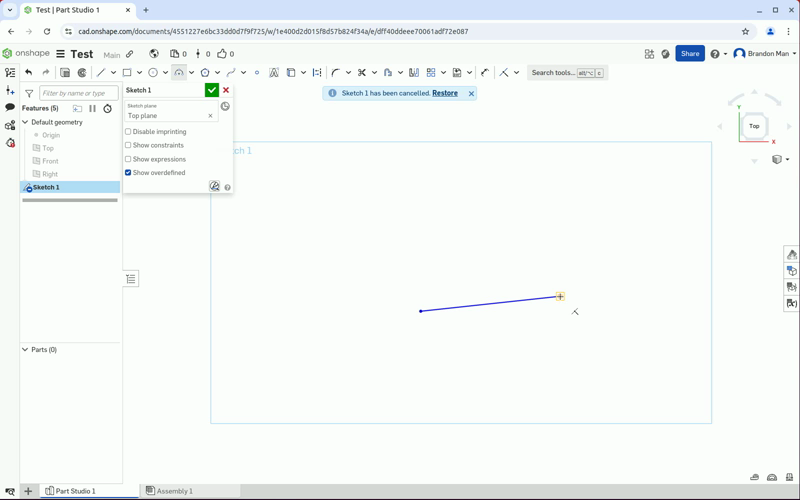
mouse_move(560, 268)
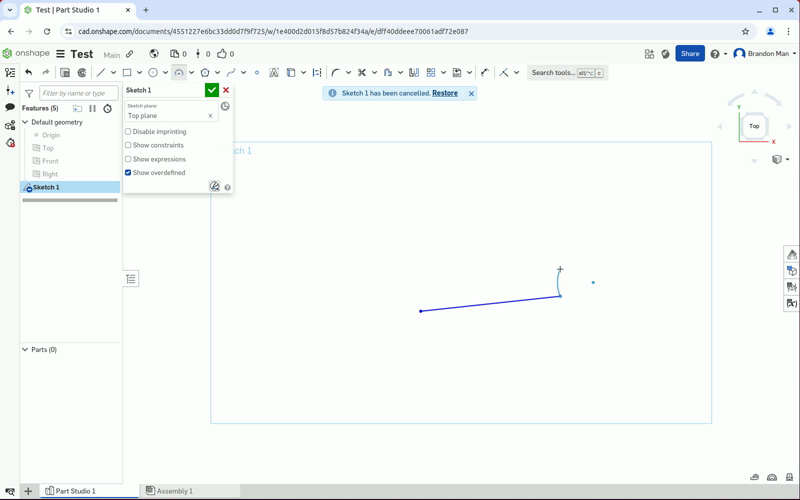
click(560, 268)
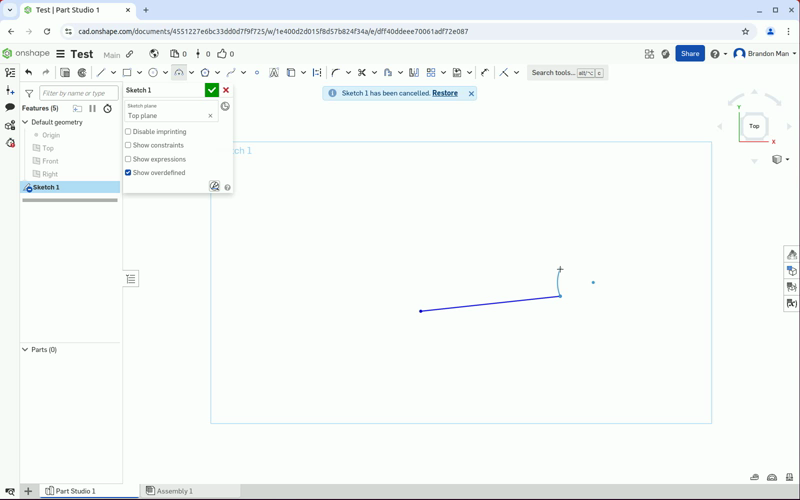
mouse_move(544, 282)
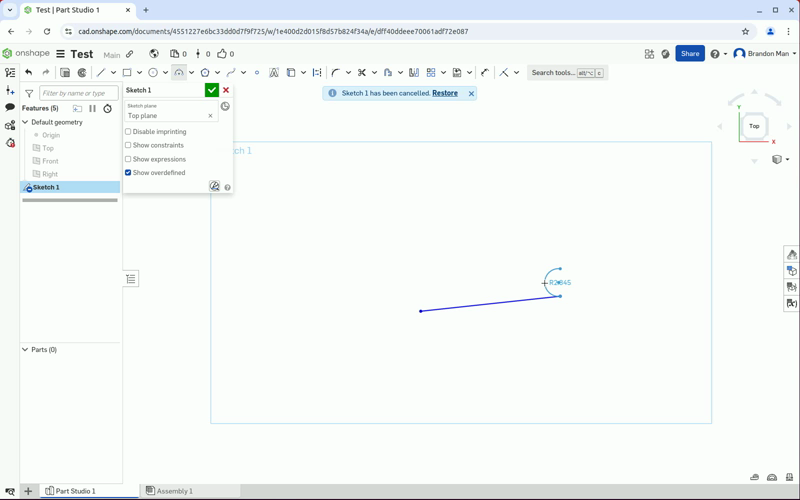
click(544, 282)
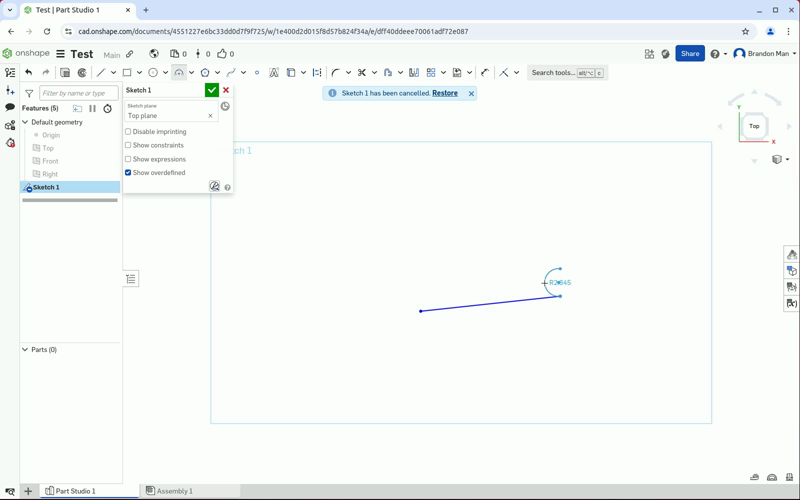
key_up(shift)
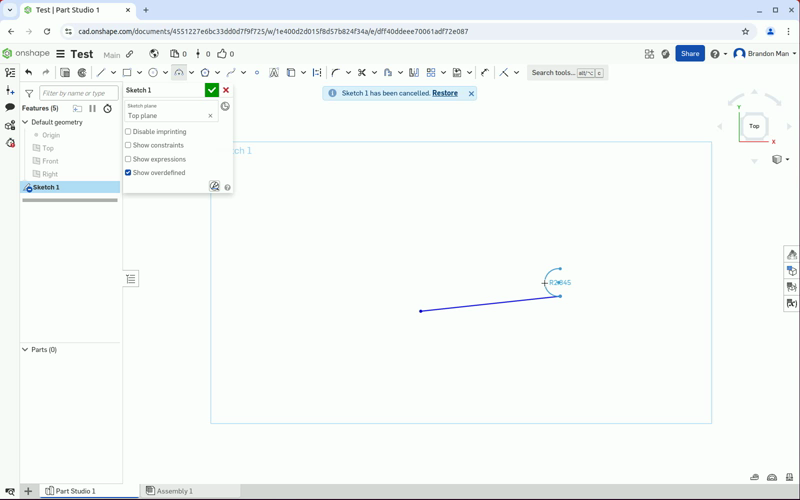
key(esc)
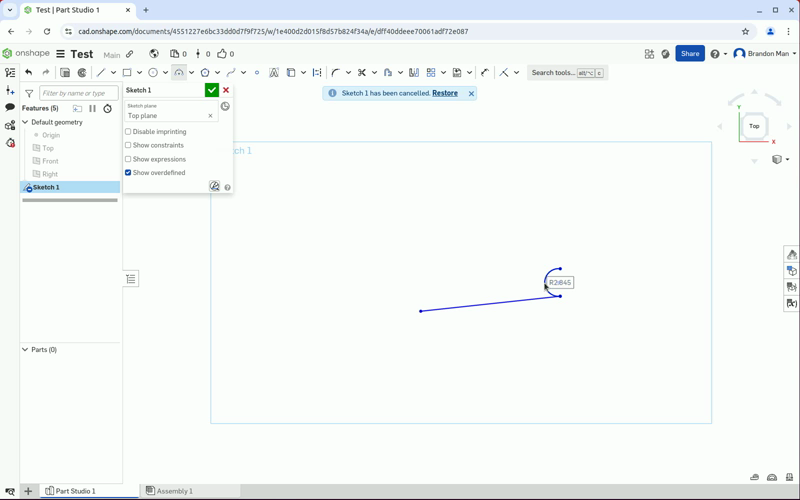
key(l)
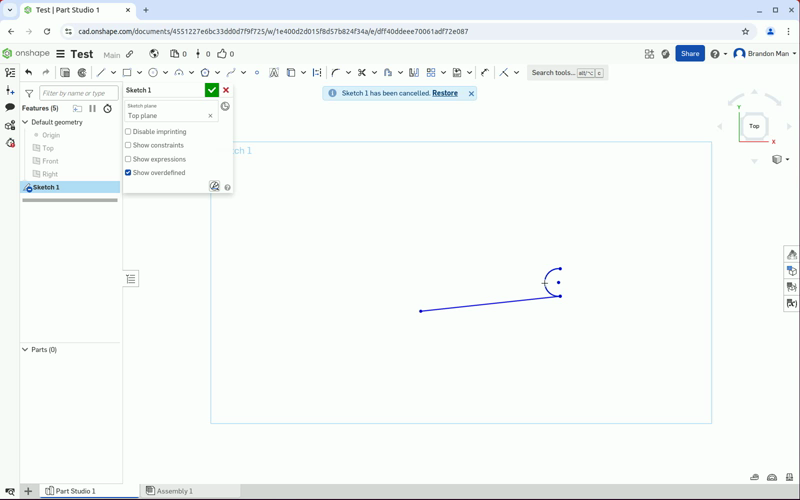
mouse_move(560, 268)
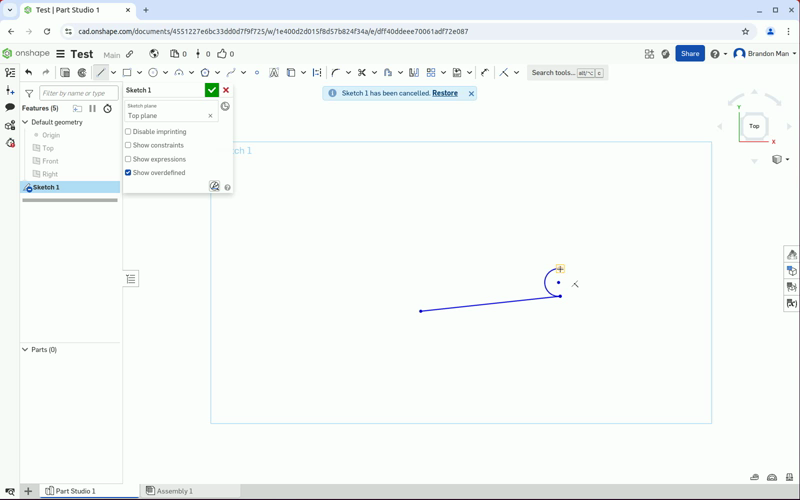
click(560, 268)
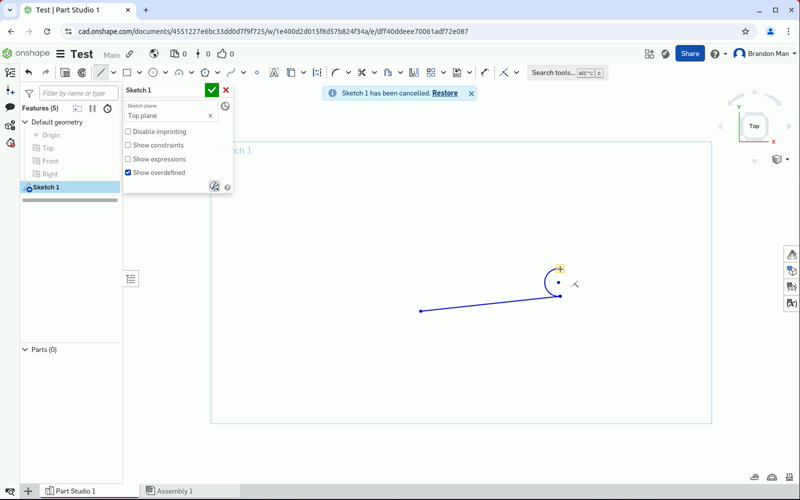
key_down(shift)
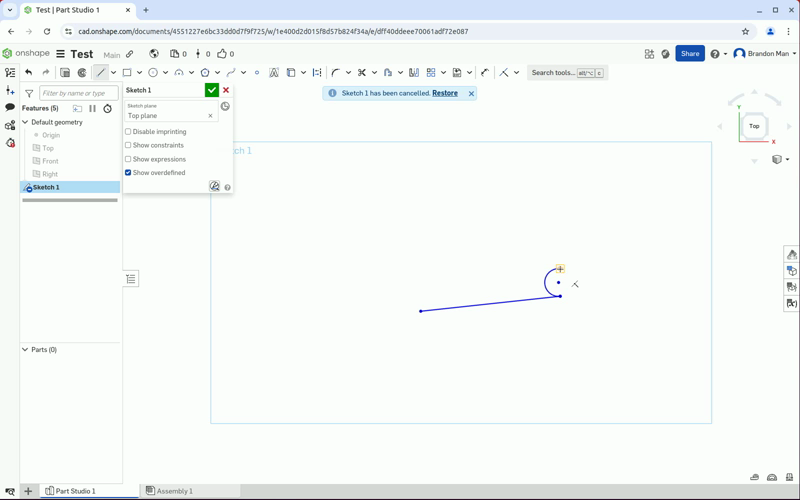
mouse_move(420, 255)
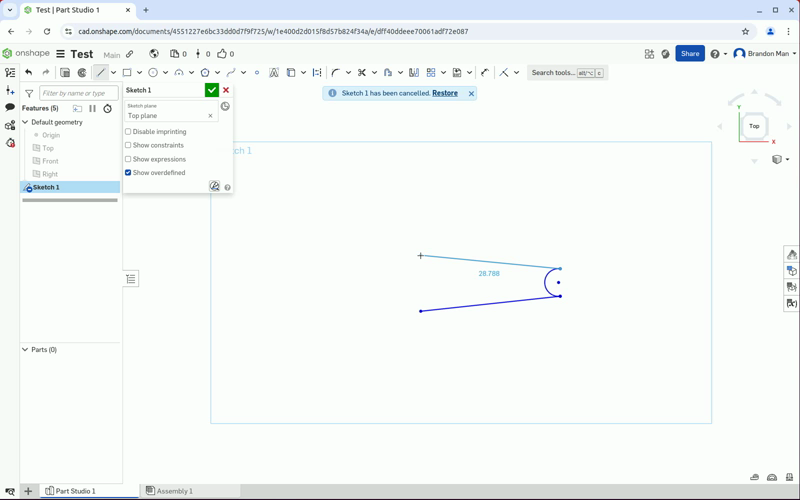
click(420, 255)
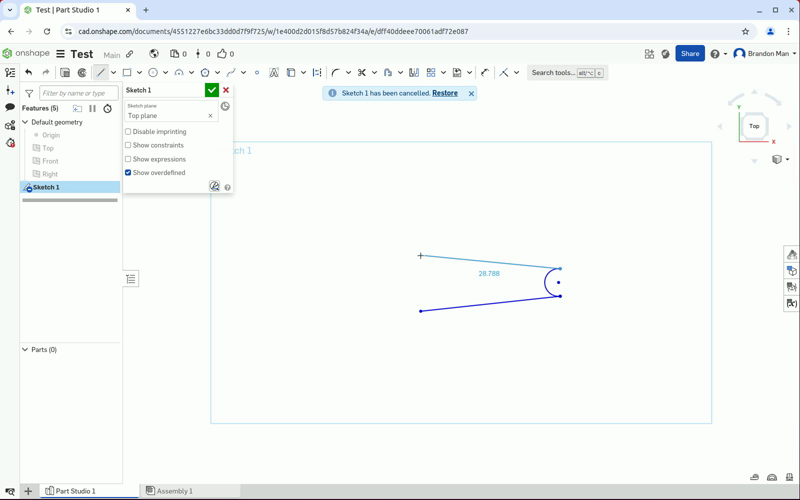
key_up(shift)
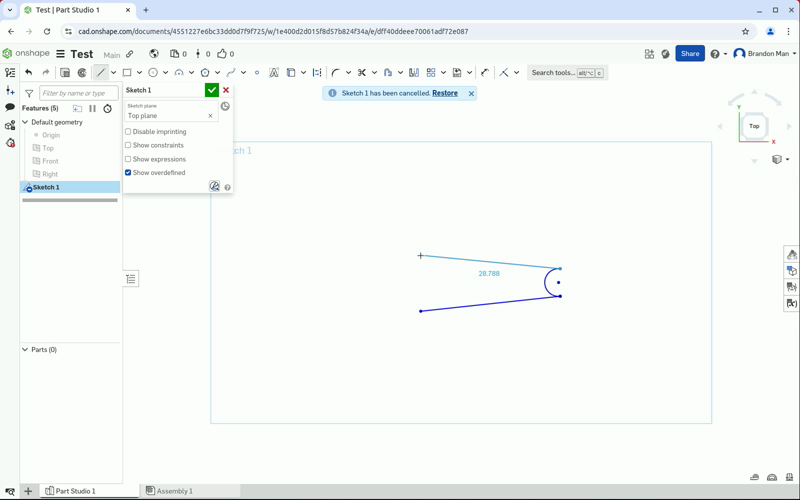
key(esc)
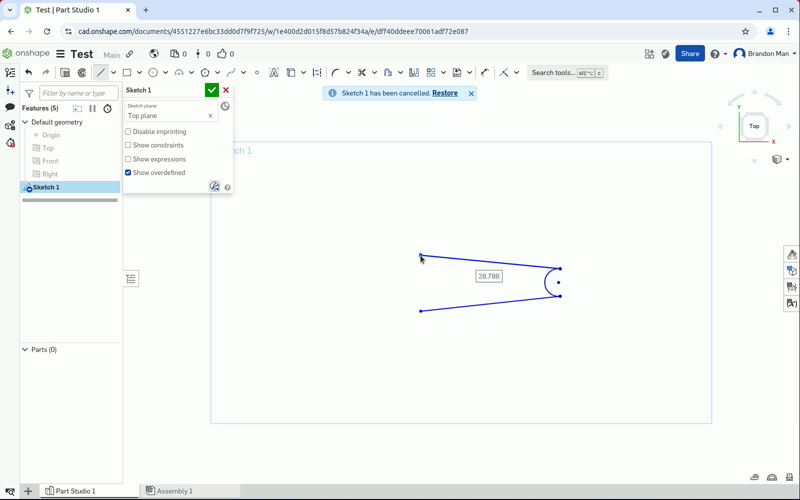
key(a)
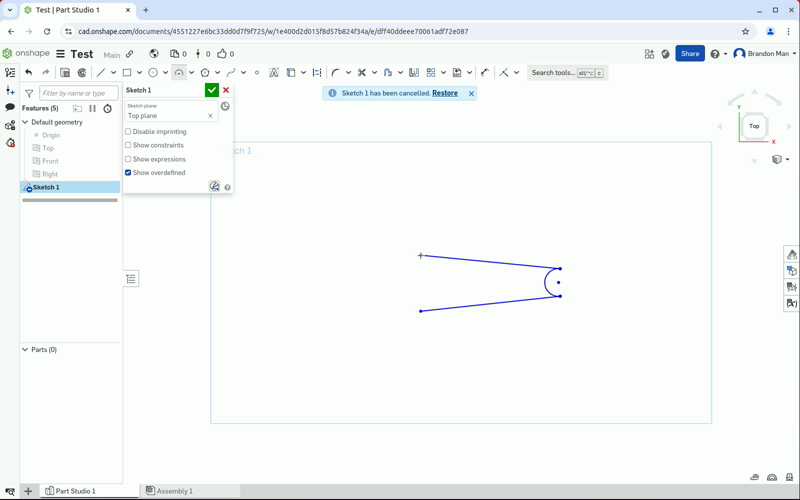
mouse_move(420, 255)
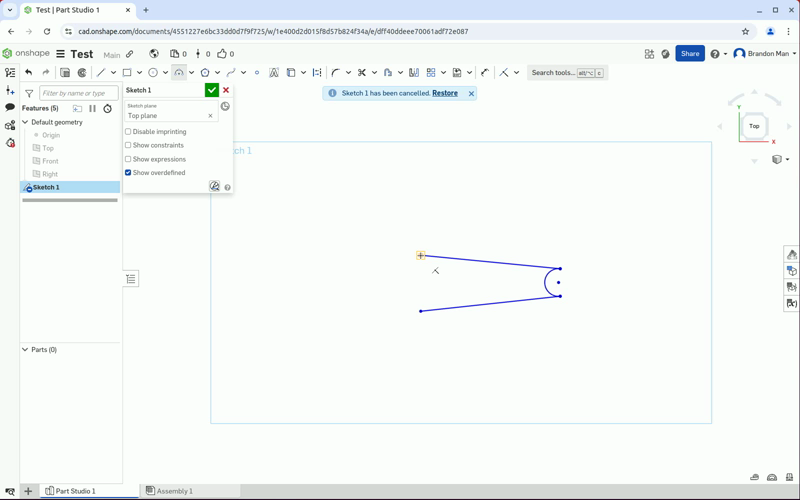
click(420, 255)
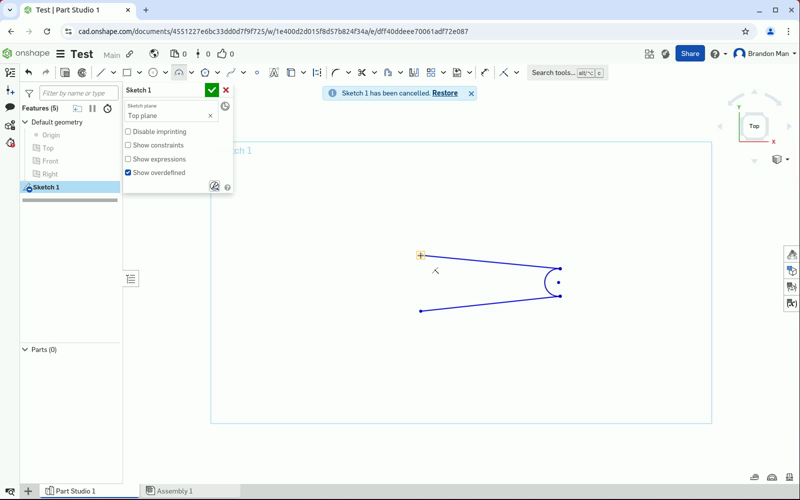
mouse_move(420, 311)
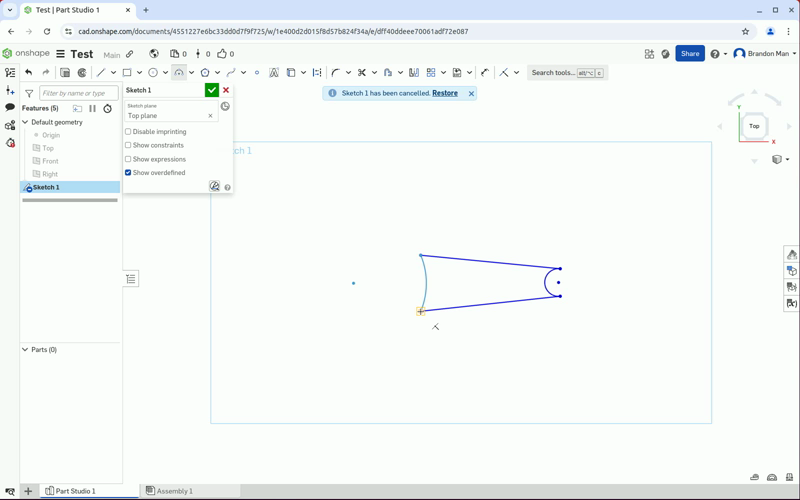
click(420, 311)
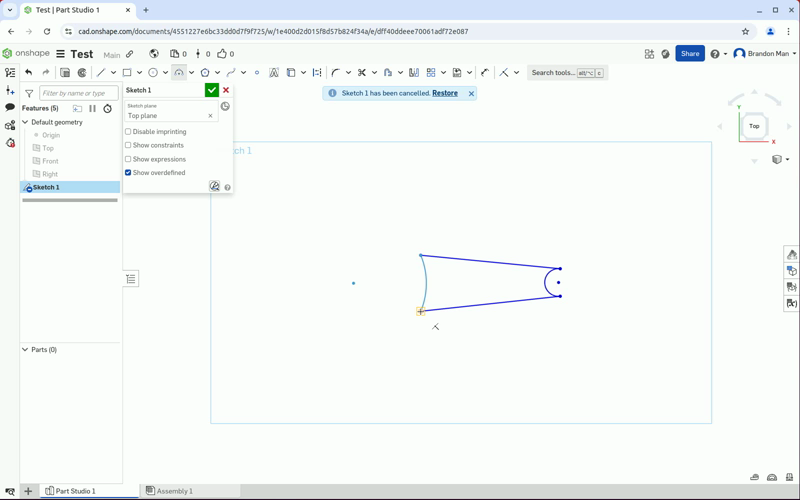
key_down(shift)
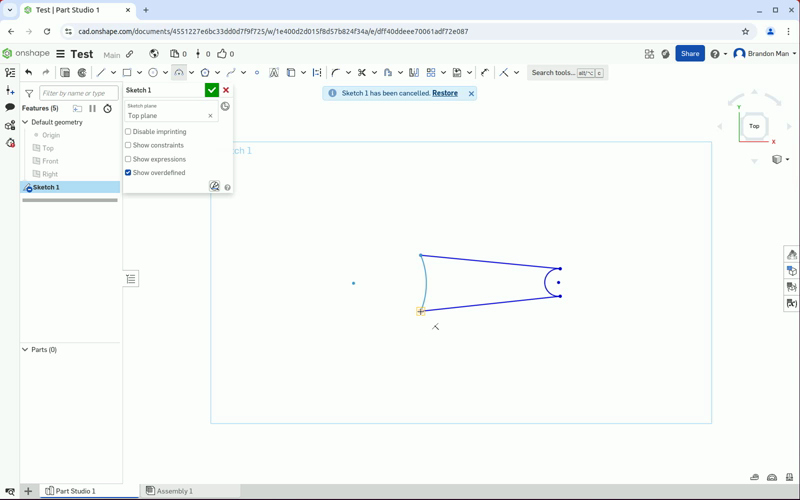
mouse_move(446, 283)
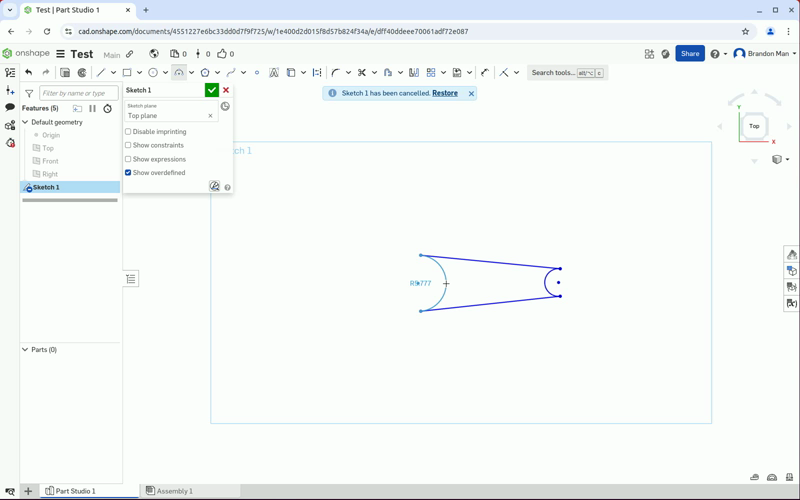
click(446, 283)
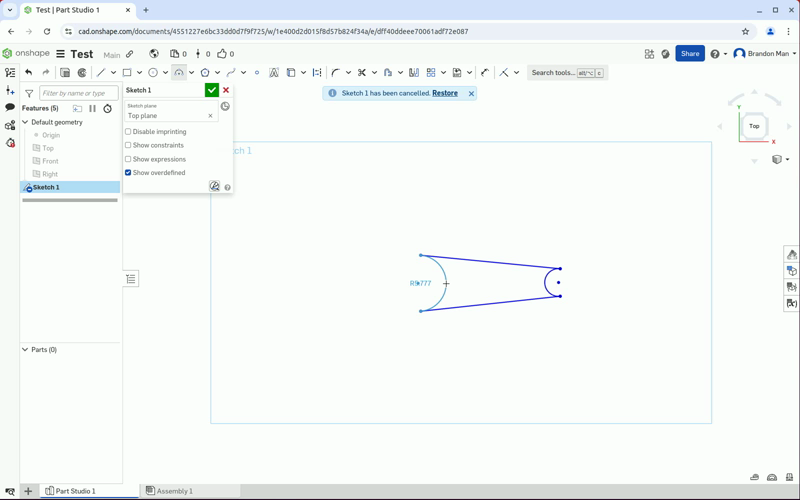
key_up(shift)
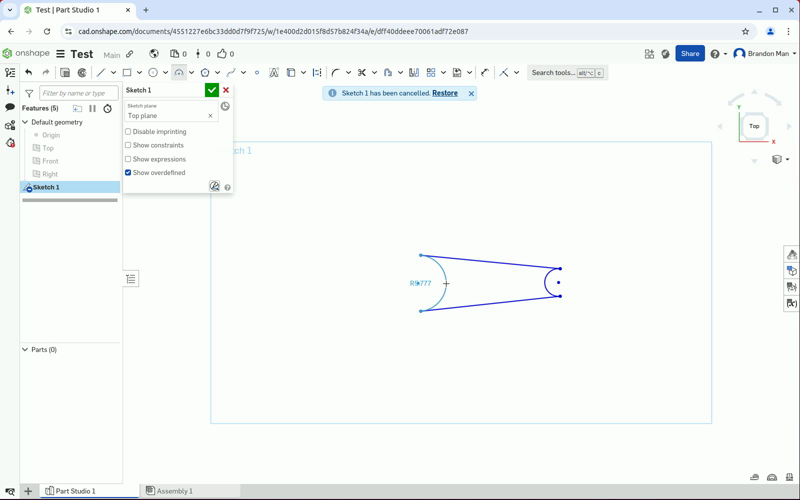
key(esc)
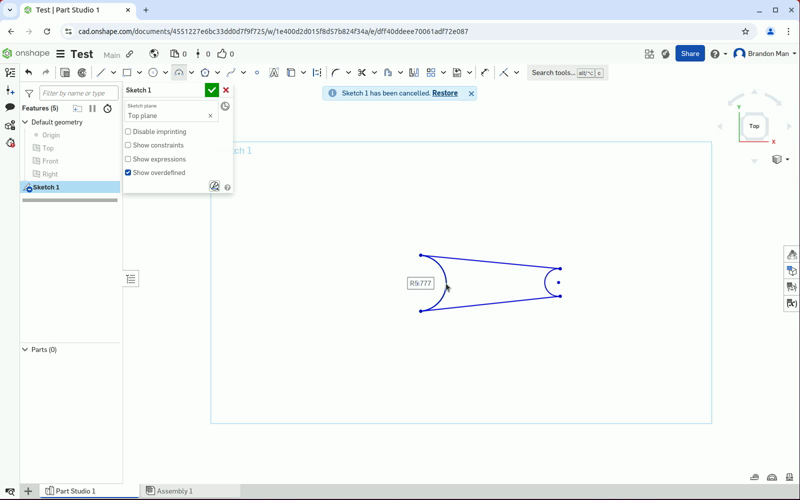
key(l)
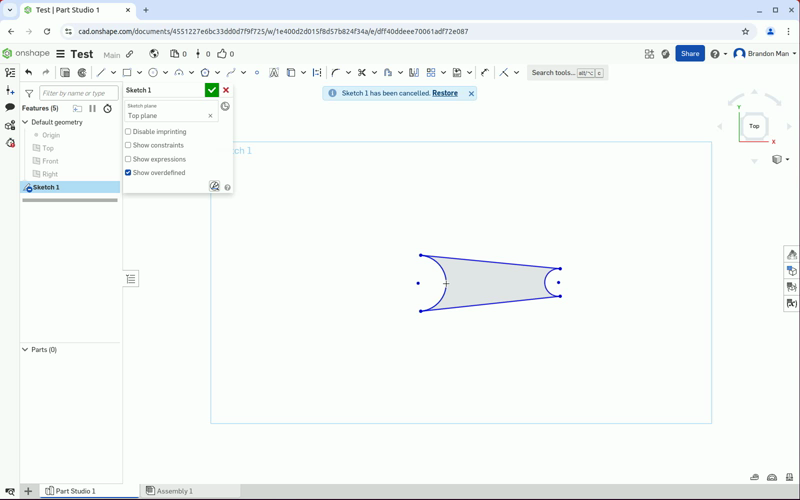
key_down(shift)
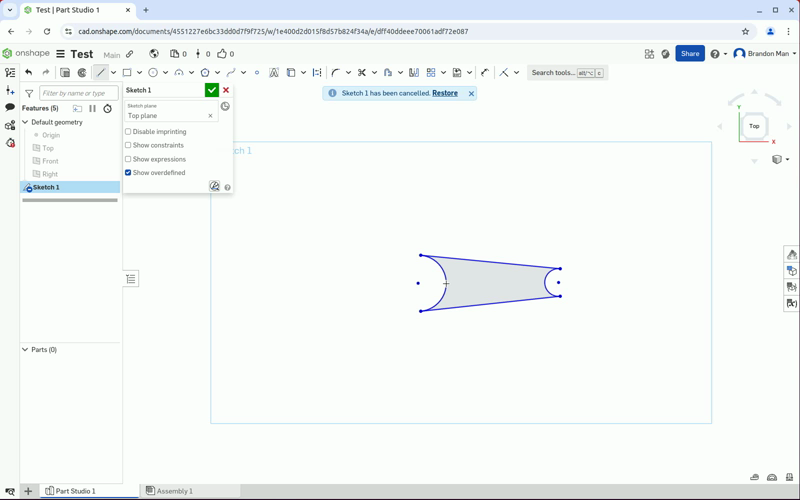
mouse_move(460, 290)
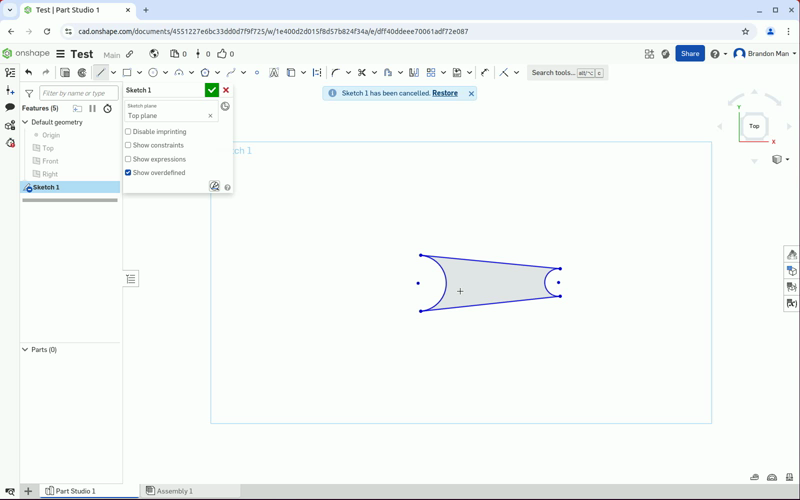
click(460, 290)
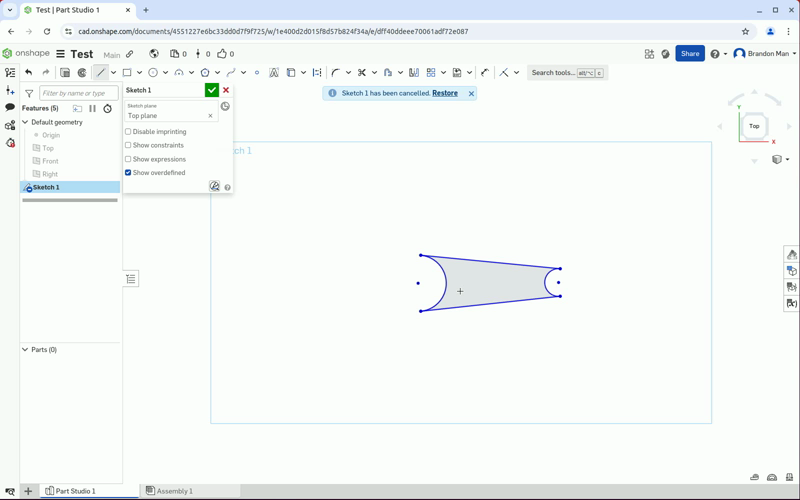
key_up(shift)
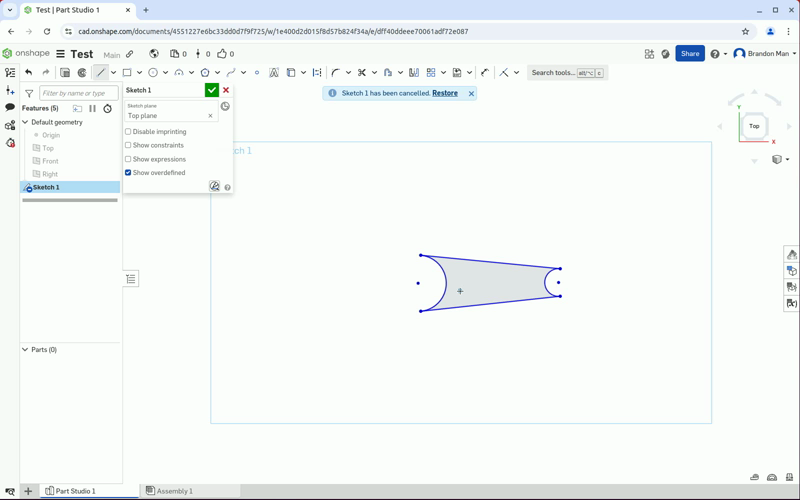
key_down(shift)
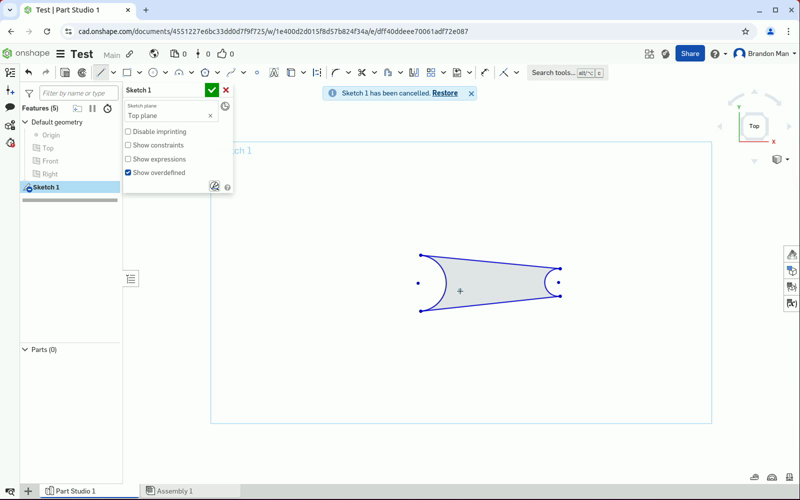
mouse_move(490, 290)
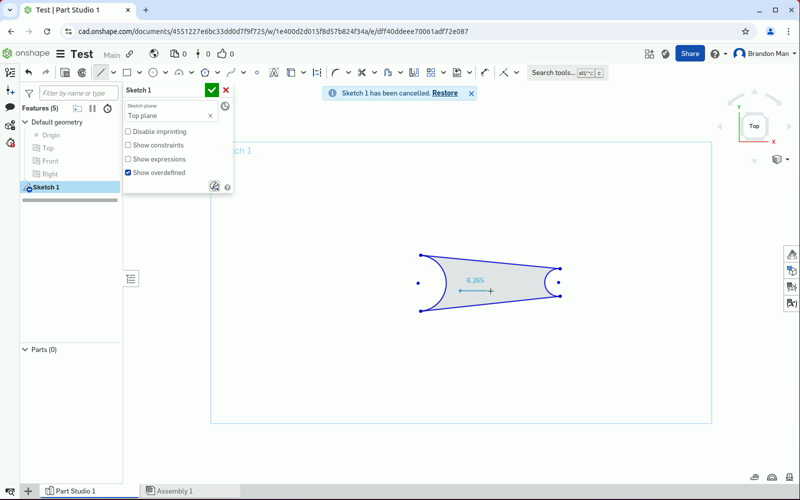
mouse_move(516, 290)
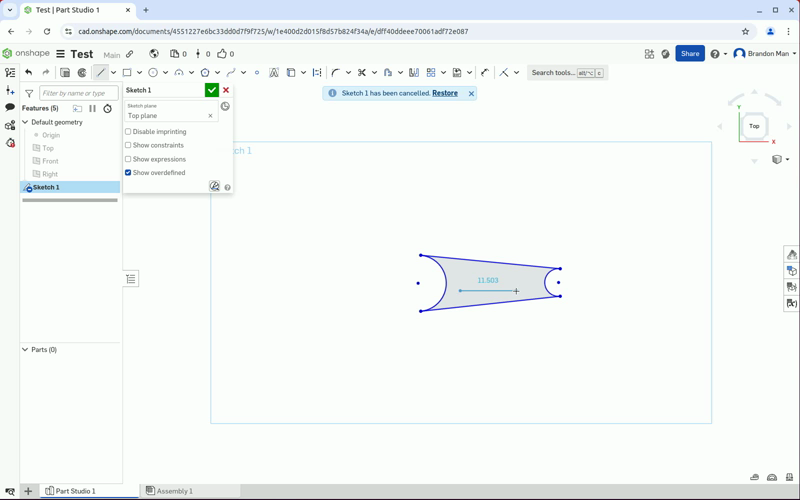
click(516, 290)
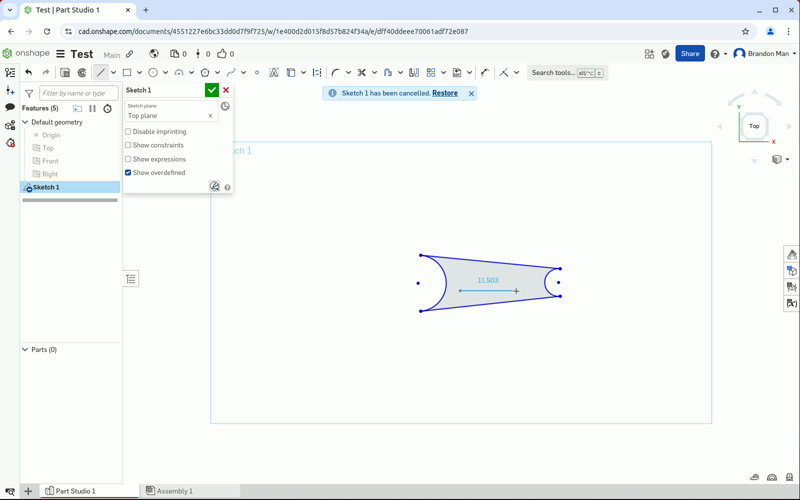
key_up(shift)
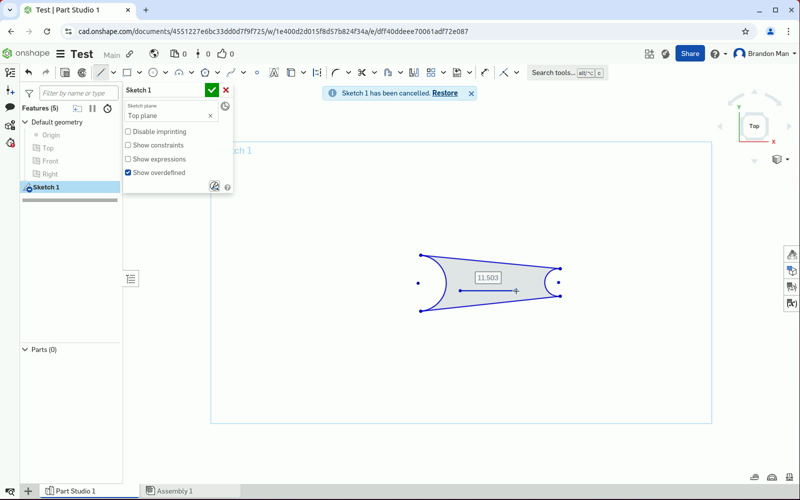
key(esc)
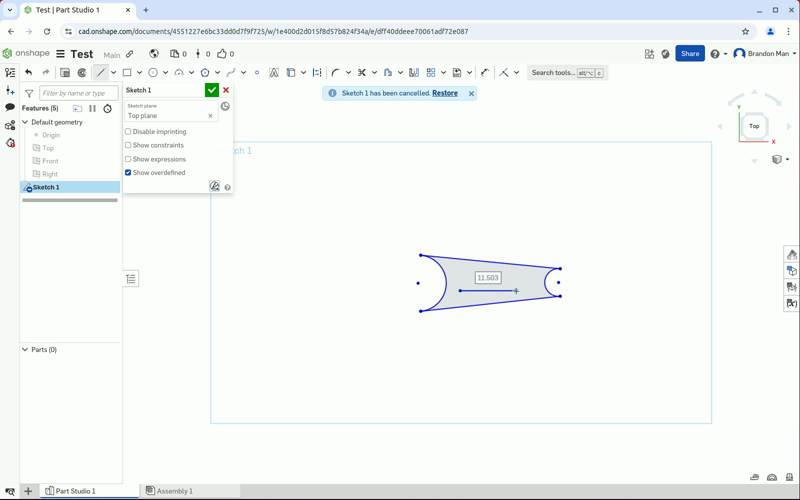
key(a)
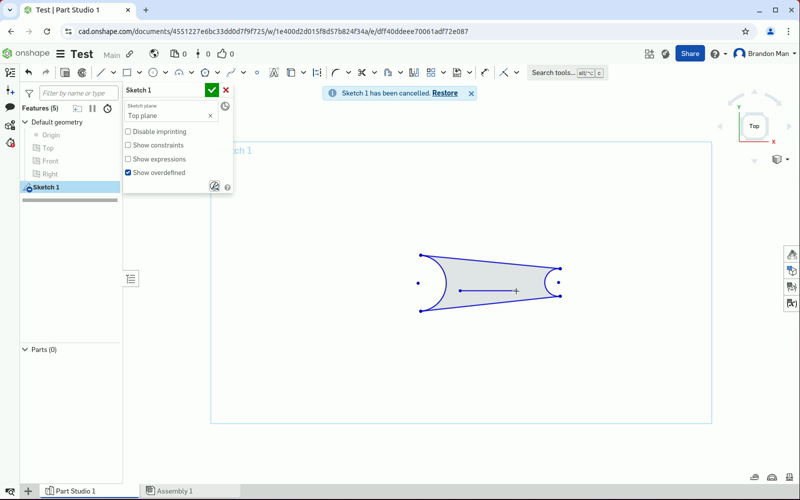
mouse_move(516, 290)
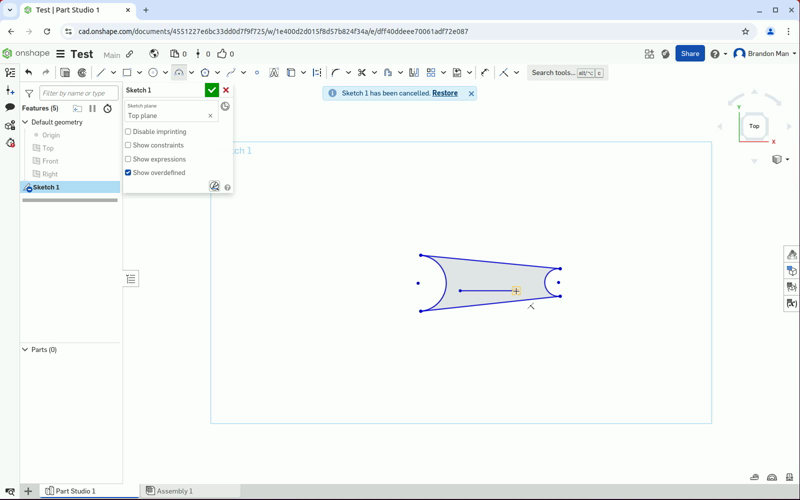
click(516, 290)
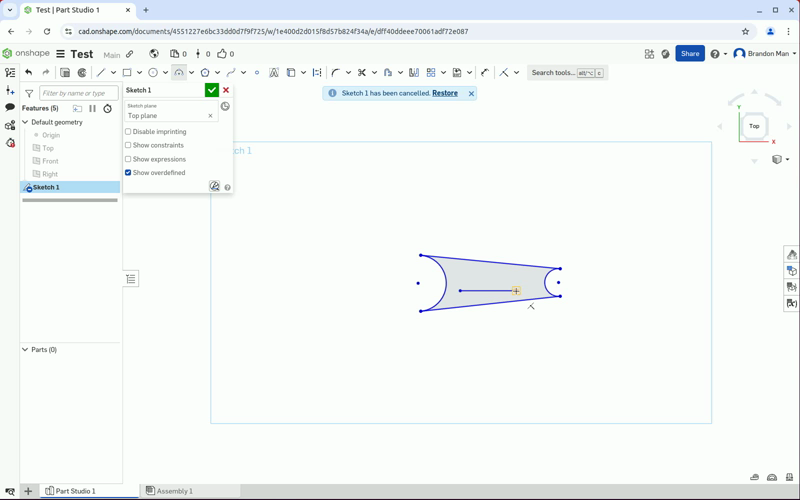
key_down(shift)
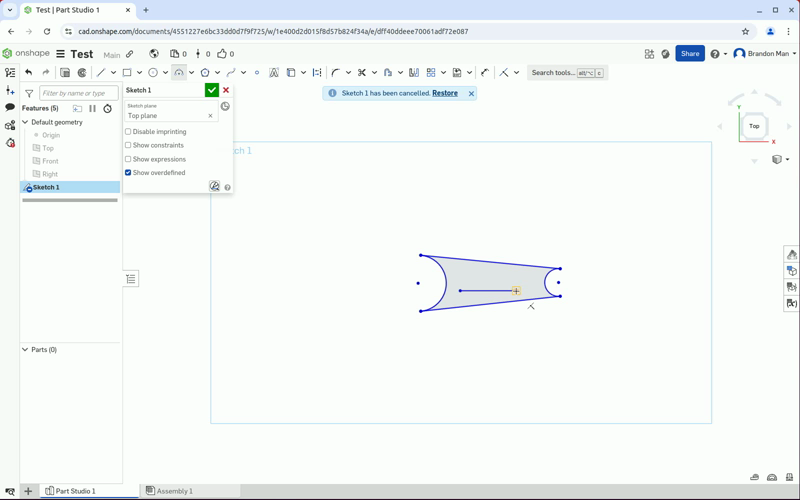
mouse_move(516, 276)
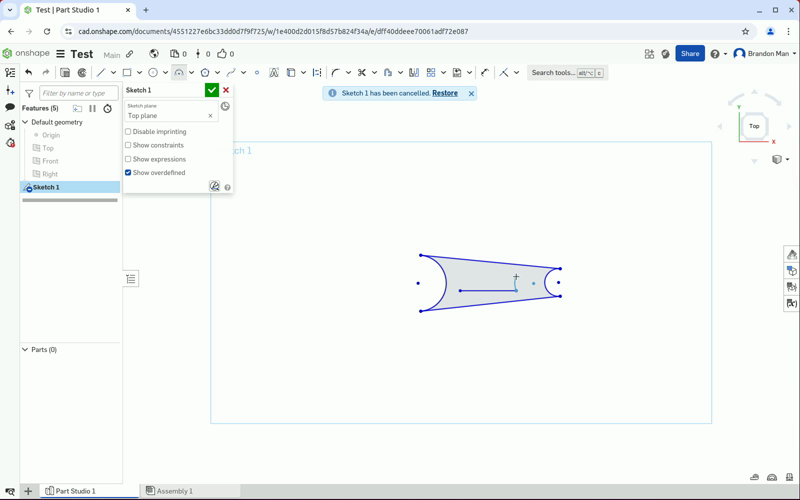
click(516, 276)
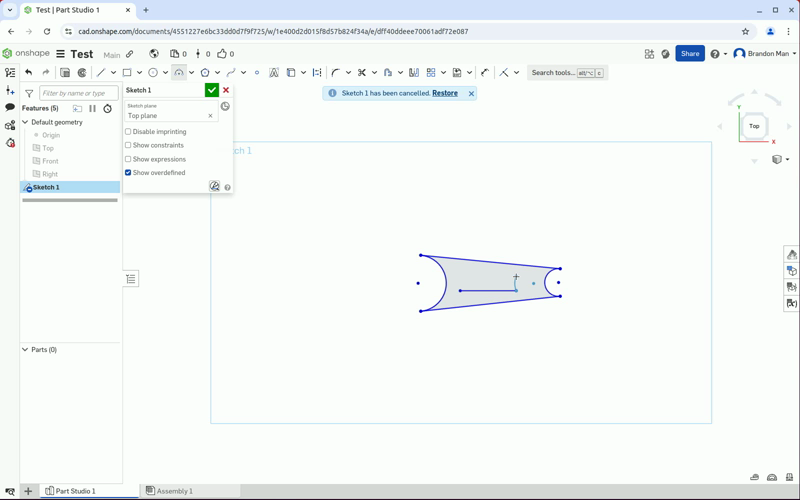
mouse_move(523, 283)
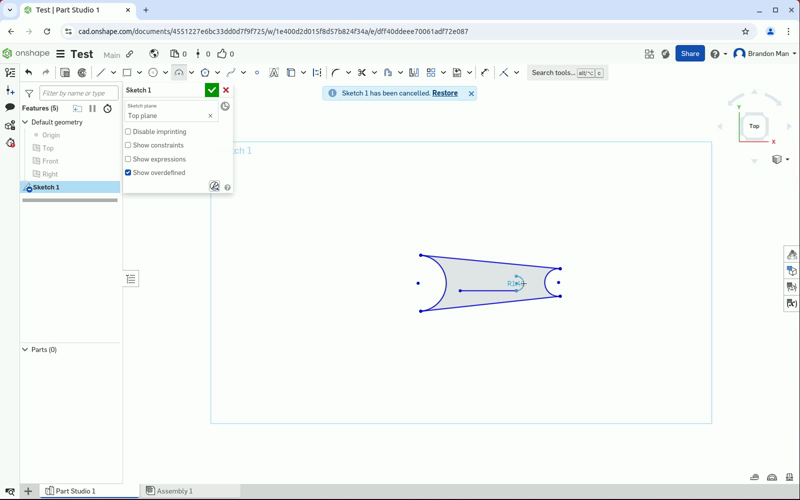
click(523, 283)
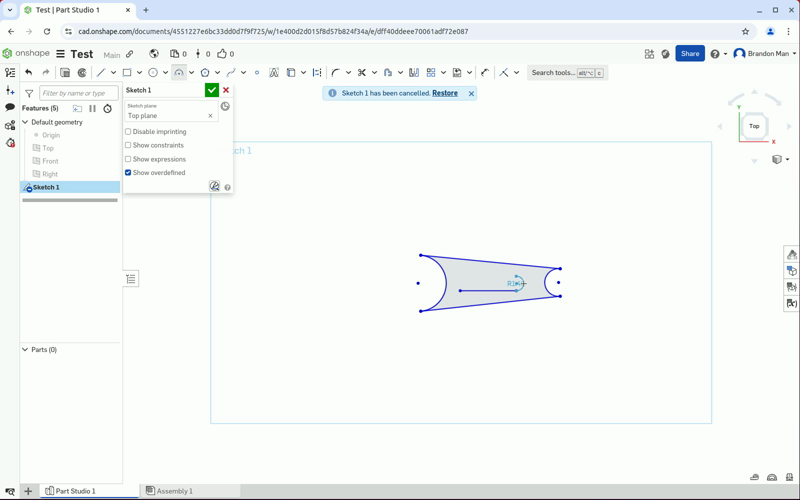
key_up(shift)
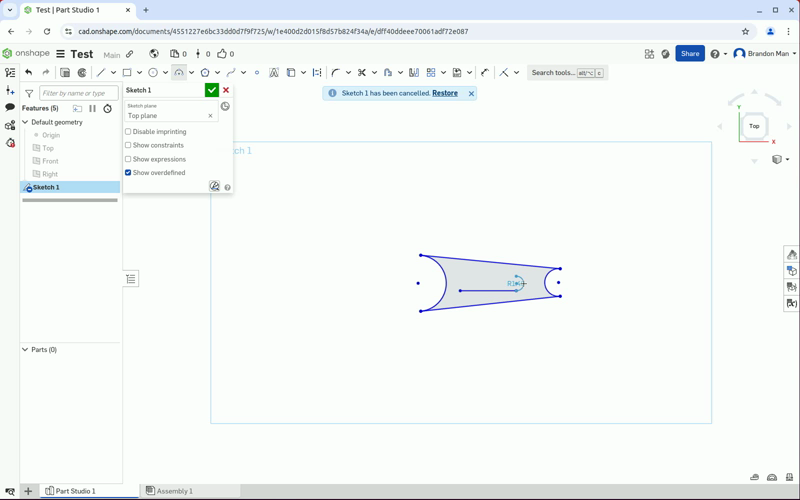
key(esc)
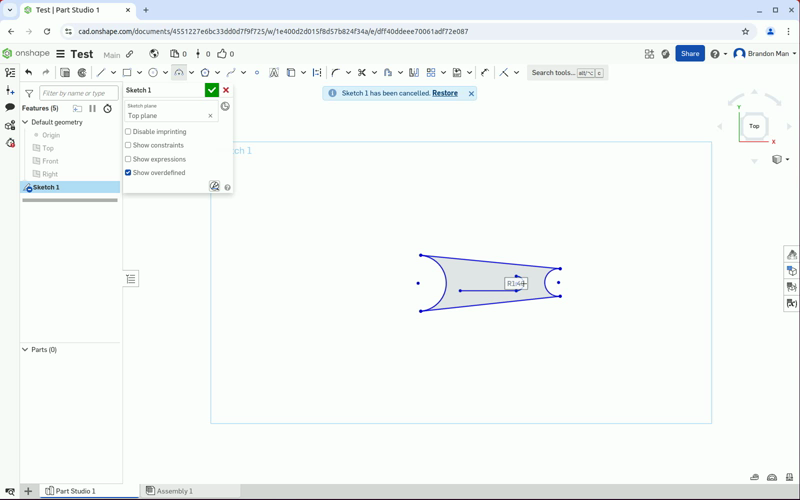
key(l)
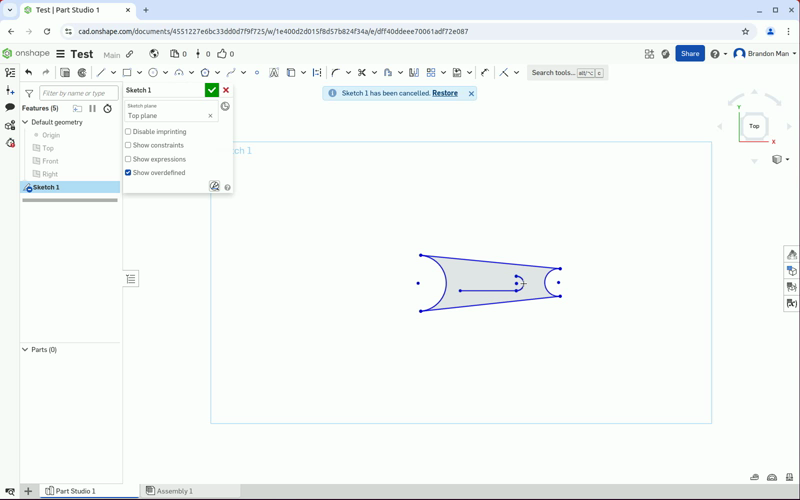
mouse_move(516, 276)
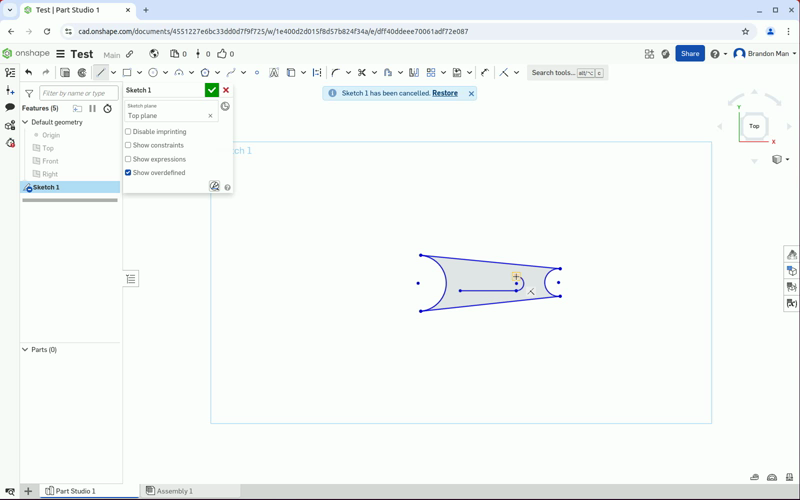
click(516, 276)
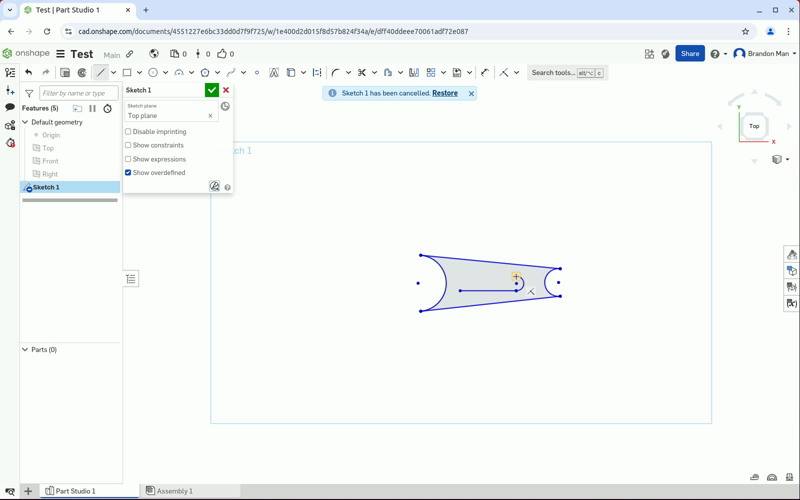
key_down(shift)
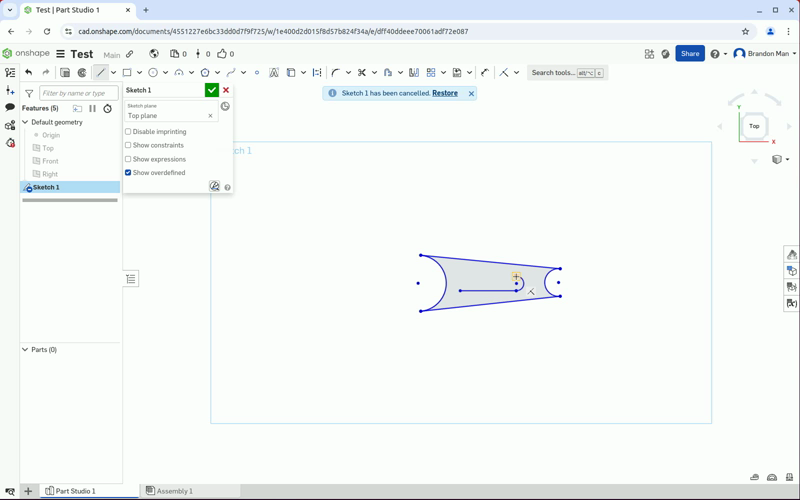
mouse_move(546, 276)
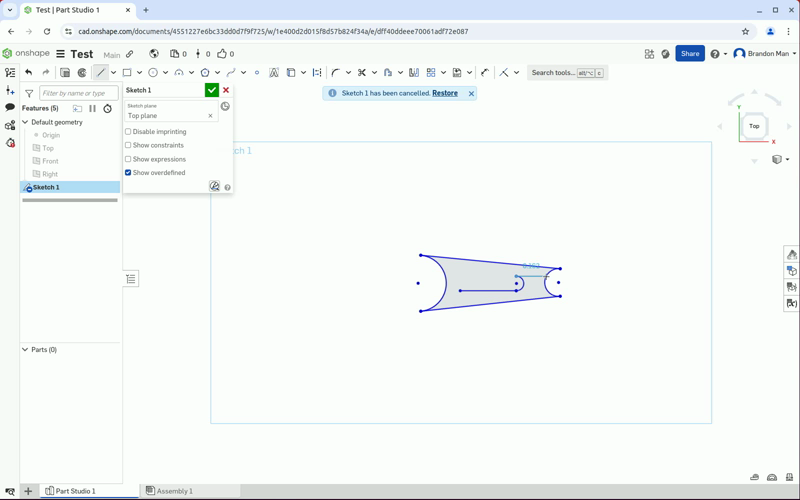
mouse_move(460, 276)
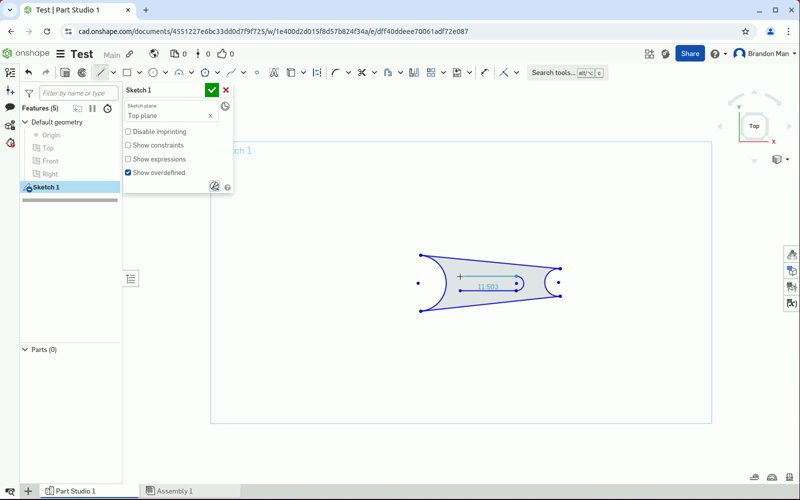
click(460, 276)
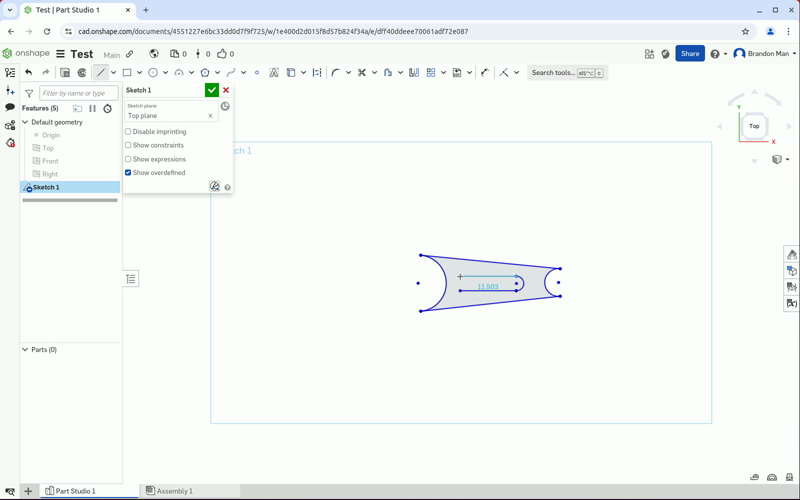
key_up(shift)
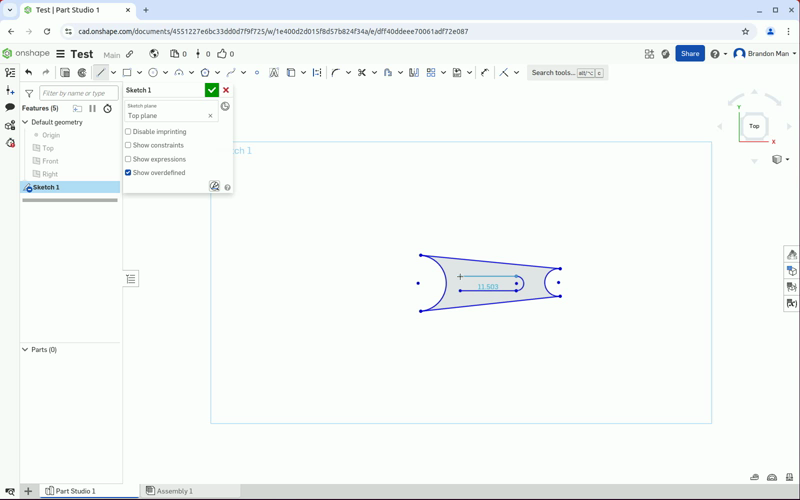
key(esc)
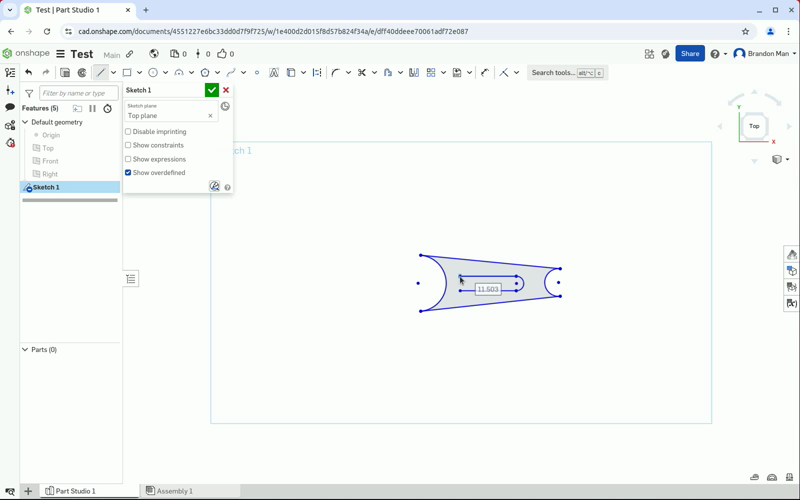
key(a)
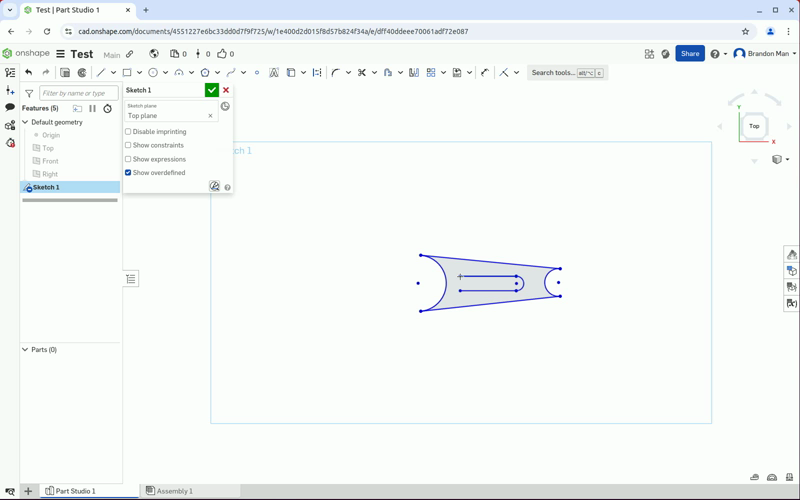
mouse_move(460, 276)
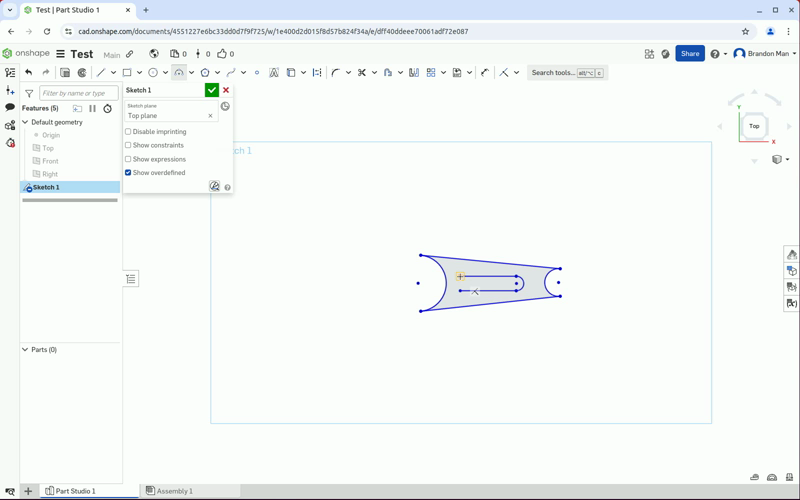
click(460, 276)
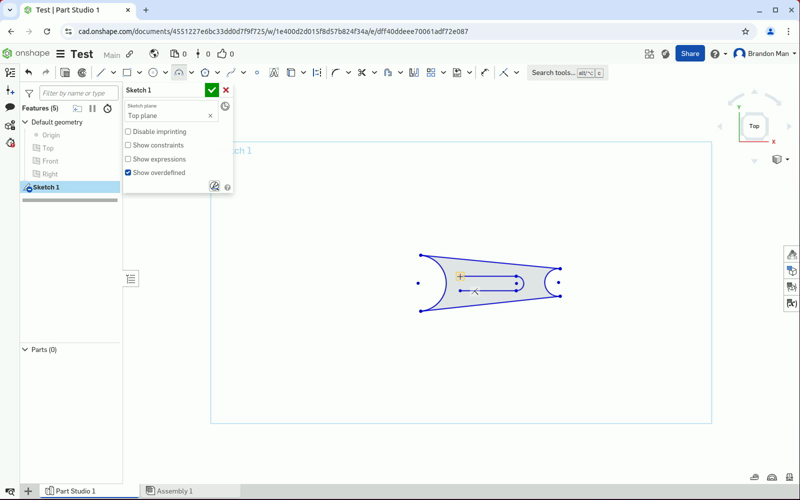
mouse_move(460, 290)
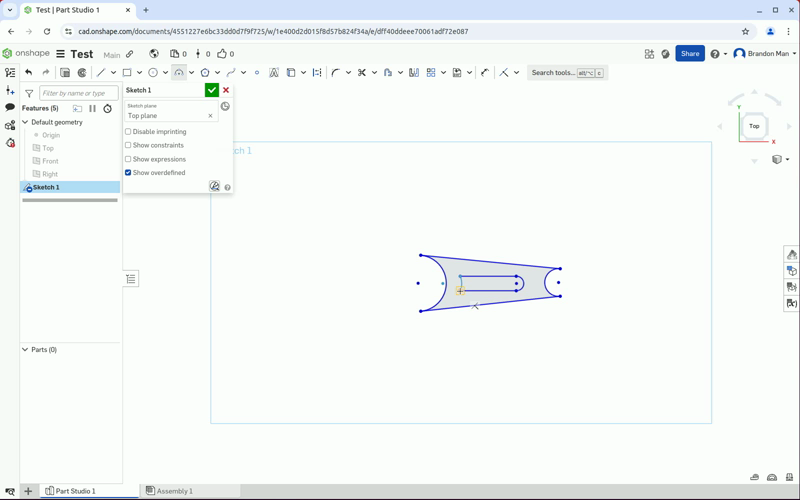
click(460, 290)
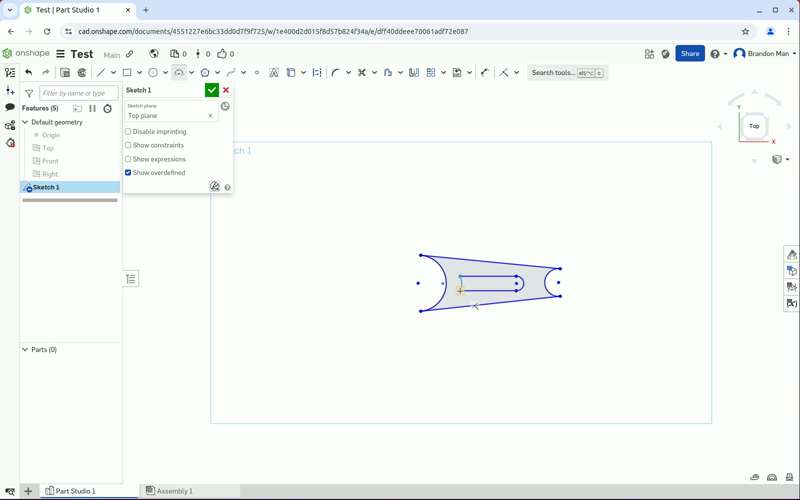
key_down(shift)
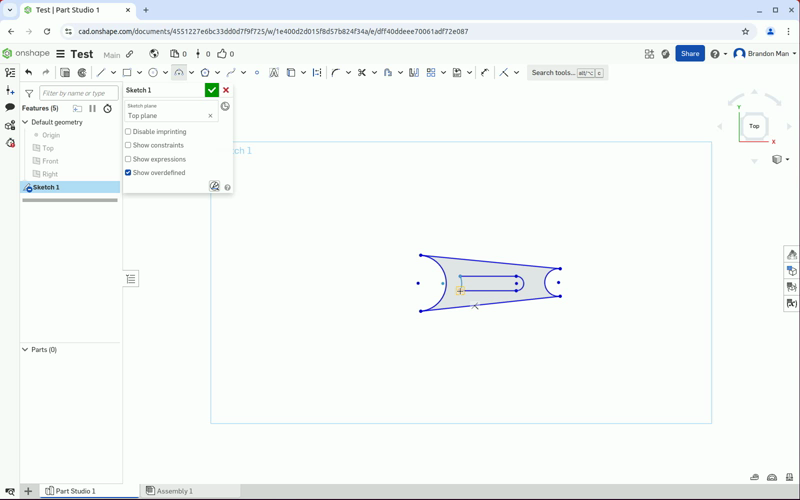
mouse_move(453, 283)
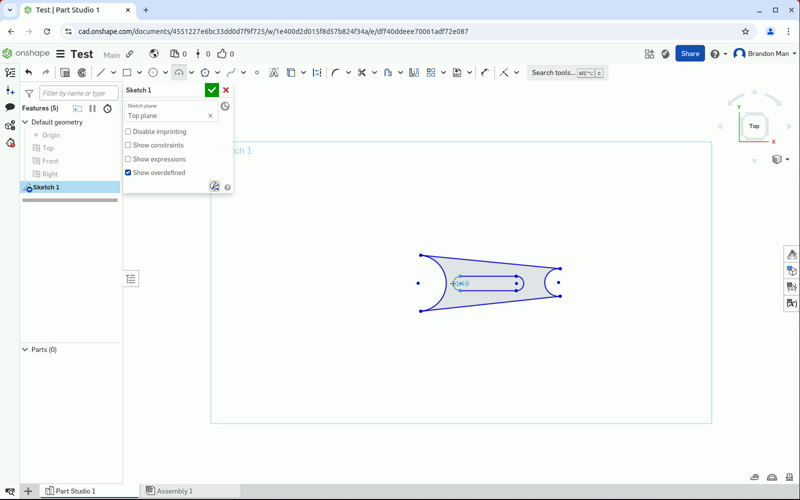
click(453, 283)
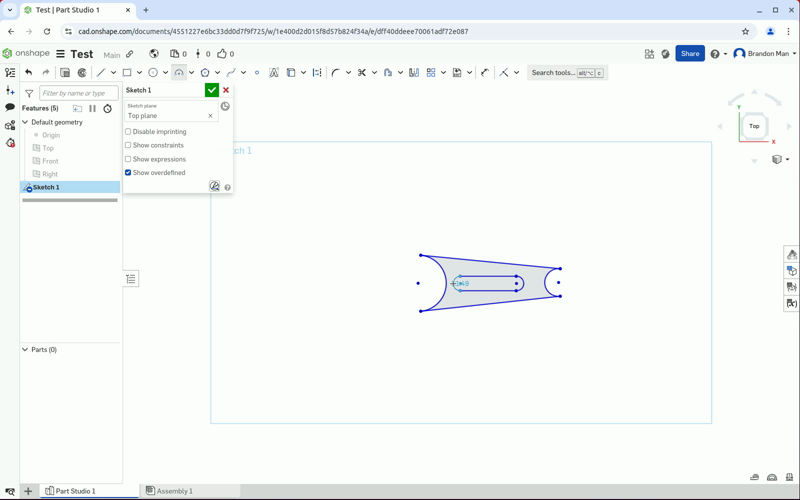
key_up(shift)
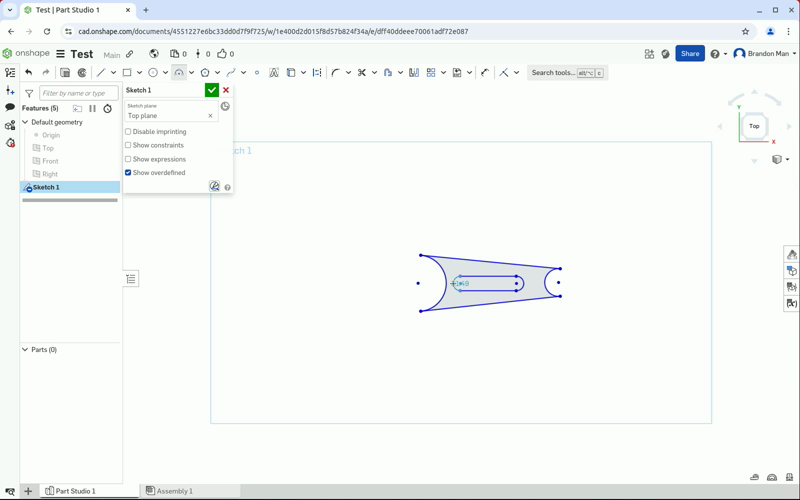
key(esc)
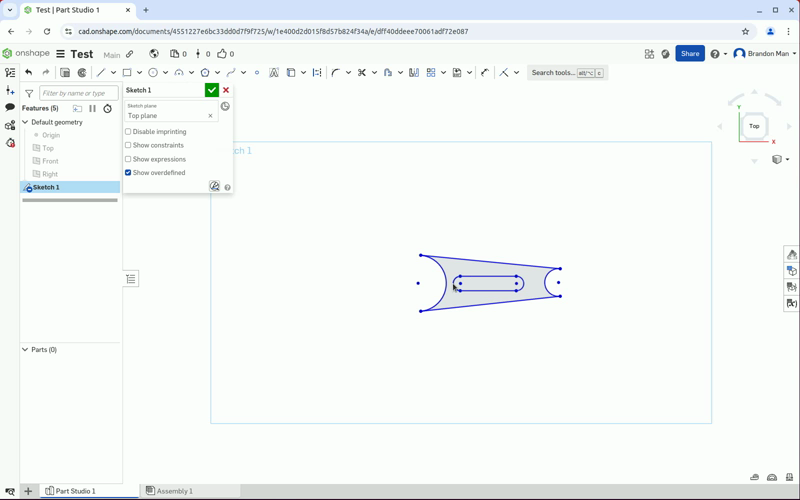
mouse_move(538, 276)
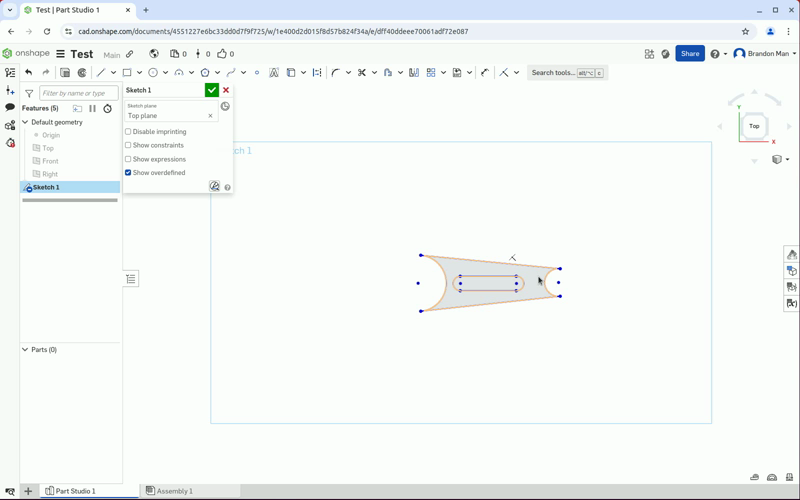
click(538, 276)
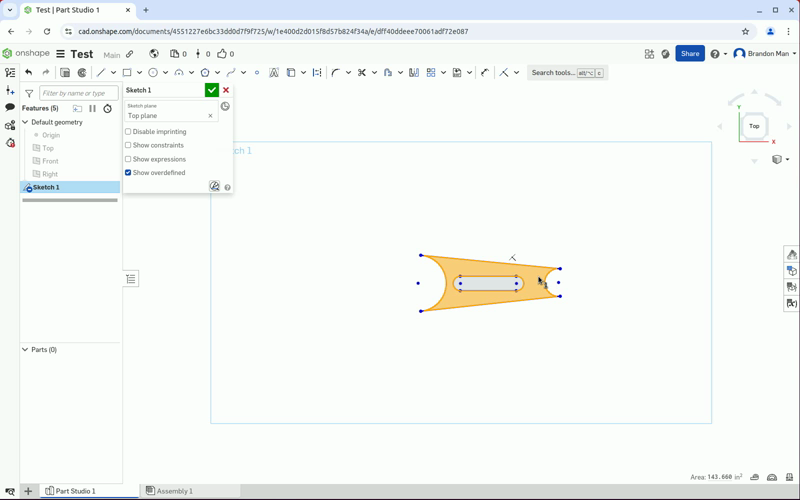
mouse_move(73, 352)
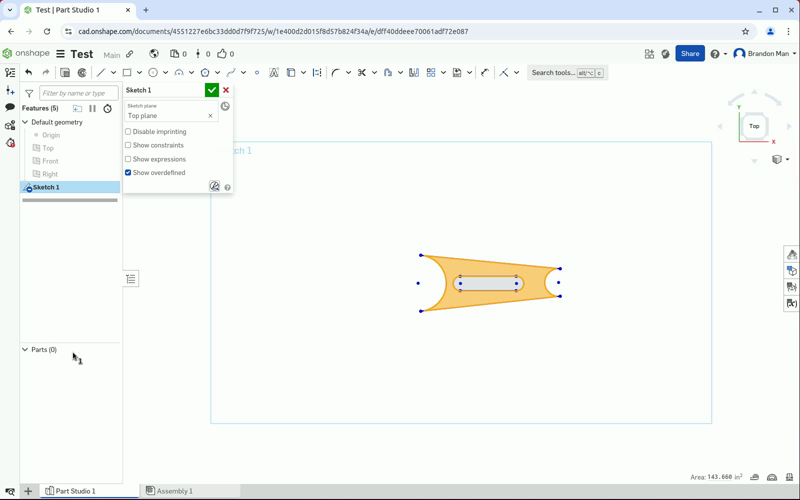
key(shift+y)
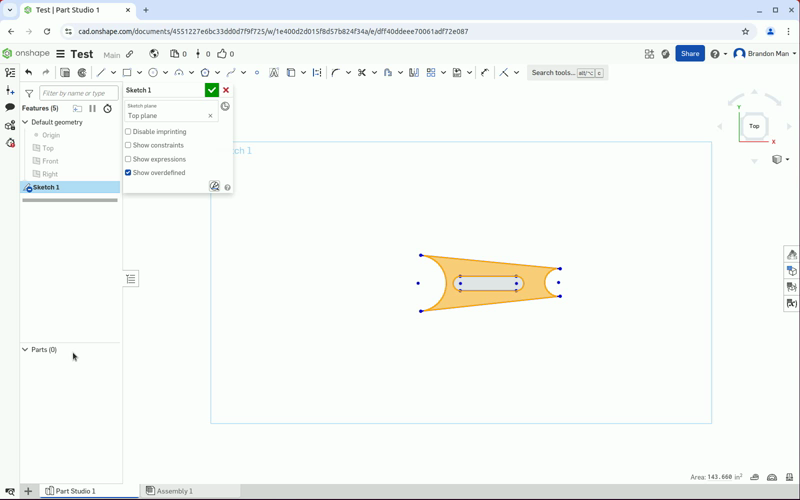
key(shift+e)
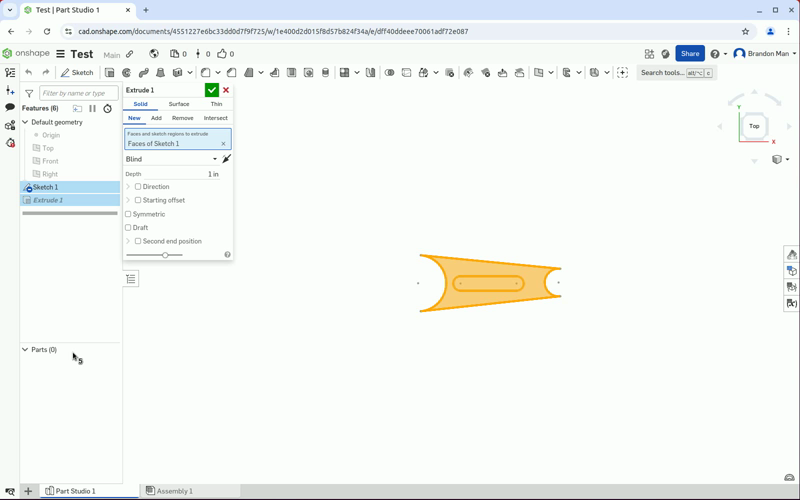
mouse_move(143, 106)
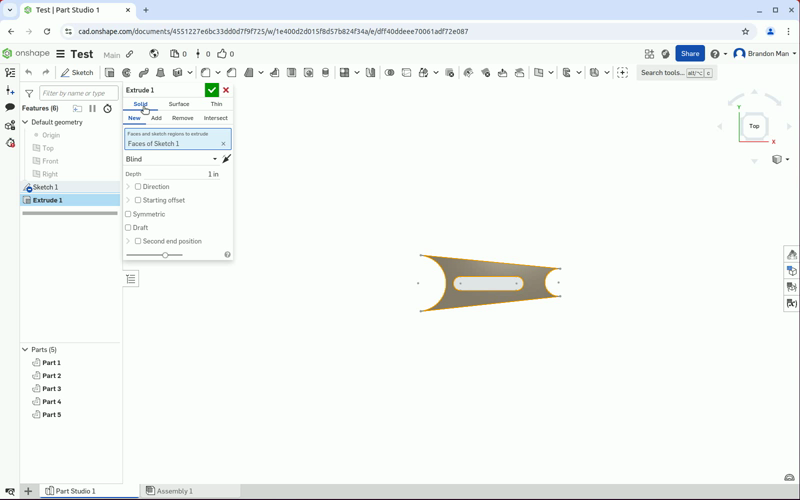
click(143, 106)
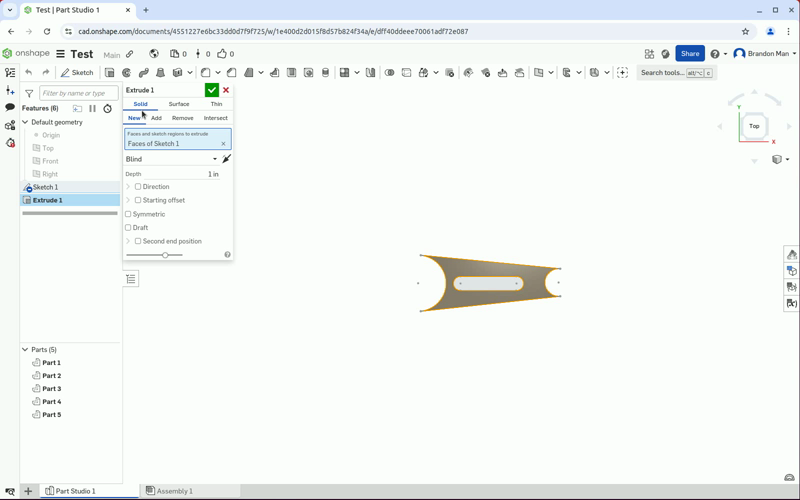
mouse_move(137, 120)
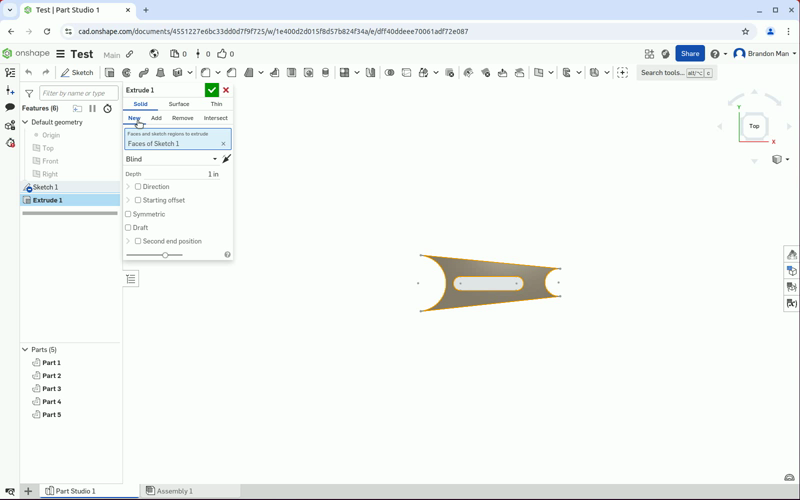
click(137, 120)
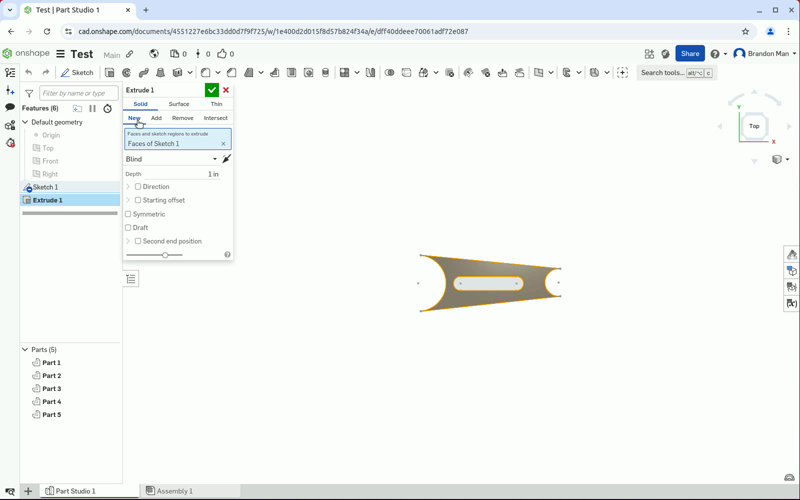
key(tab, 4)
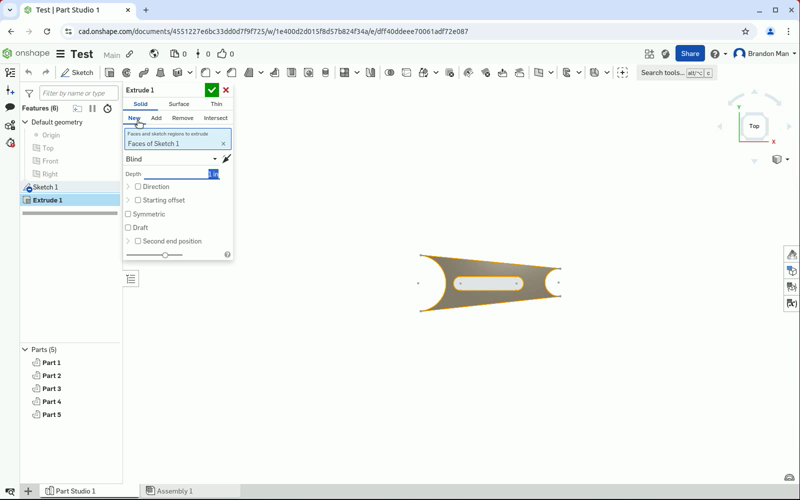
text(5.777)
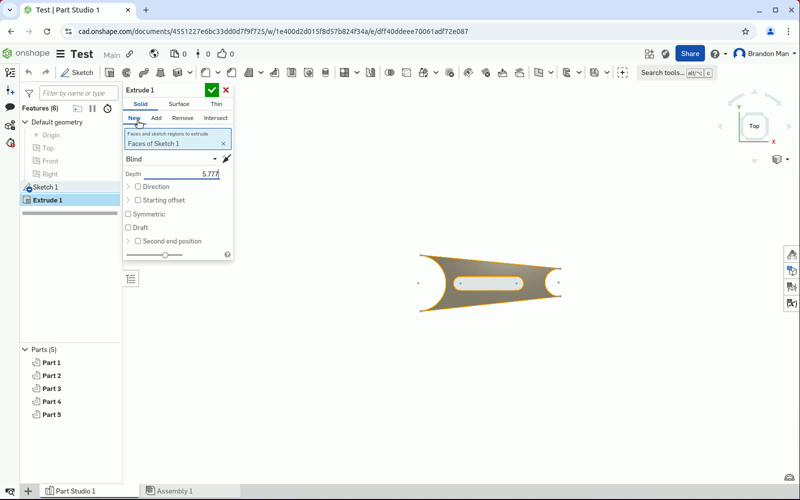
key(enter)
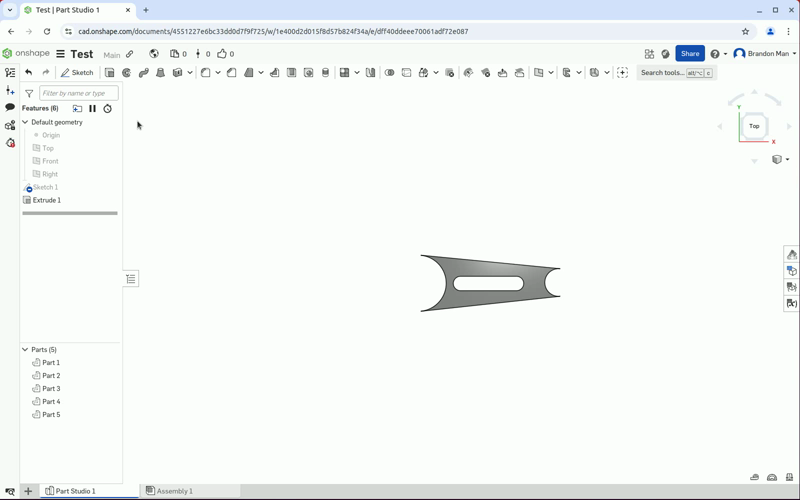
key(shift+h)
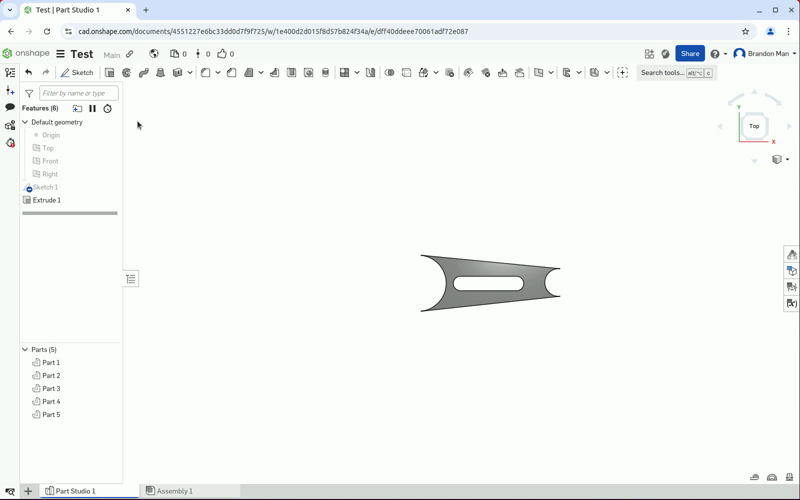
key(shift+h)
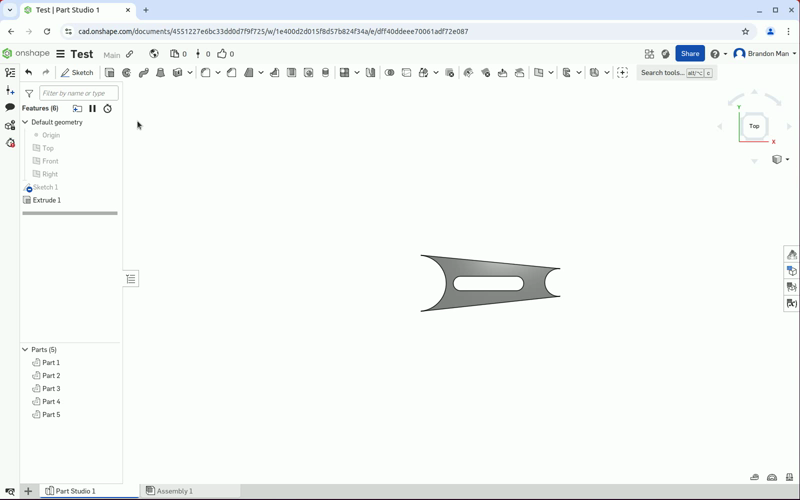
mouse_move(73, 189)
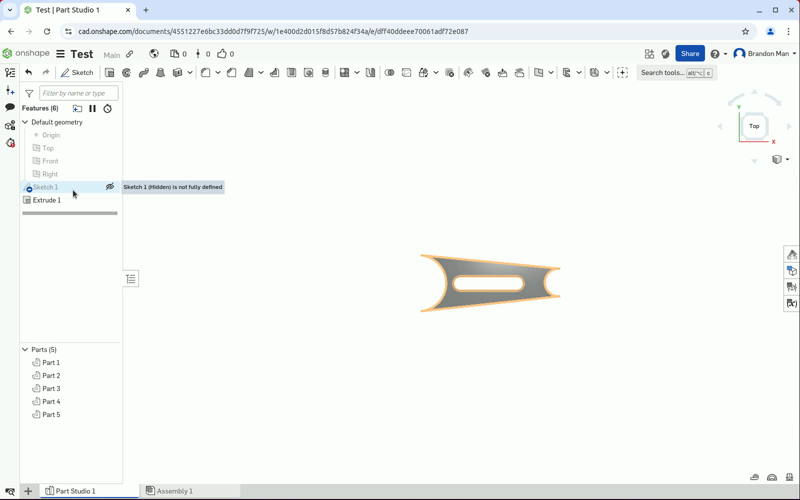
click(73, 189)
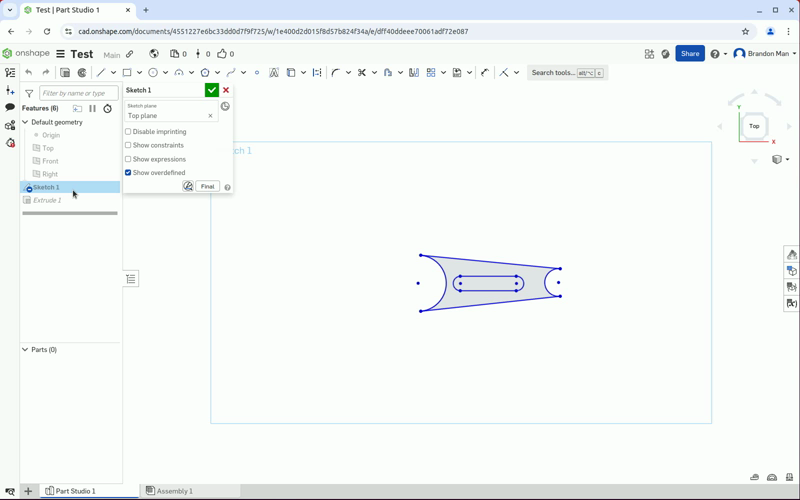
mouse_move(229, 92)
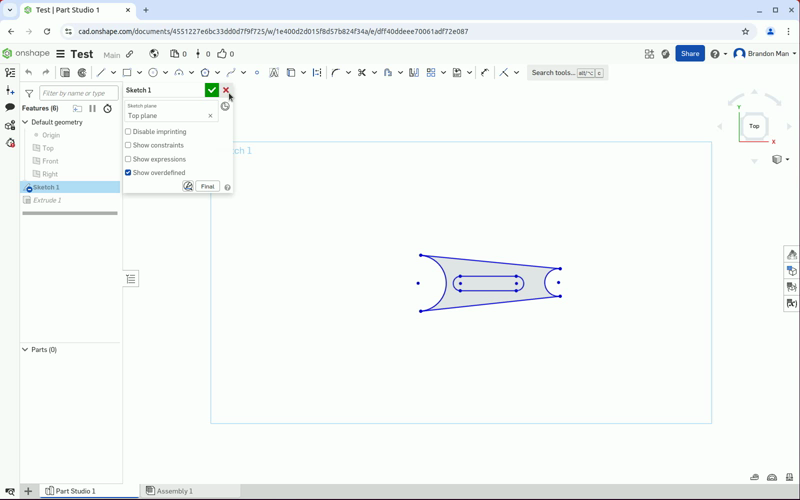
click(229, 92)
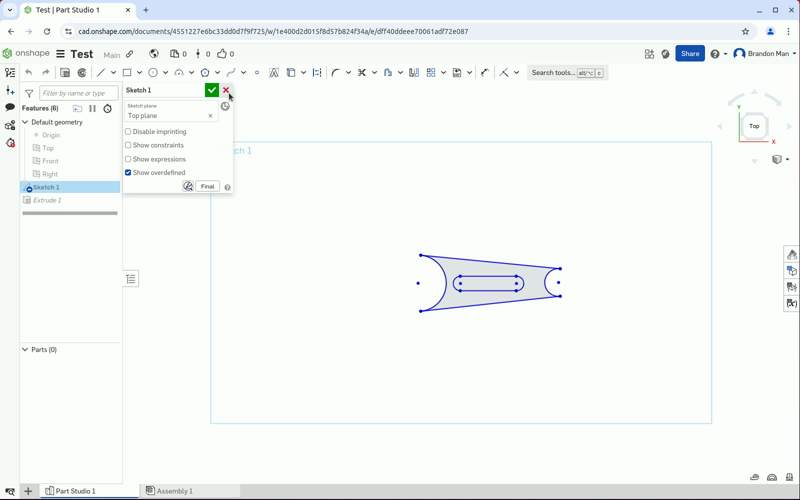
key(shift+s)
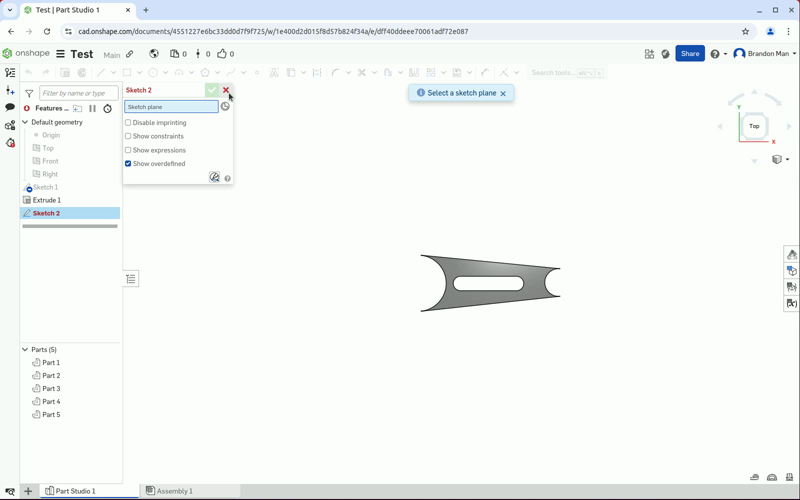
mouse_move(73, 150)
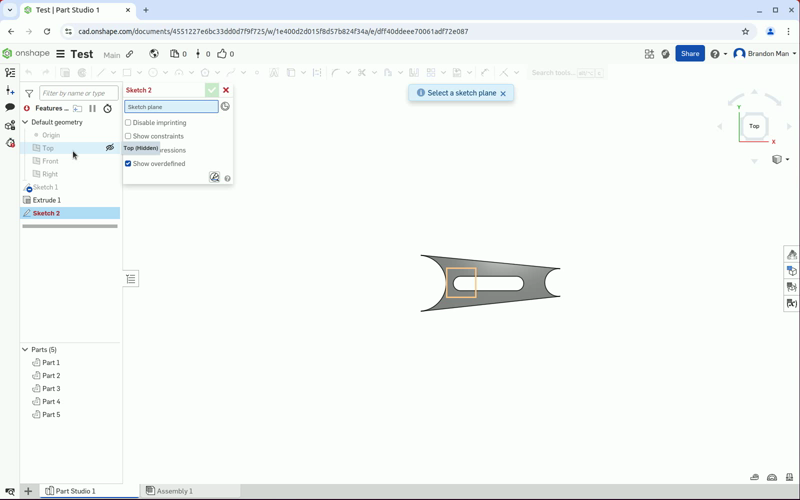
click(73, 150)
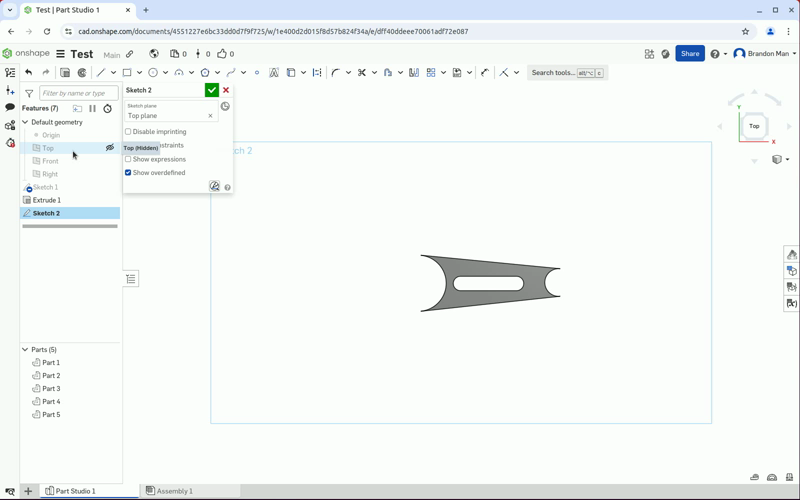
mouse_move(73, 352)
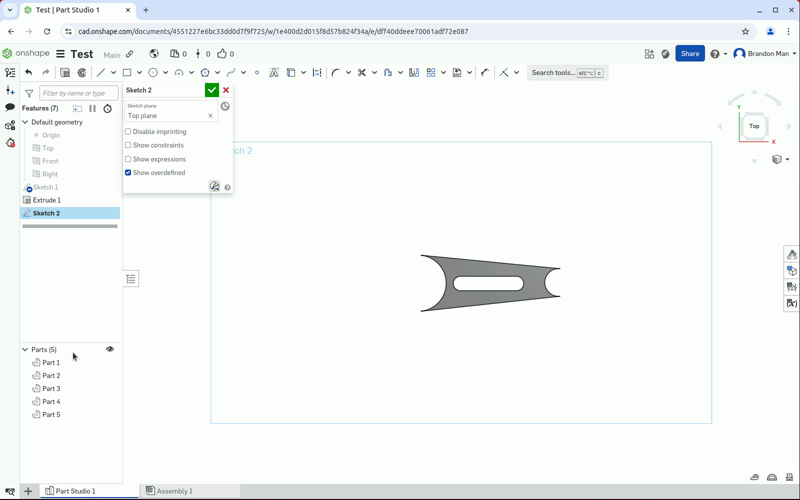
key(y)
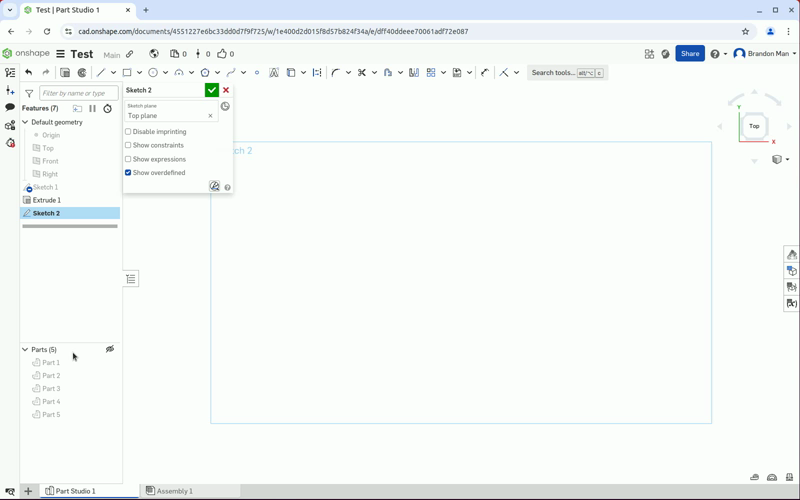
key(c)
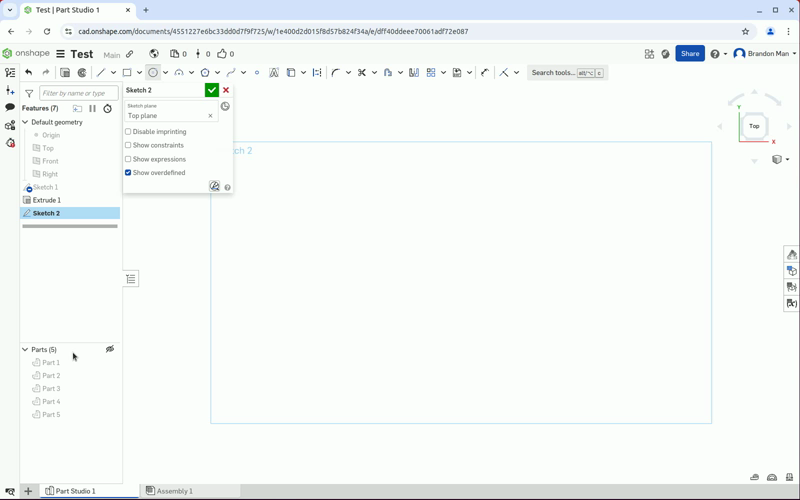
key_down(shift)
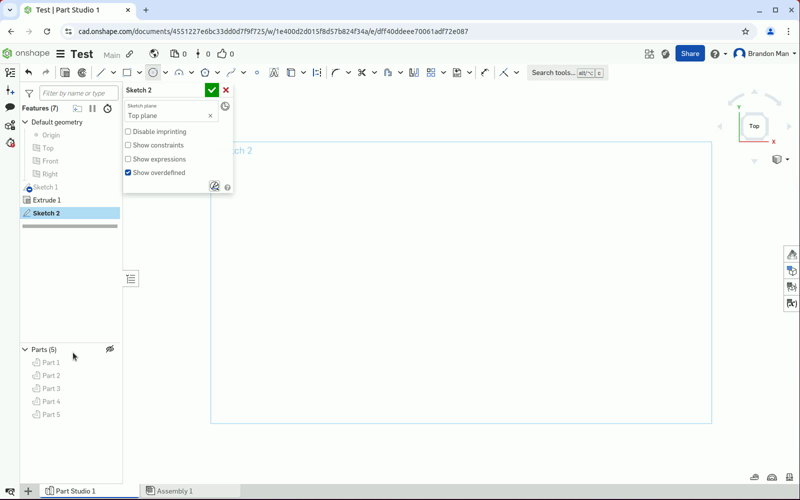
mouse_move(419, 282)
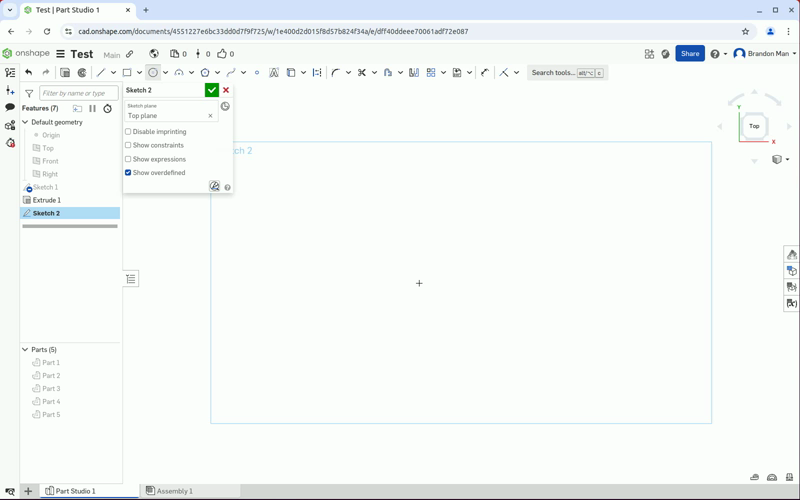
click(419, 282)
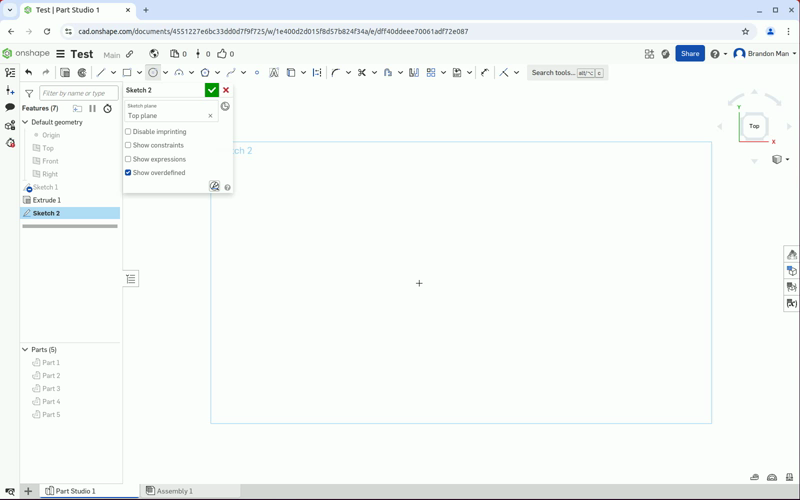
key_up(shift)
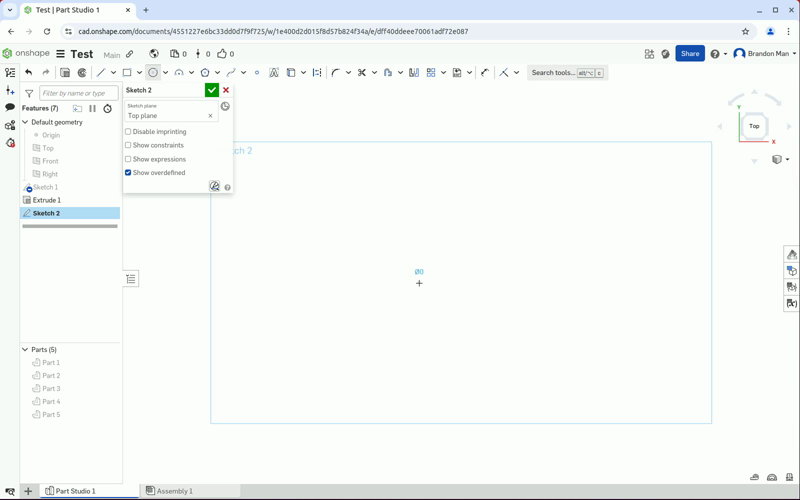
mouse_move(447, 282)
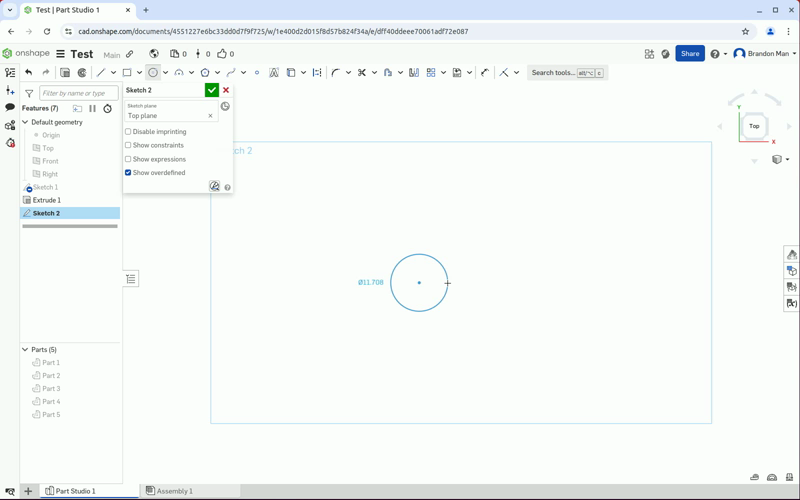
click(447, 282)
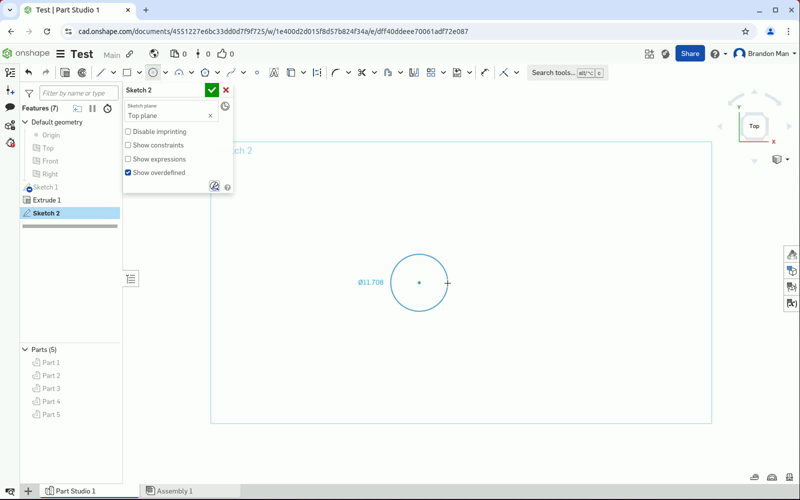
key(esc)
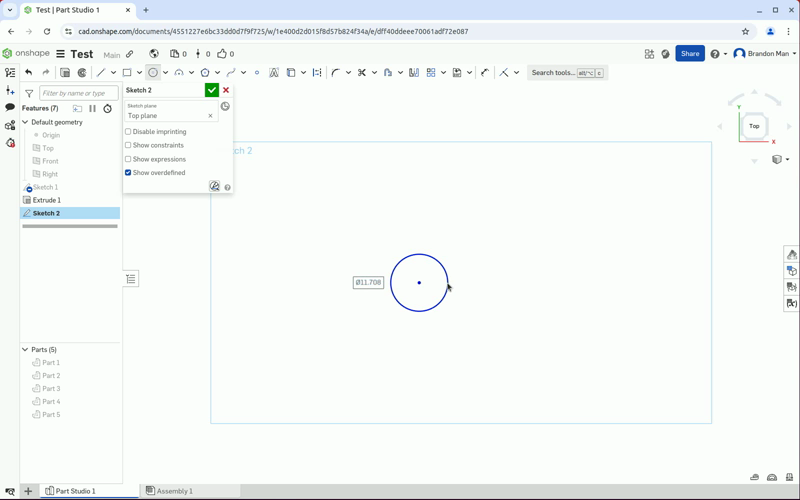
key(c)
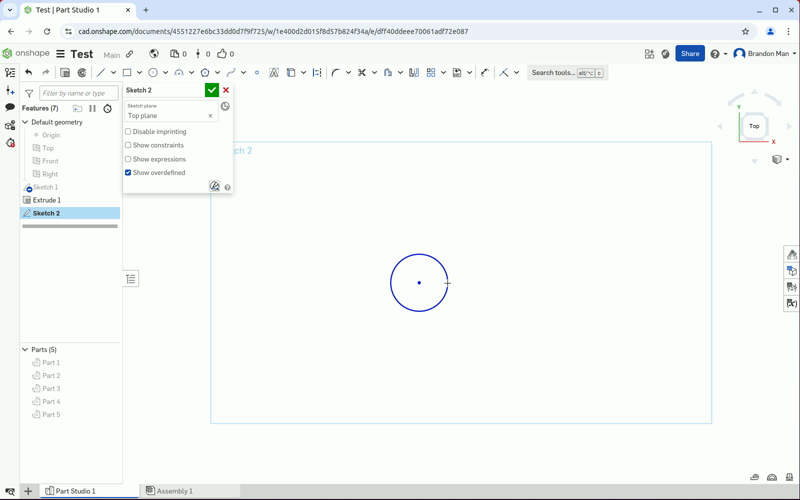
key_down(shift)
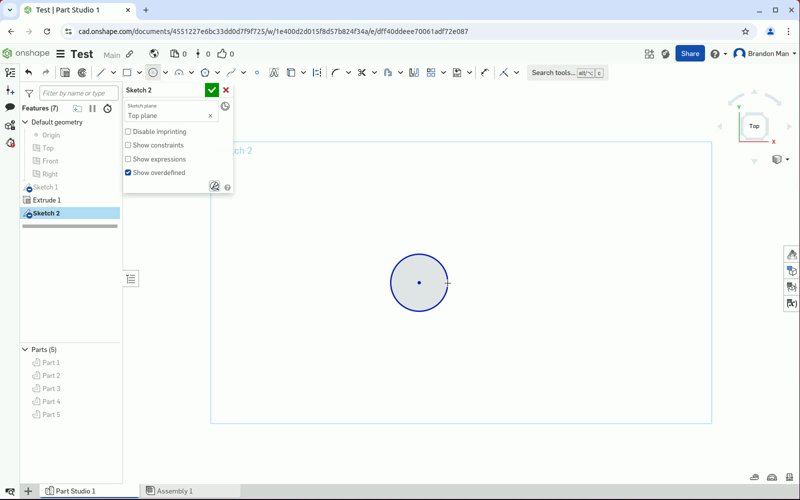
mouse_move(419, 282)
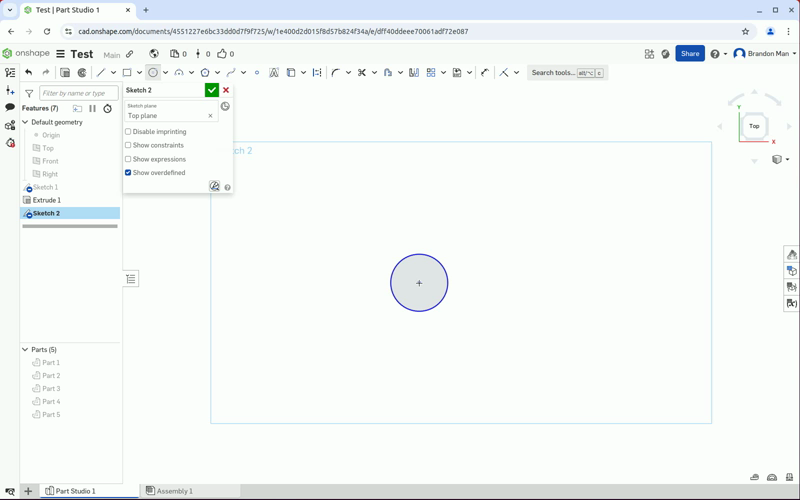
click(419, 282)
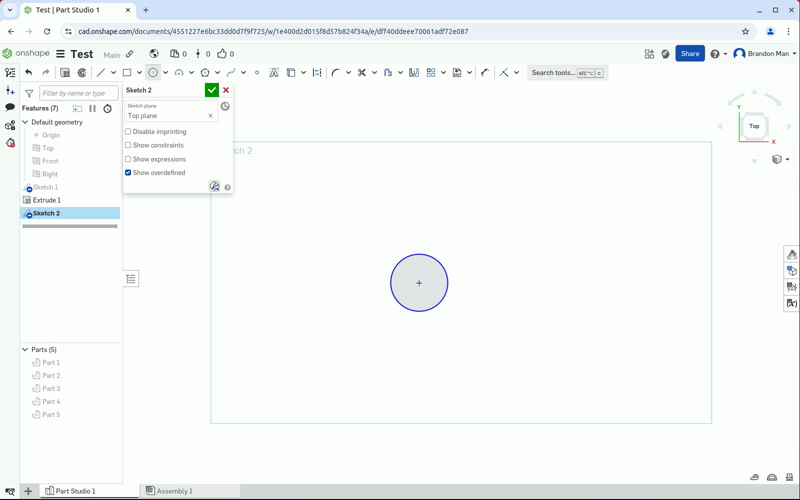
key_up(shift)
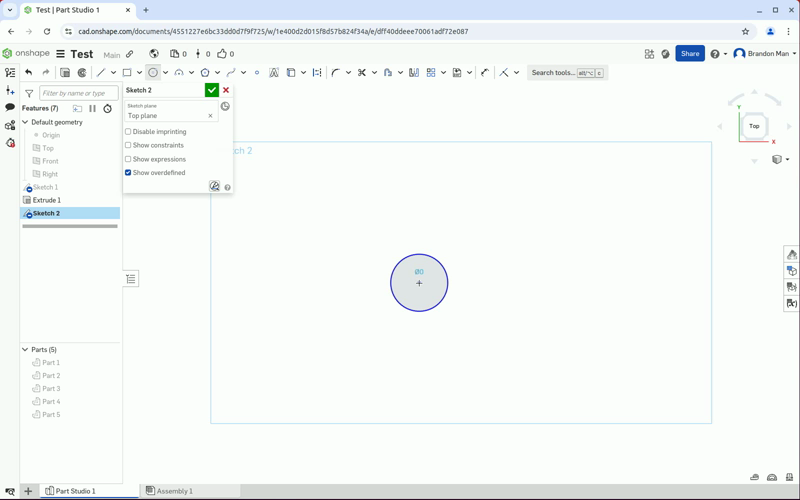
mouse_move(440, 282)
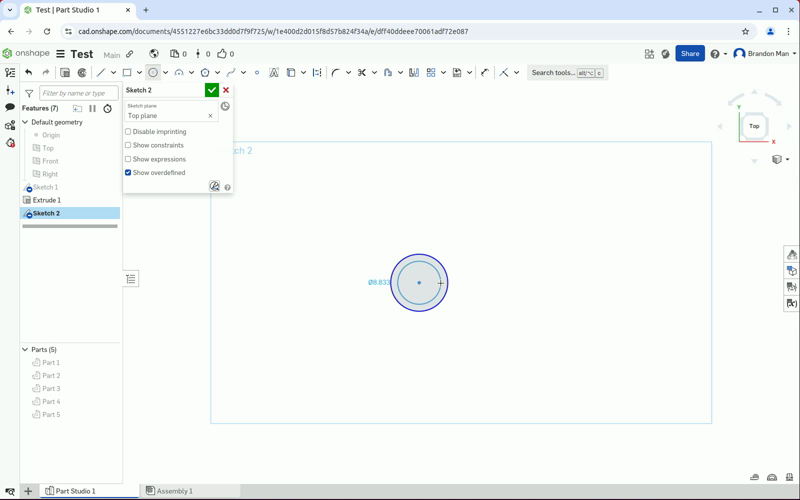
click(440, 282)
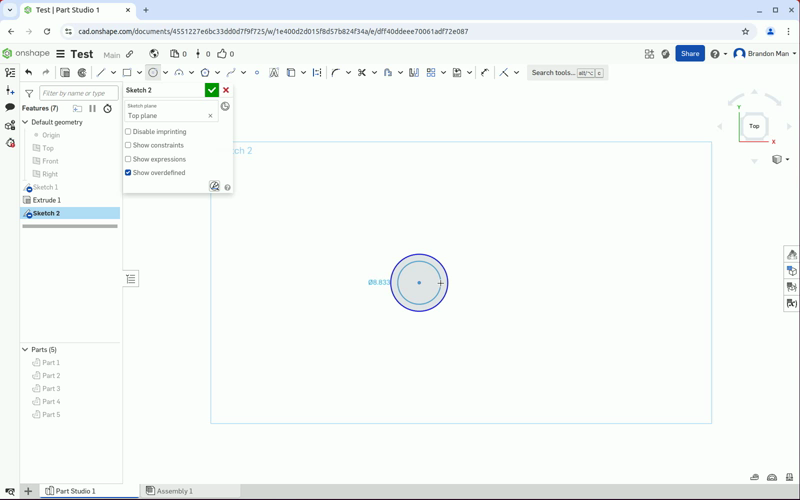
key(esc)
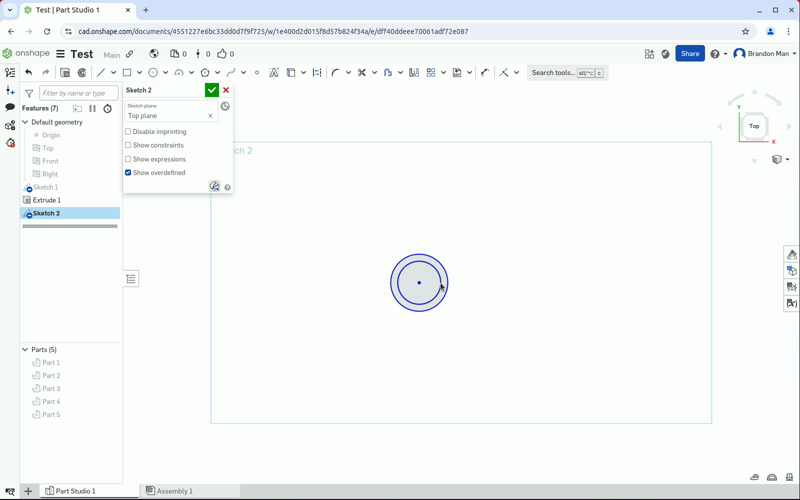
mouse_move(439, 301)
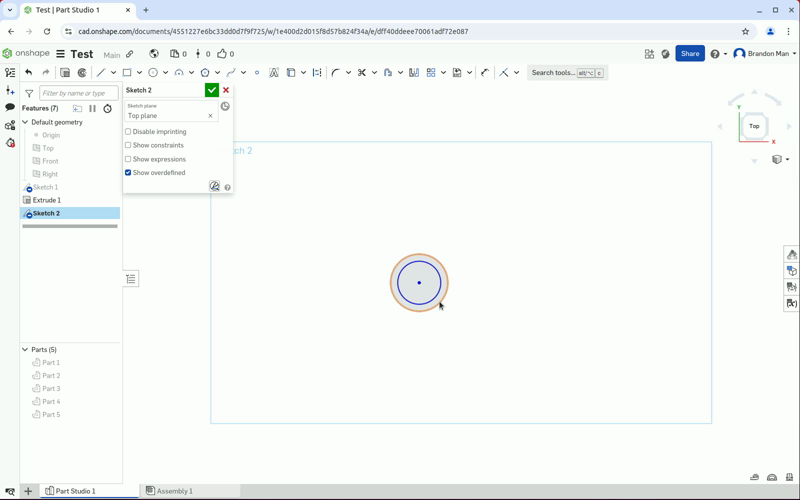
scroll(6)
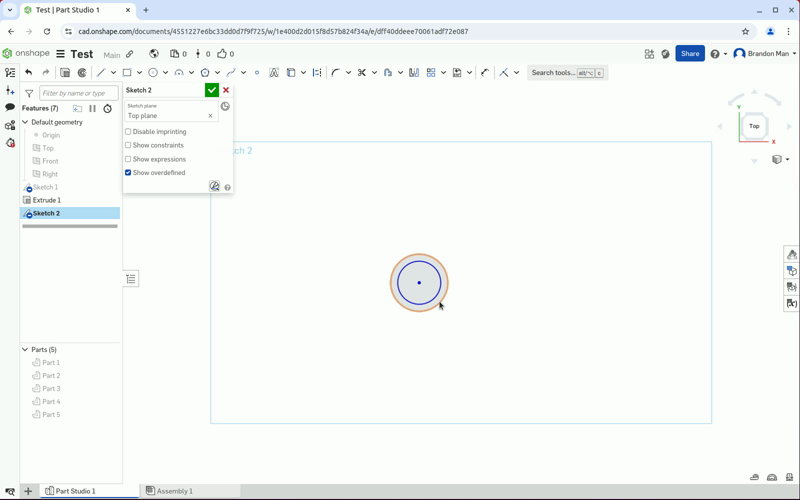
scroll(6)
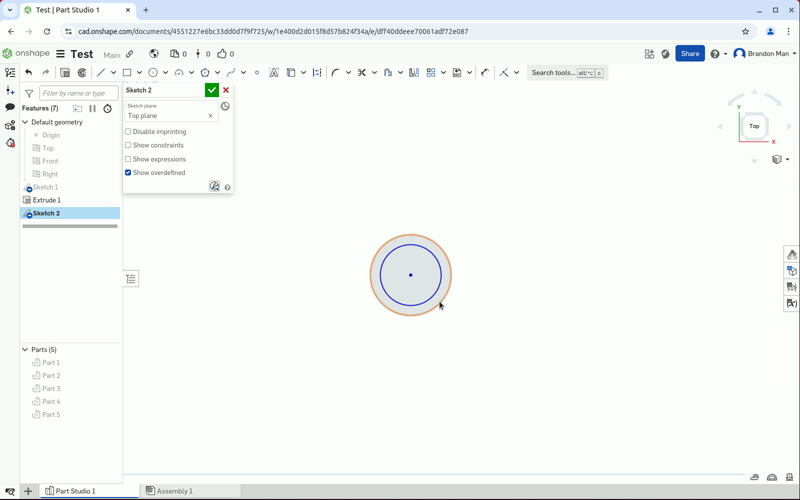
scroll(6)
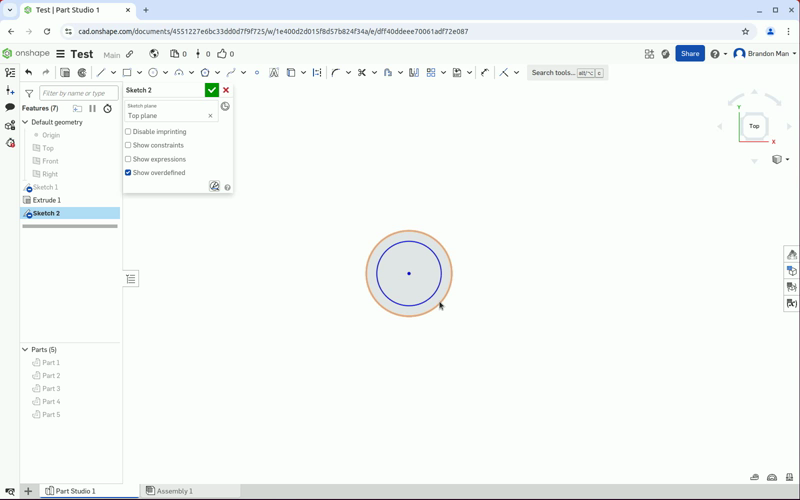
scroll(6)
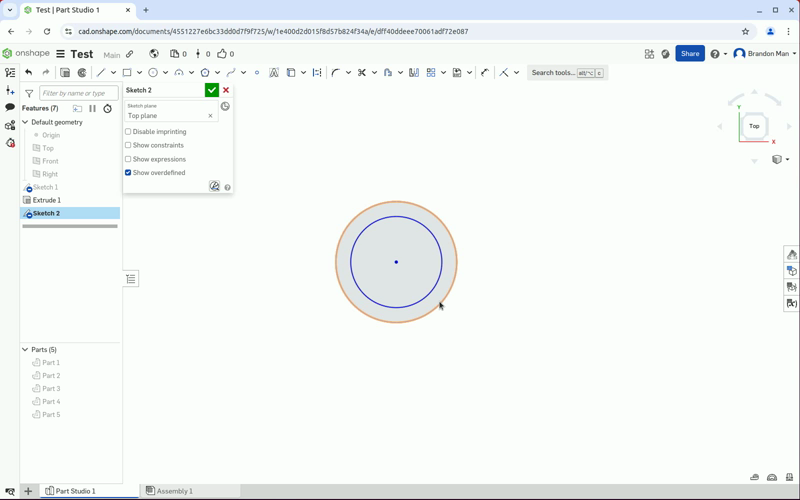
scroll(6)
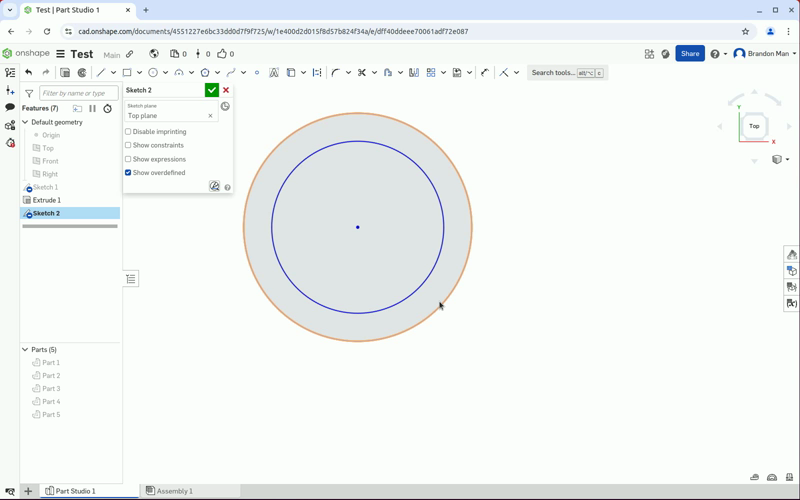
scroll(6)
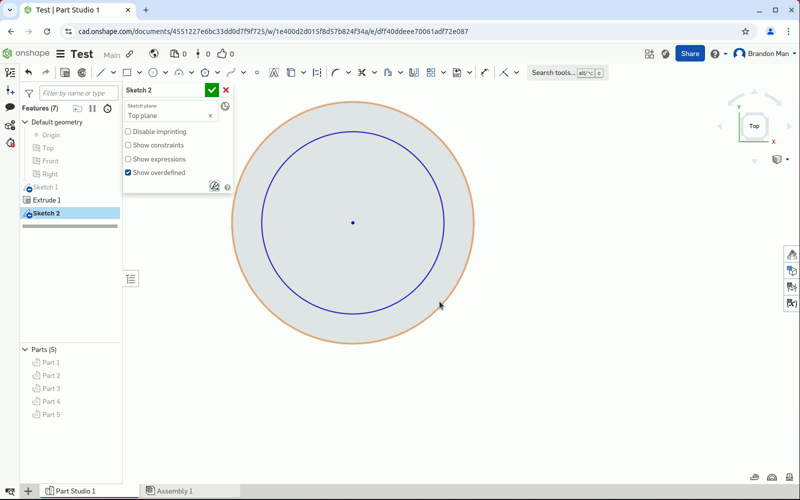
scroll(6)
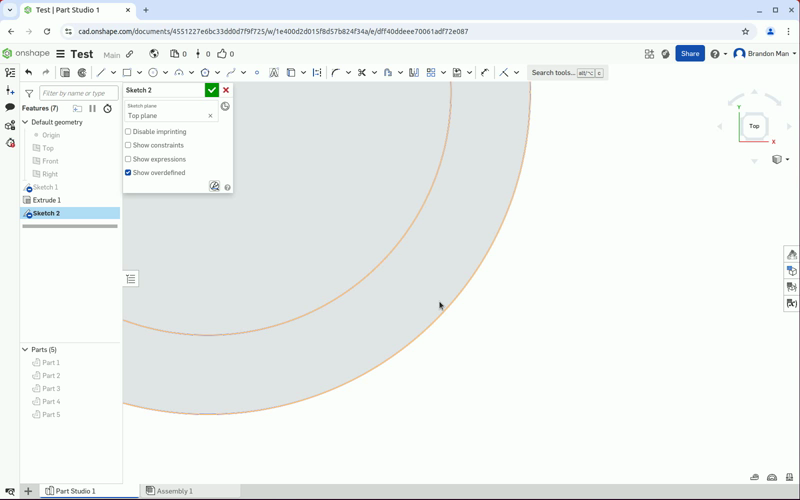
click(439, 301)
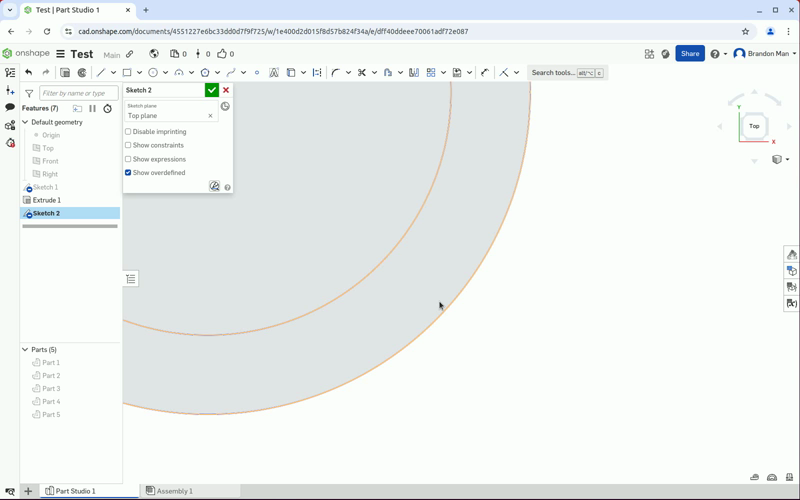
scroll(-6)
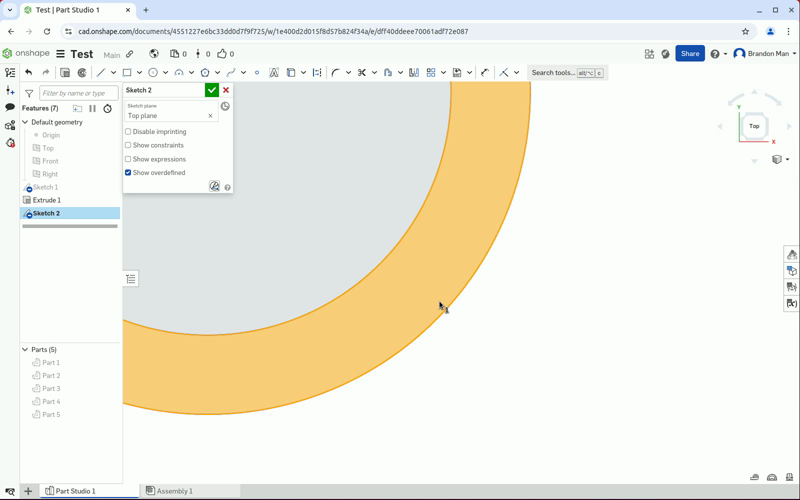
scroll(-6)
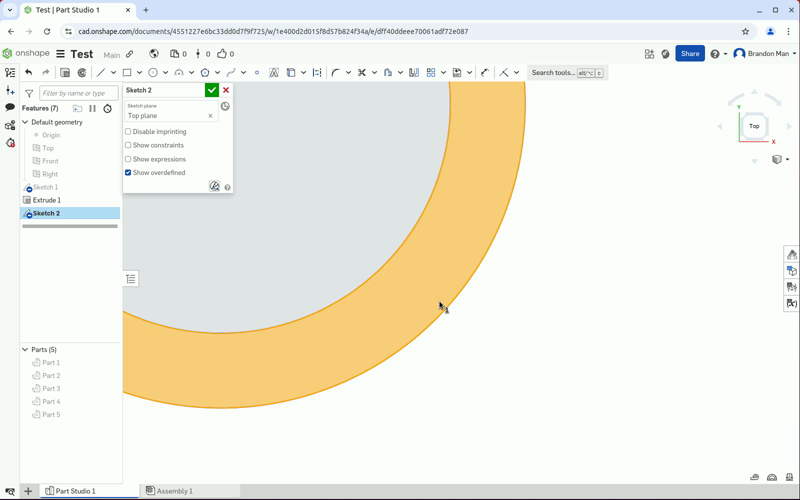
scroll(-6)
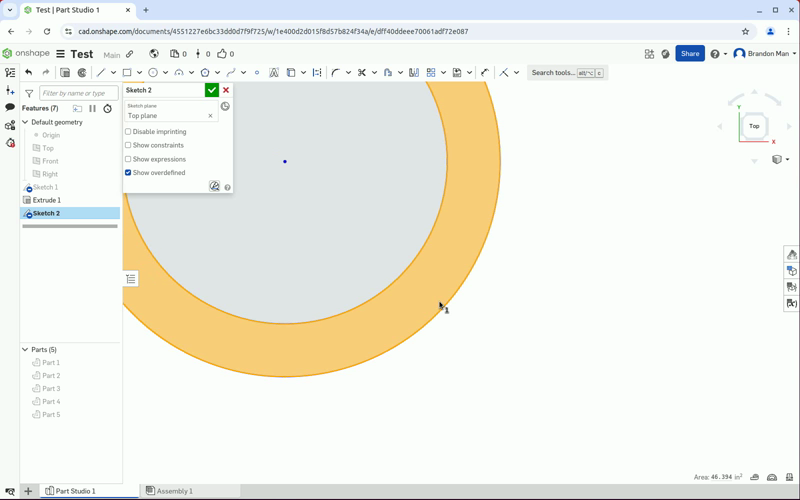
scroll(-6)
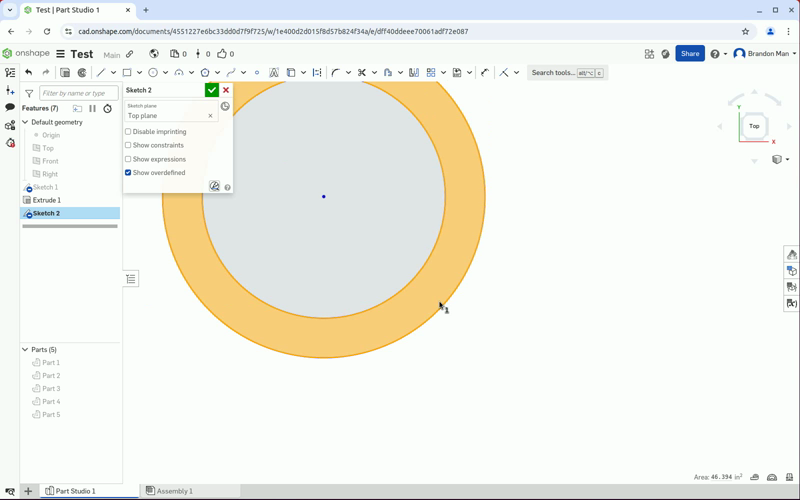
scroll(-6)
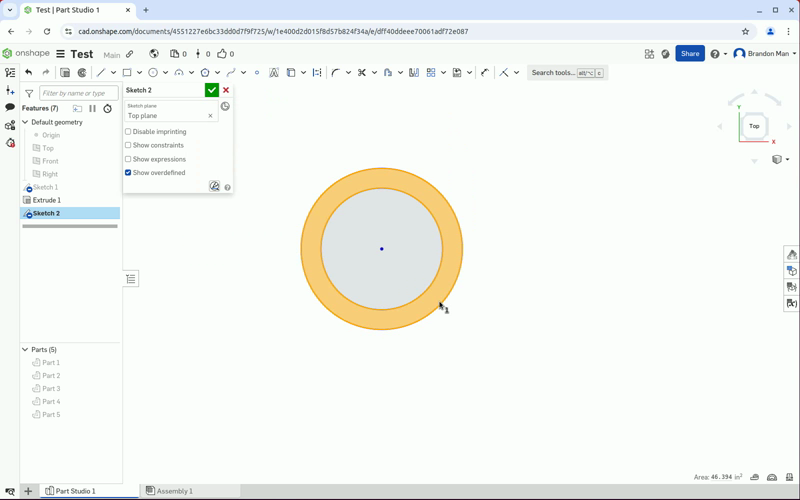
scroll(-6)
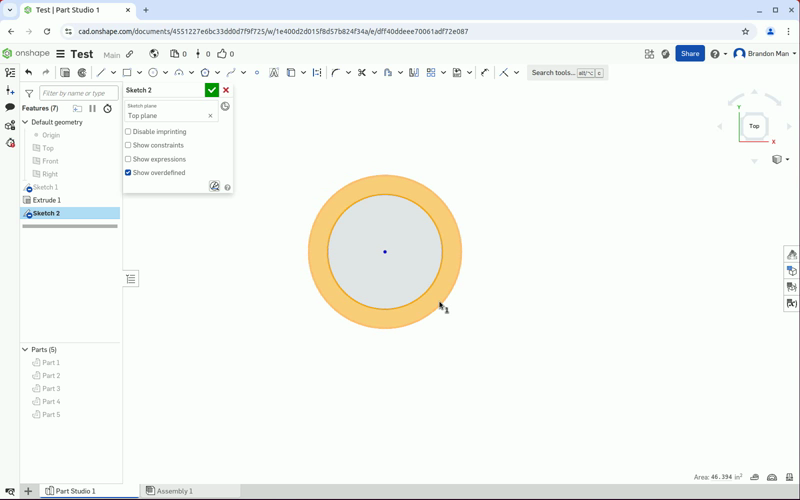
scroll(-6)
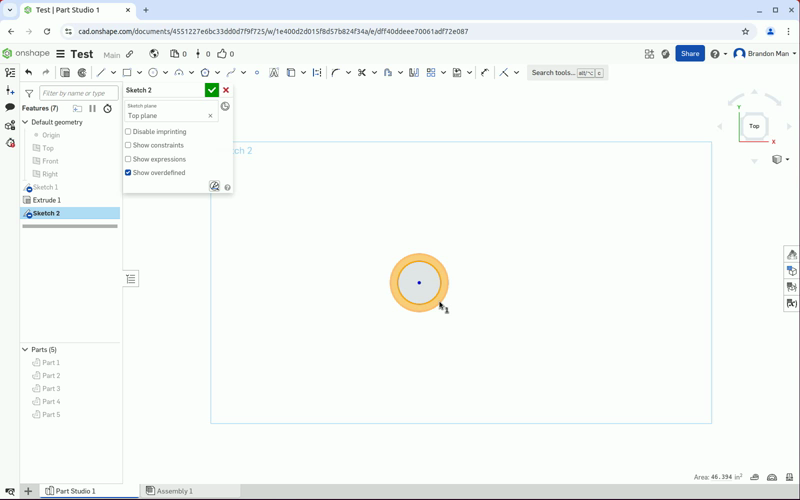
mouse_move(73, 352)
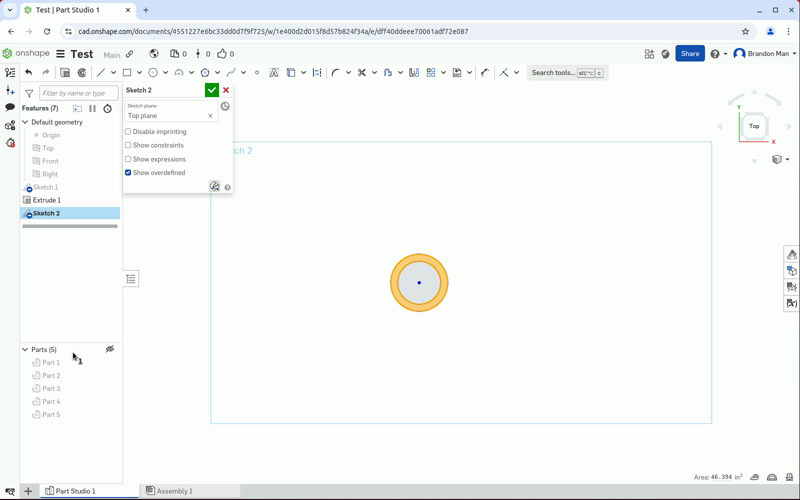
key(shift+y)
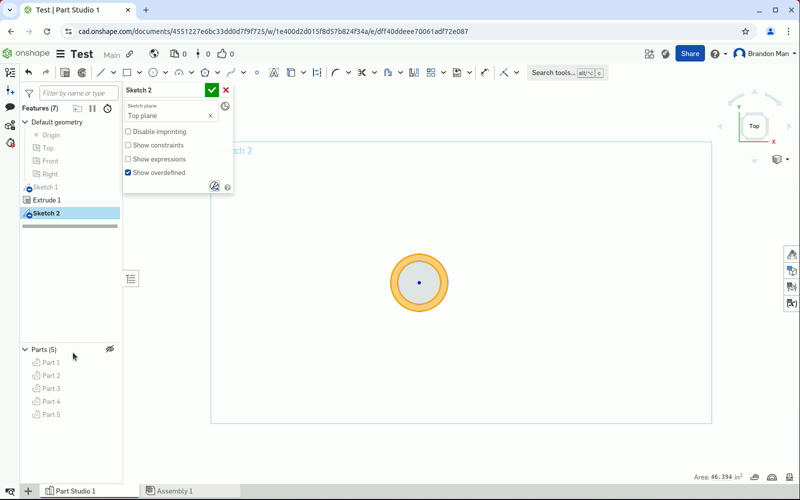
key(shift+e)
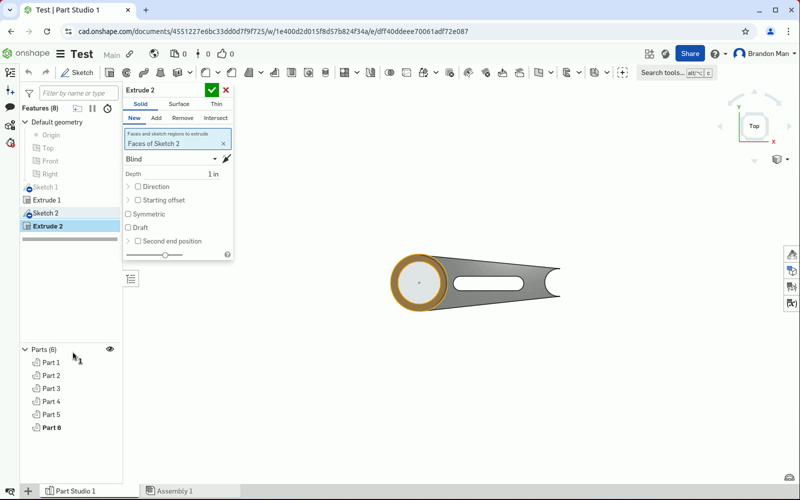
mouse_move(143, 106)
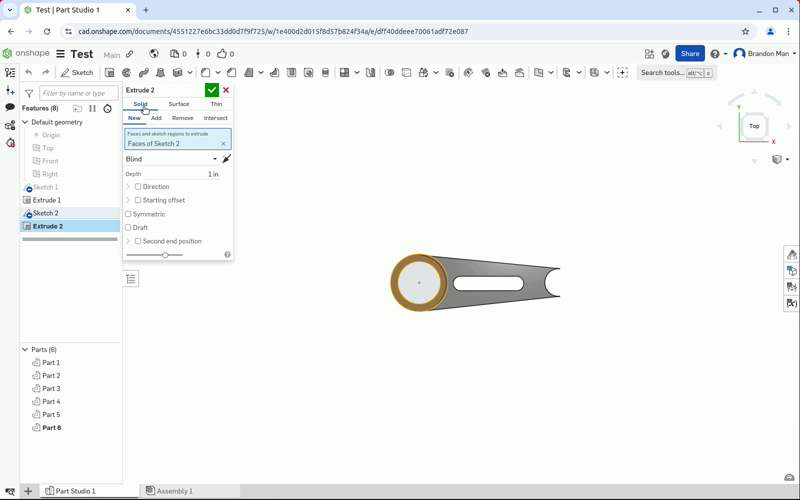
click(143, 106)
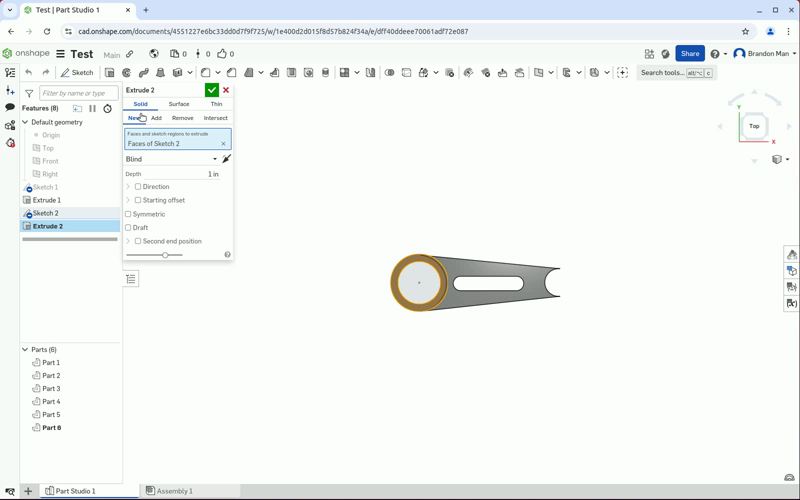
mouse_move(137, 120)
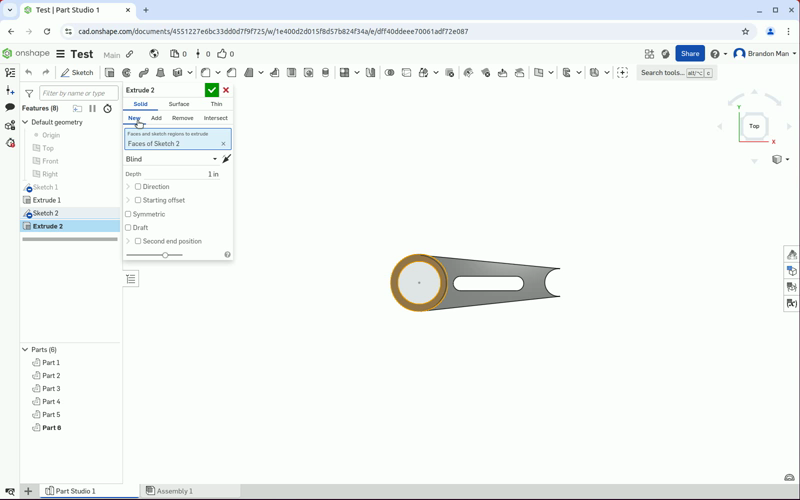
click(137, 120)
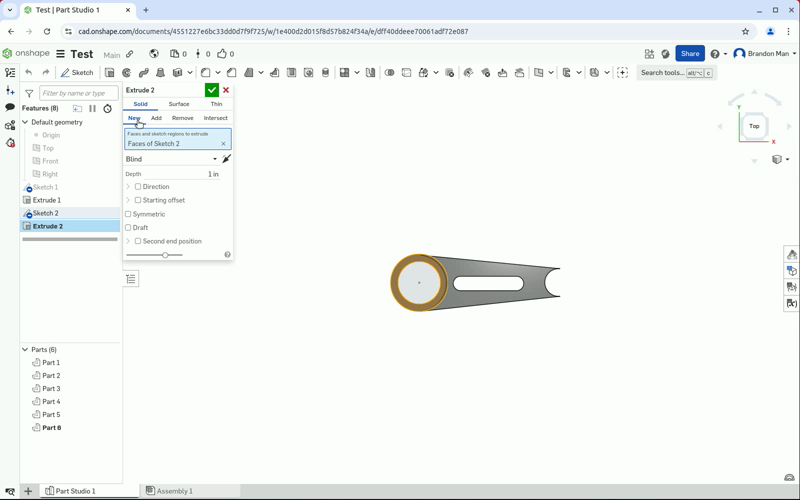
key(tab, 4)
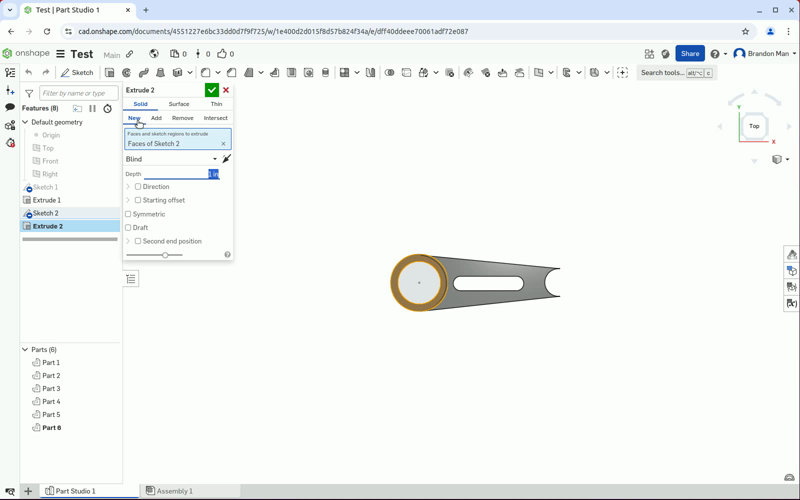
text(8.666)
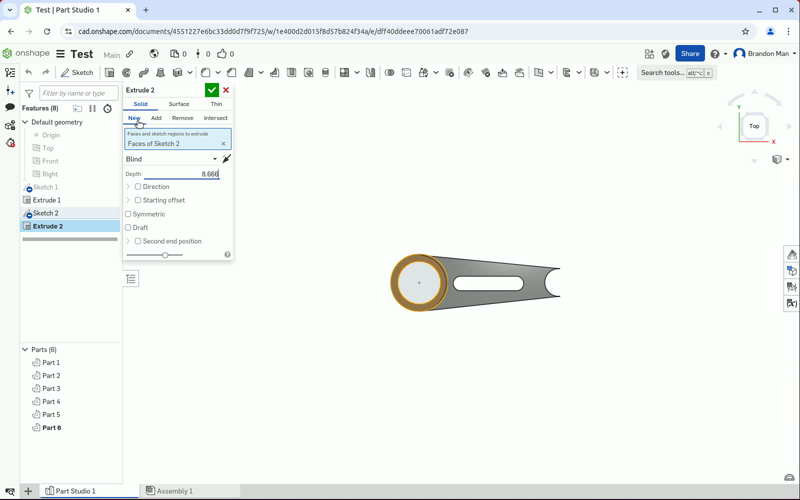
key(enter)
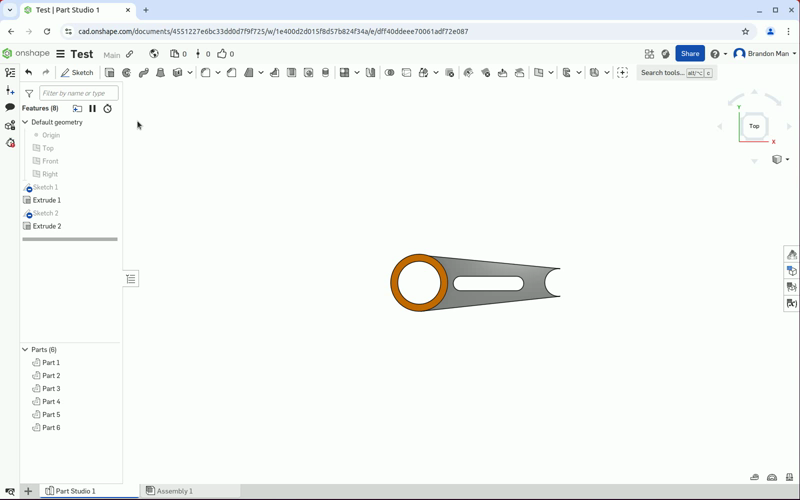
key(shift+h)
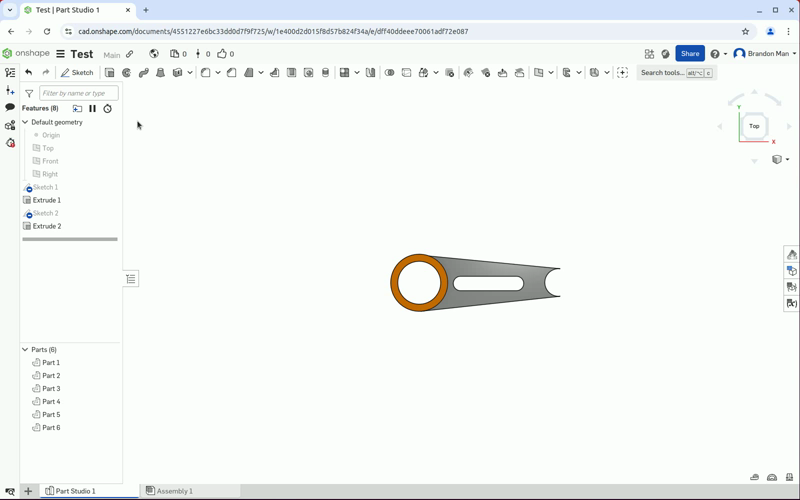
key(shift+h)
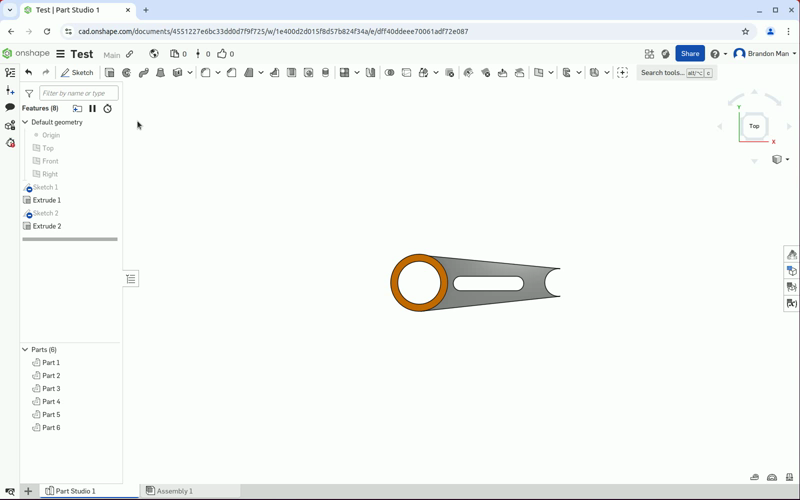
mouse_move(73, 189)
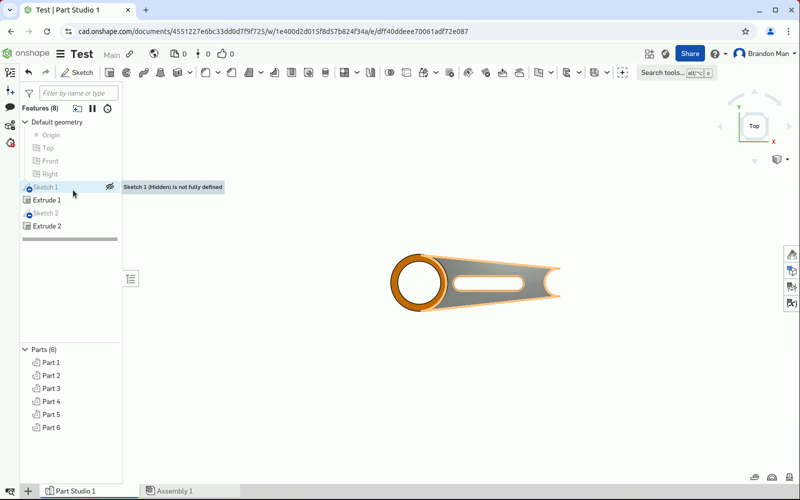
click(73, 189)
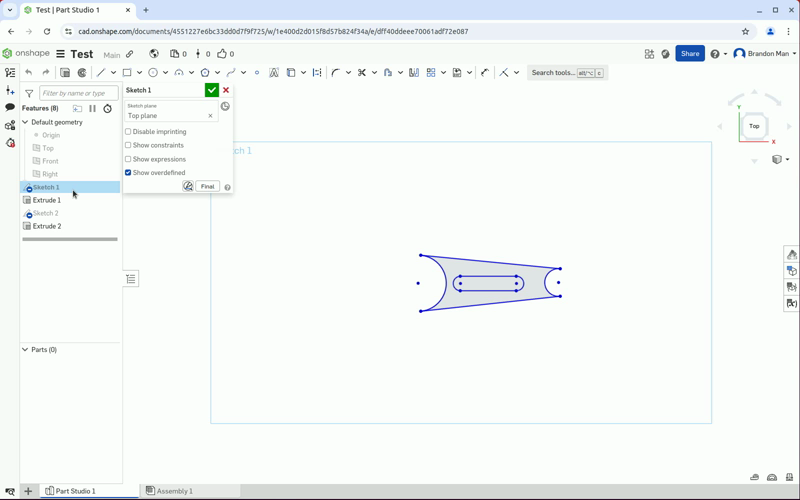
mouse_move(229, 92)
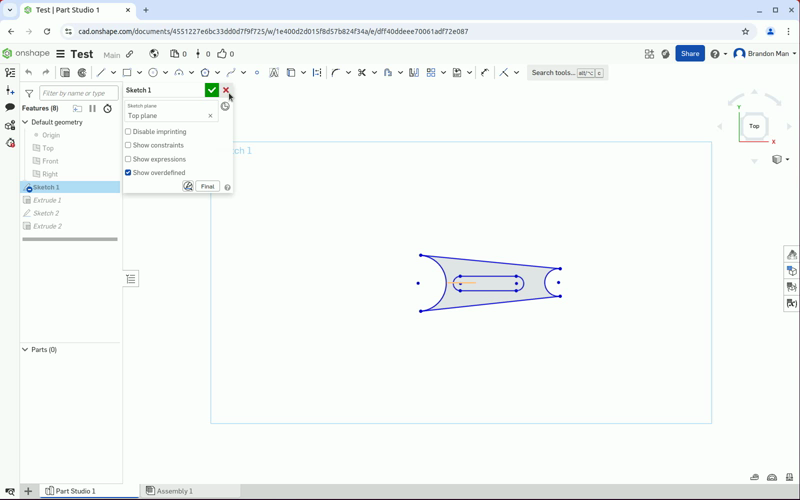
click(229, 92)
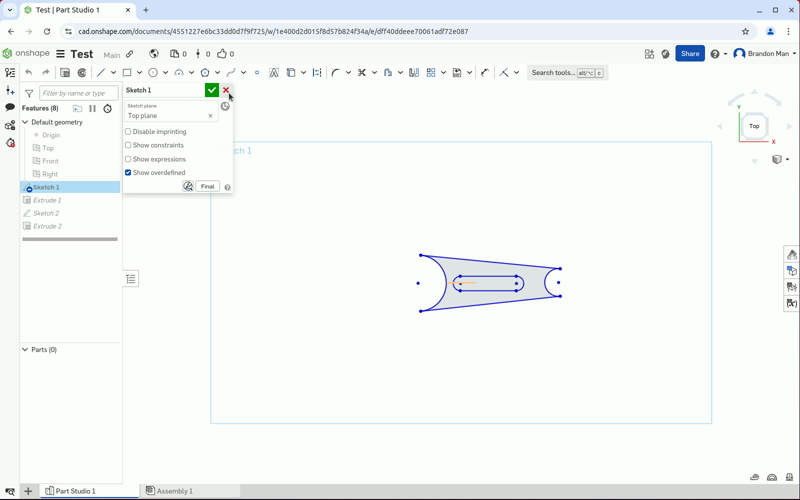
key(shift+s)
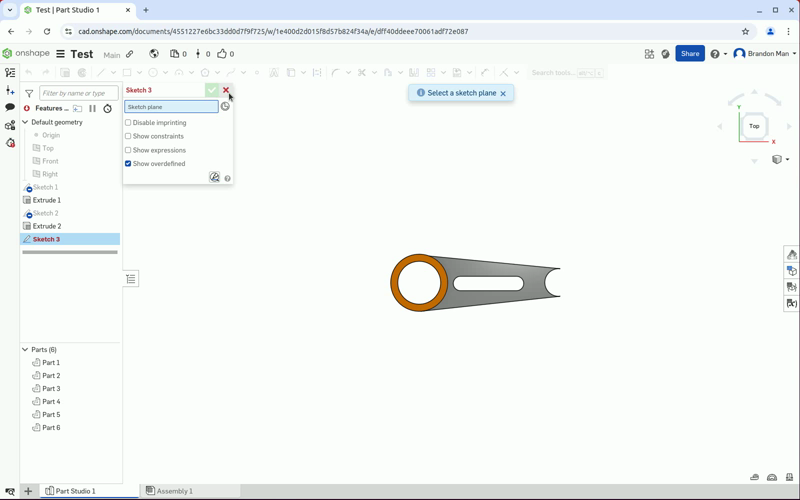
mouse_move(73, 150)
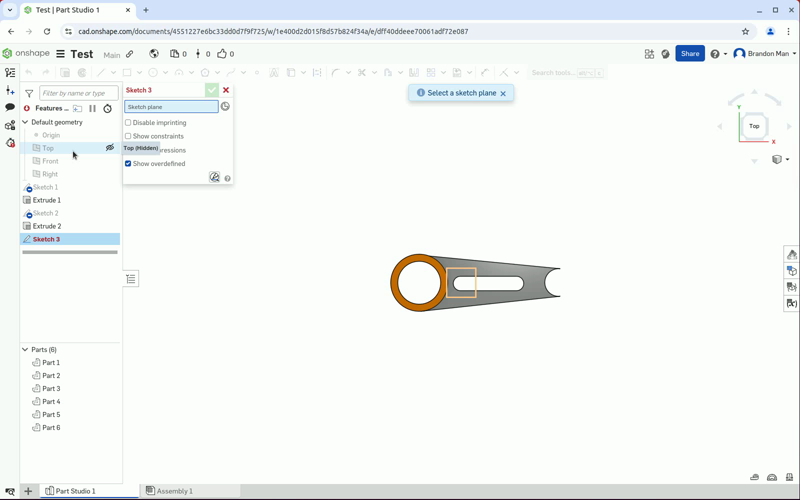
click(73, 150)
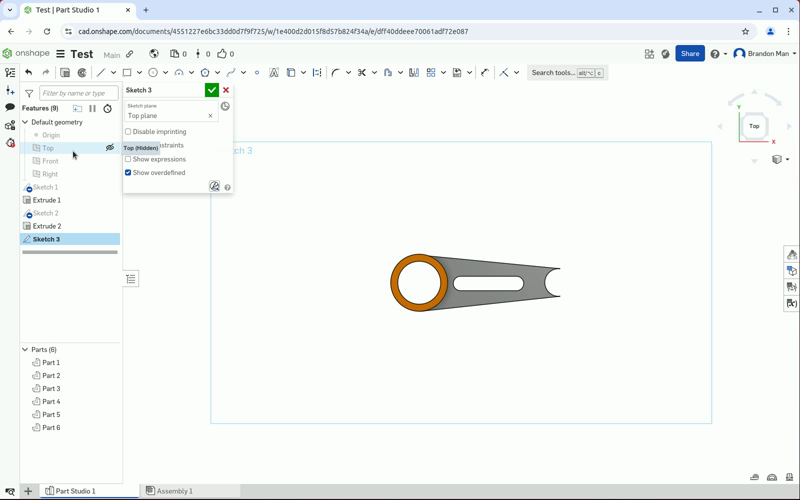
mouse_move(73, 352)
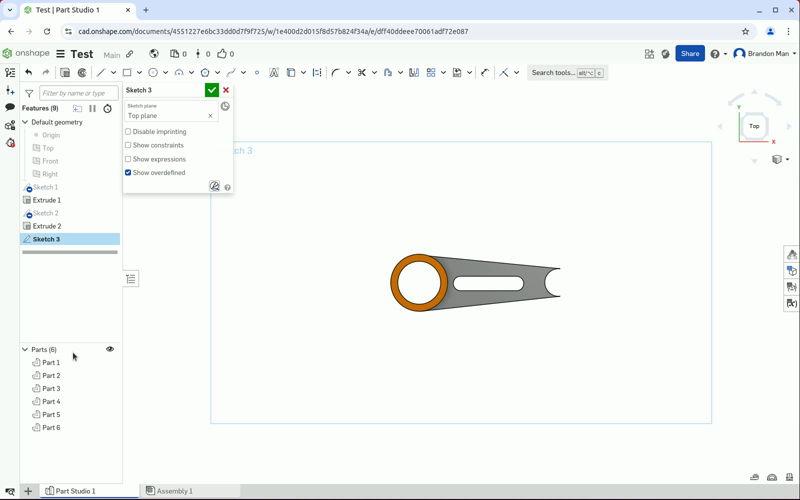
key(y)
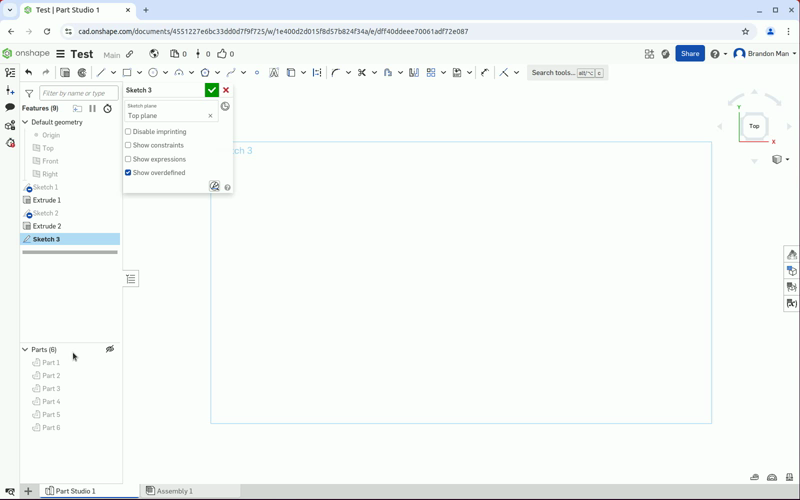
key(c)
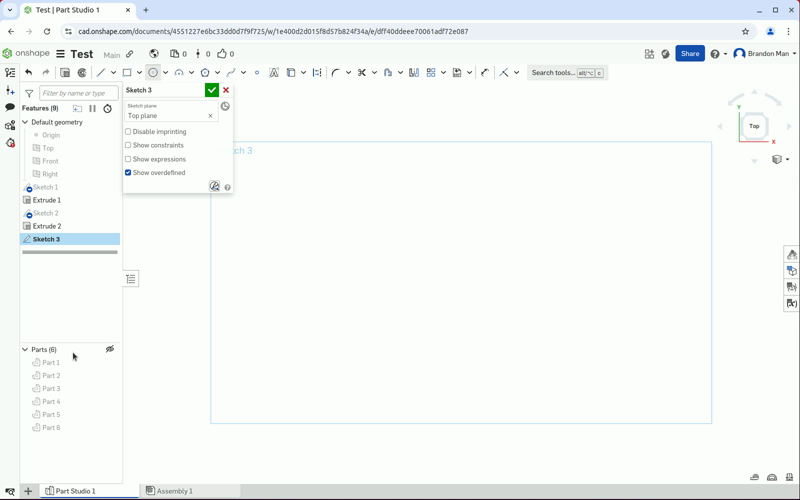
key_down(shift)
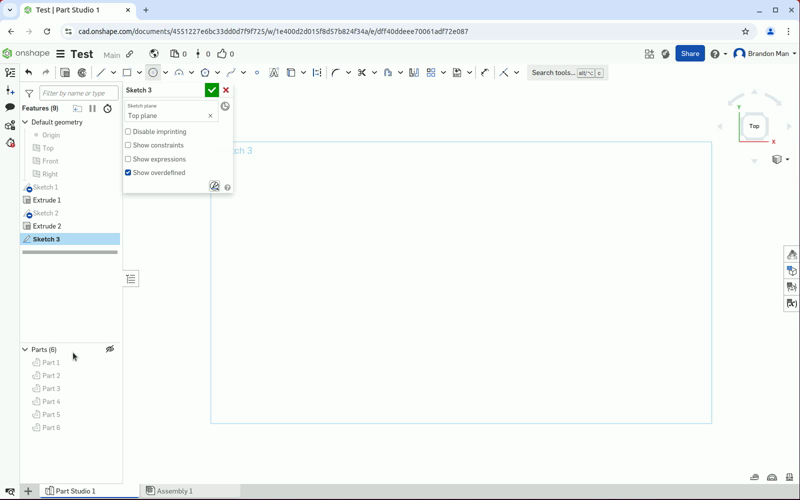
mouse_move(559, 282)
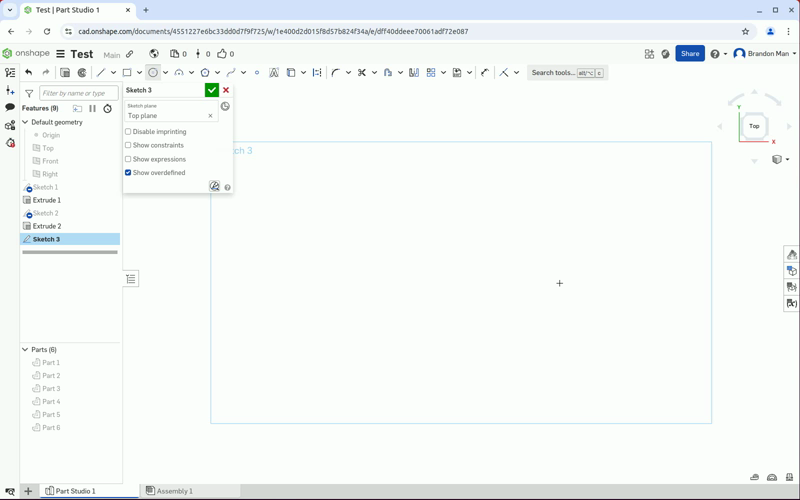
click(559, 282)
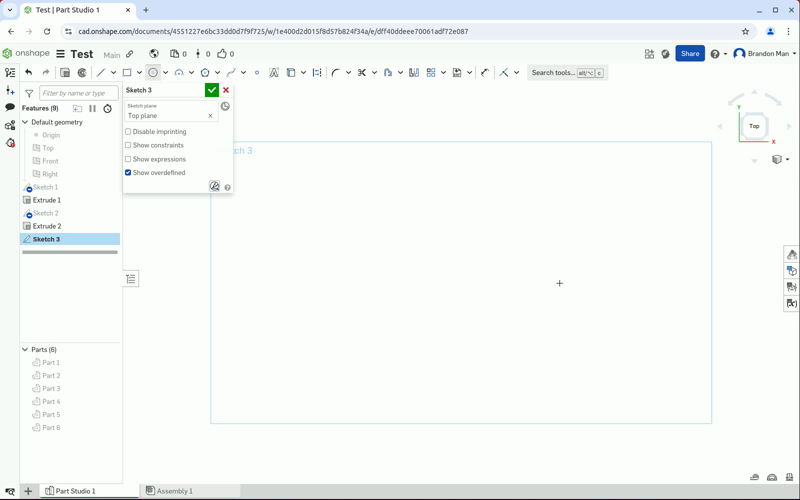
key_up(shift)
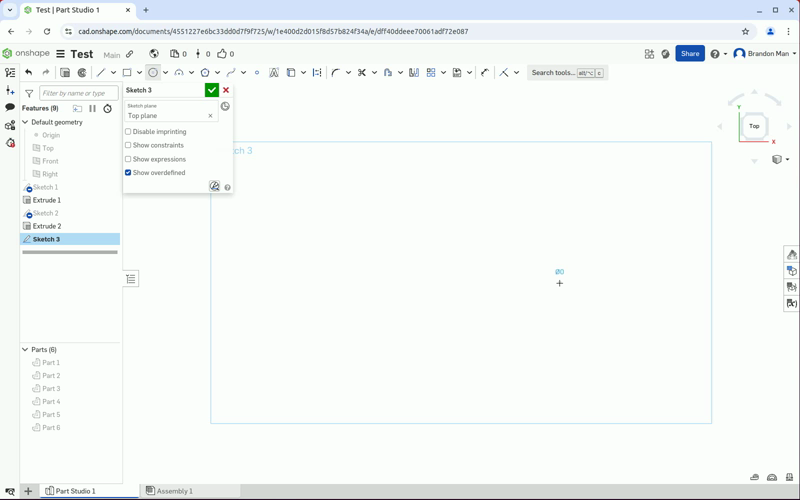
mouse_move(574, 282)
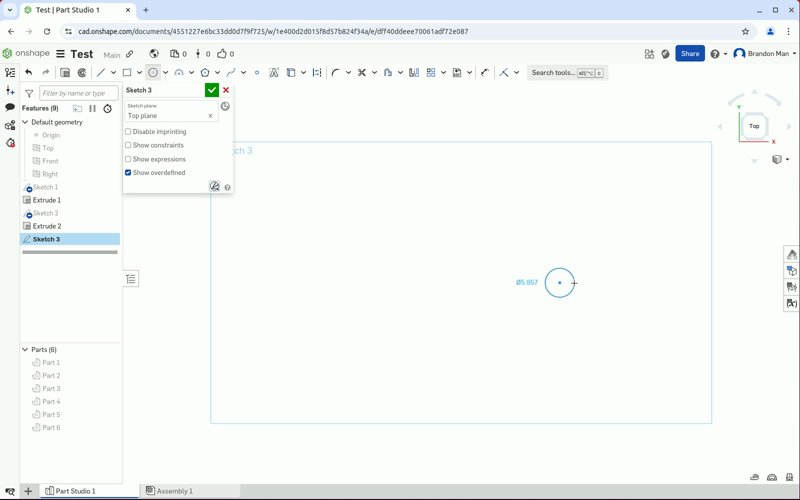
click(574, 282)
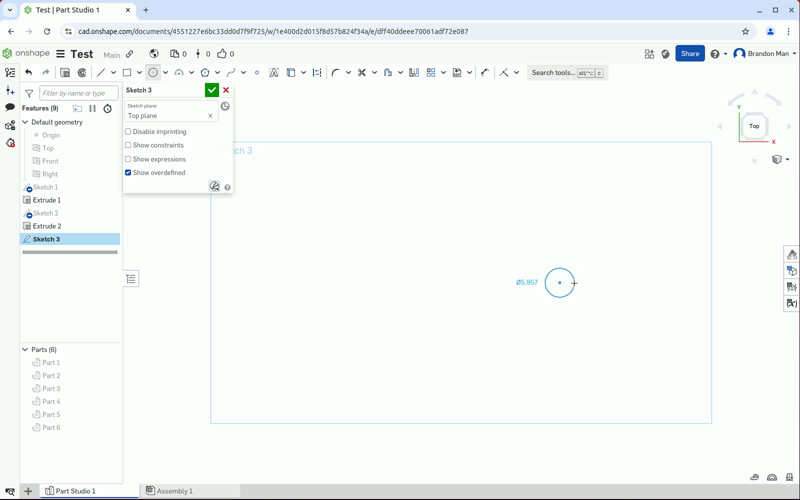
key(esc)
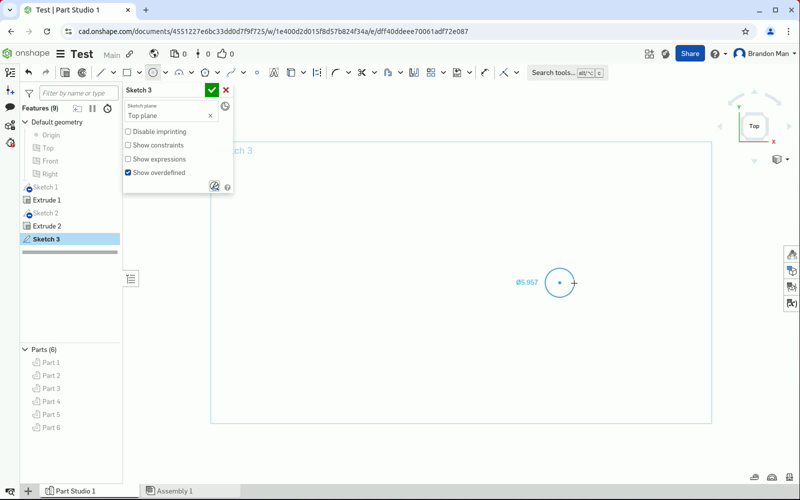
key(c)
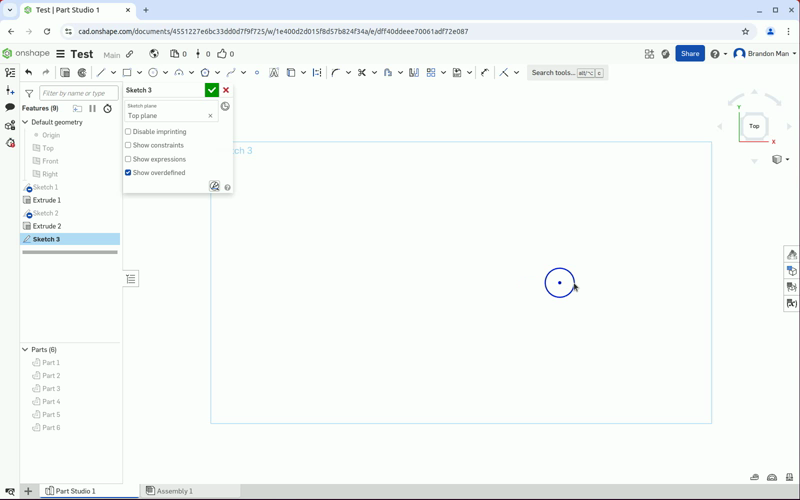
key_down(shift)
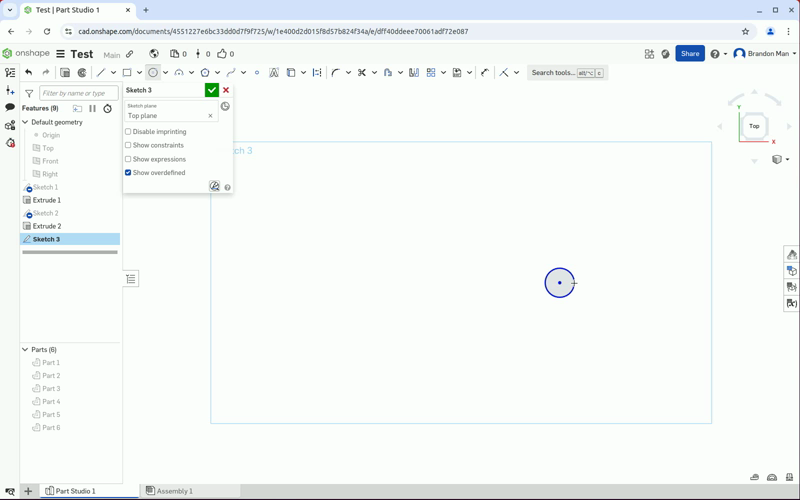
mouse_move(559, 282)
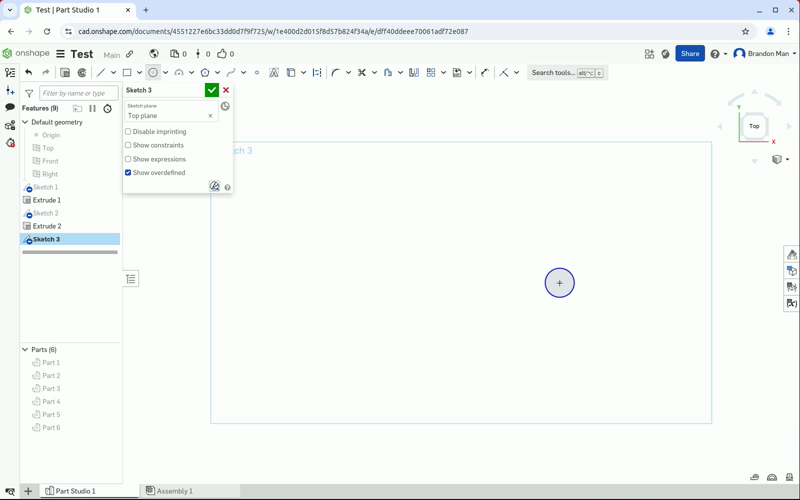
click(559, 282)
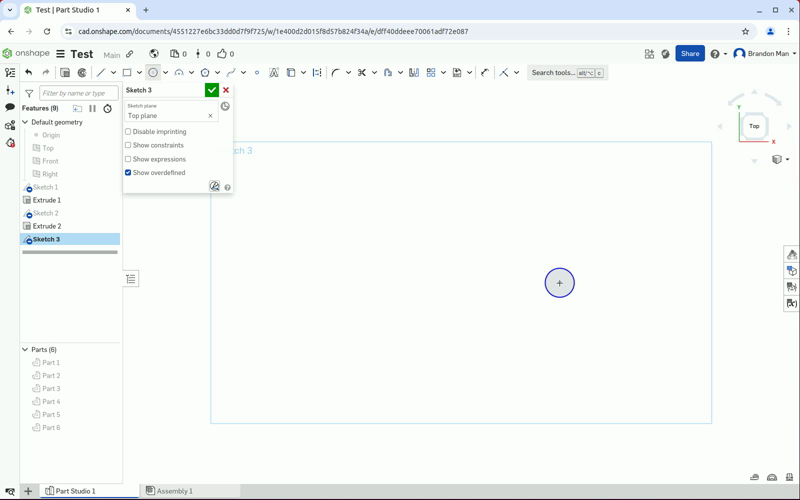
key_up(shift)
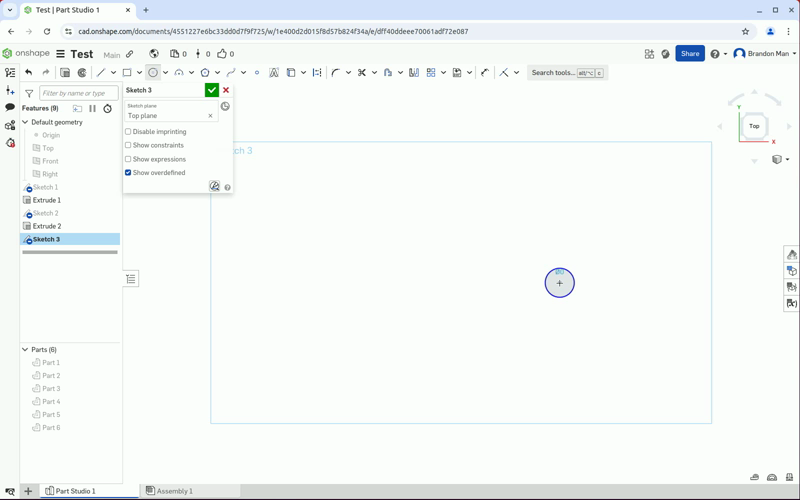
mouse_move(567, 282)
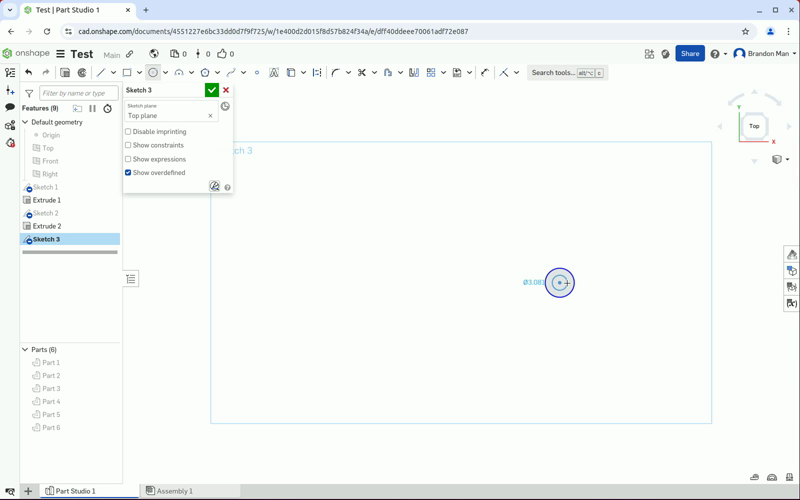
click(567, 282)
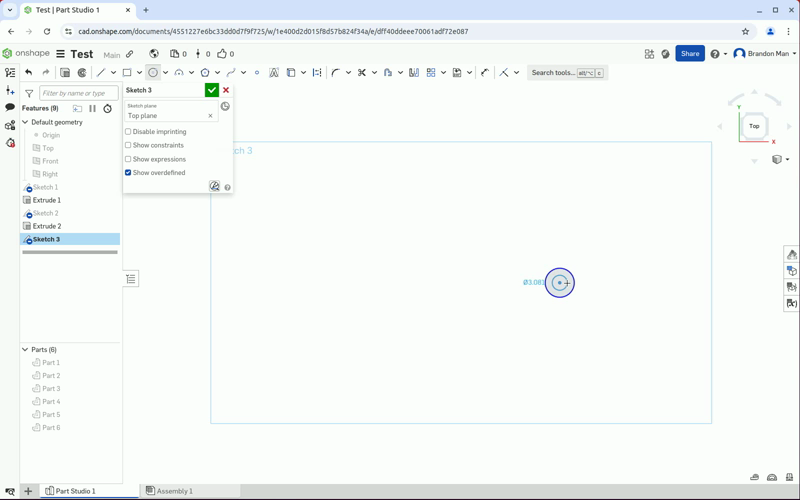
key(esc)
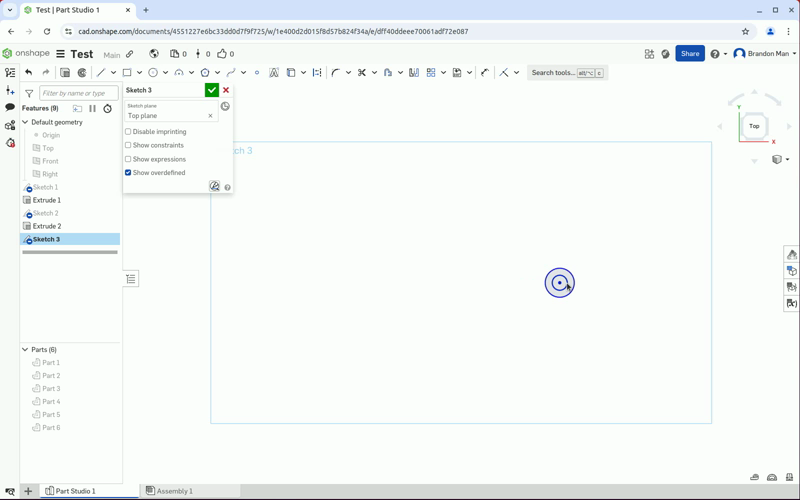
mouse_move(558, 295)
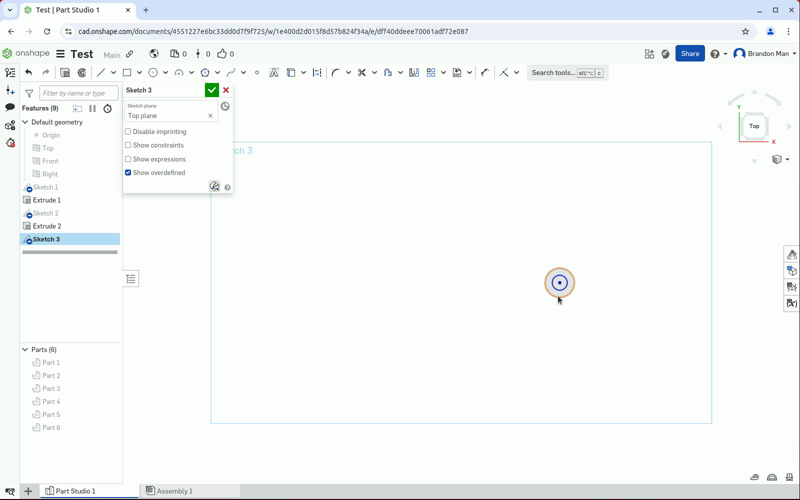
scroll(6)
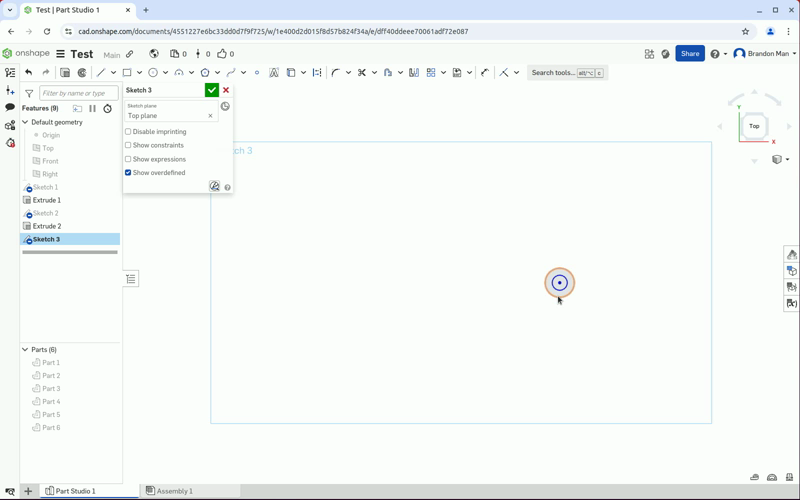
scroll(6)
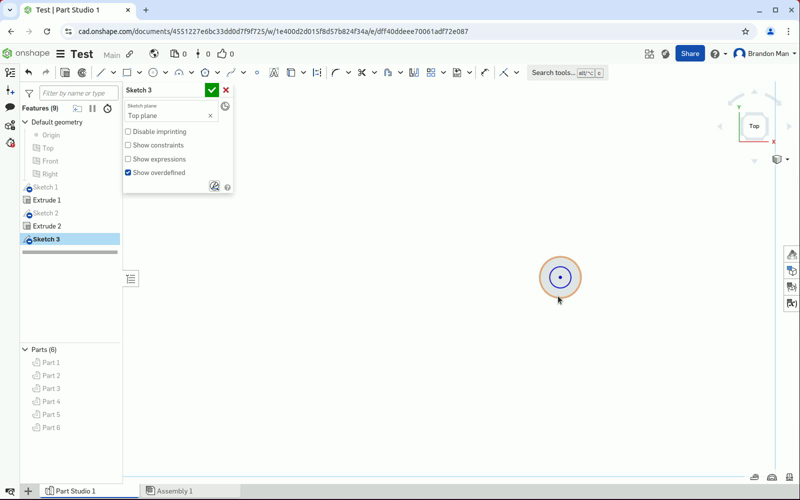
scroll(6)
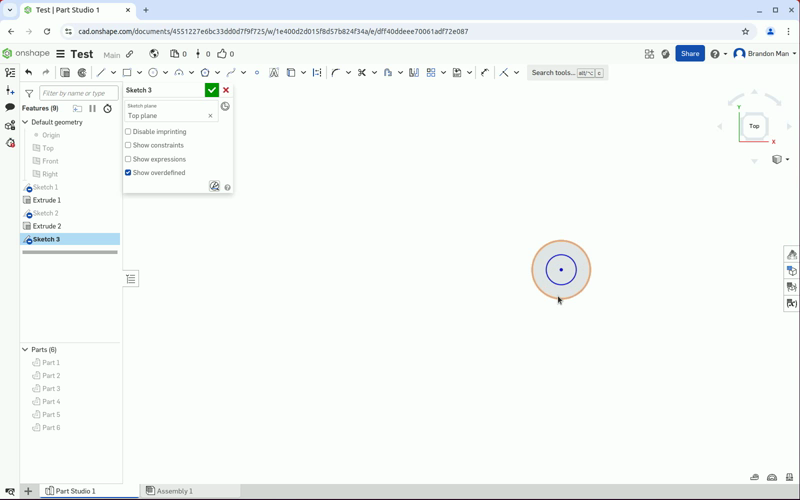
scroll(6)
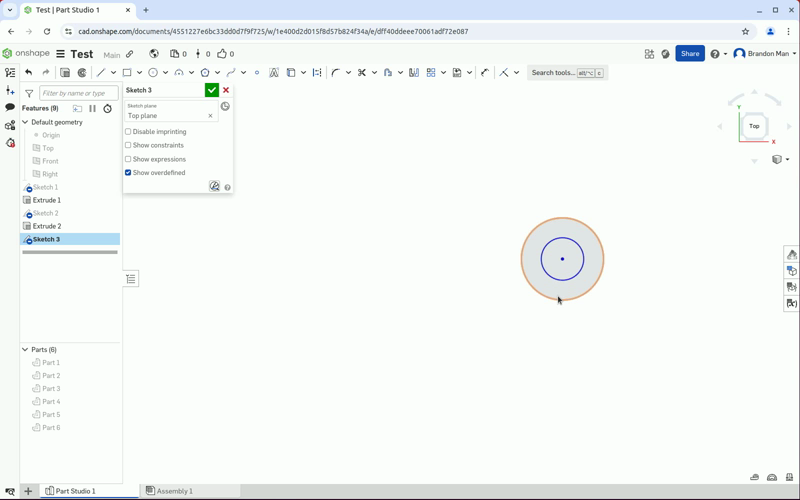
scroll(6)
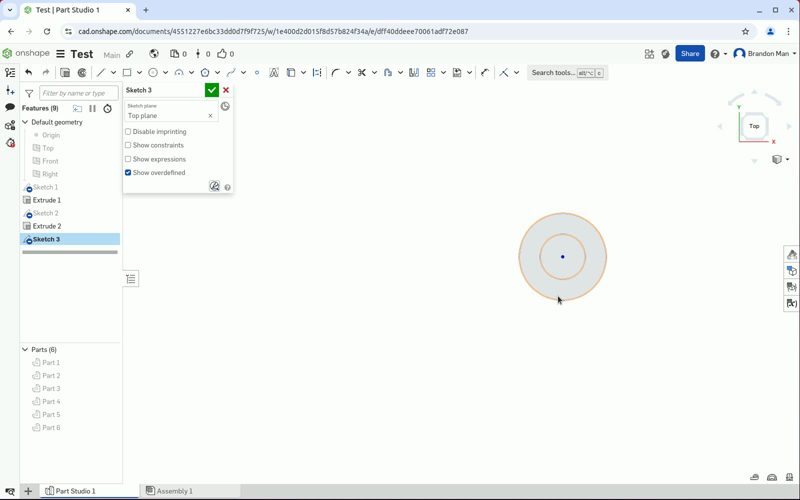
scroll(6)
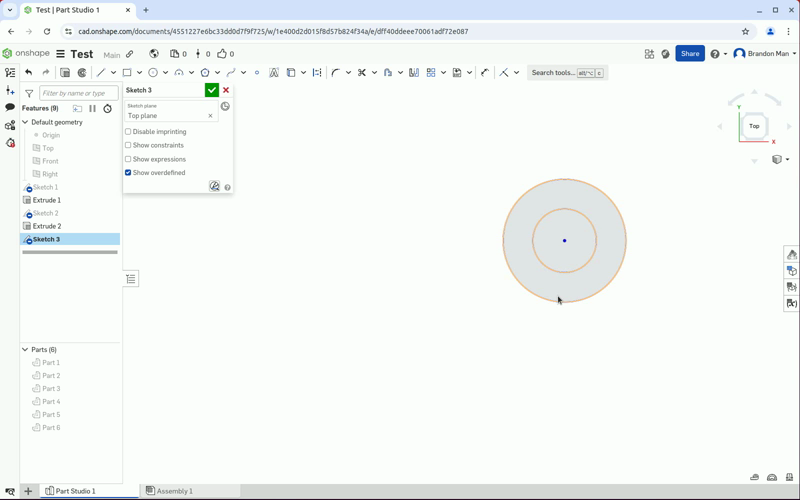
scroll(6)
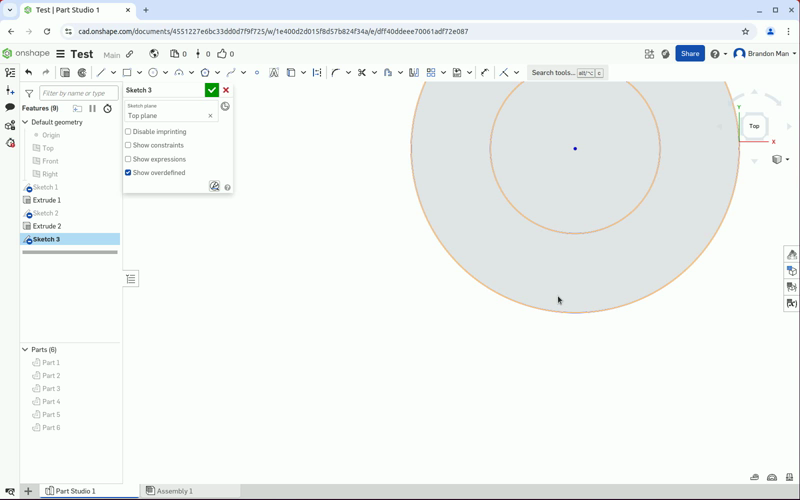
click(558, 295)
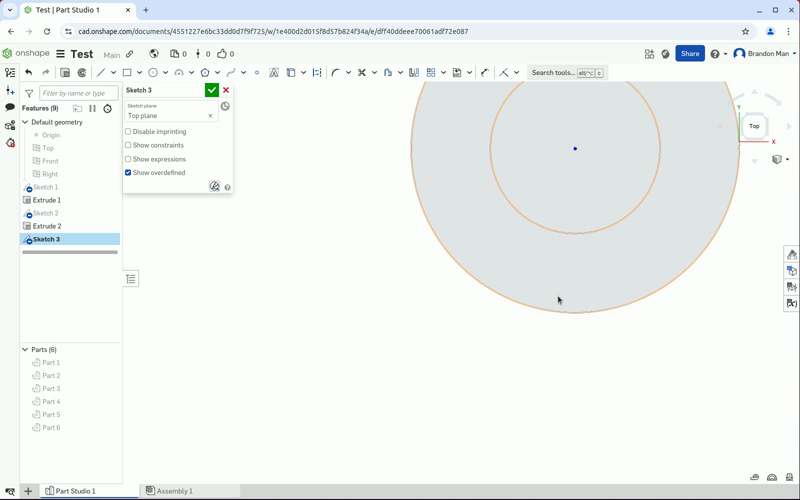
scroll(-6)
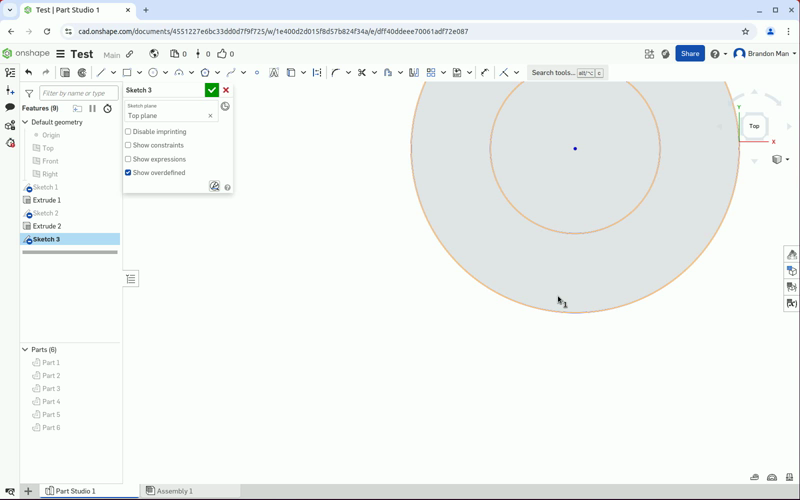
scroll(-6)
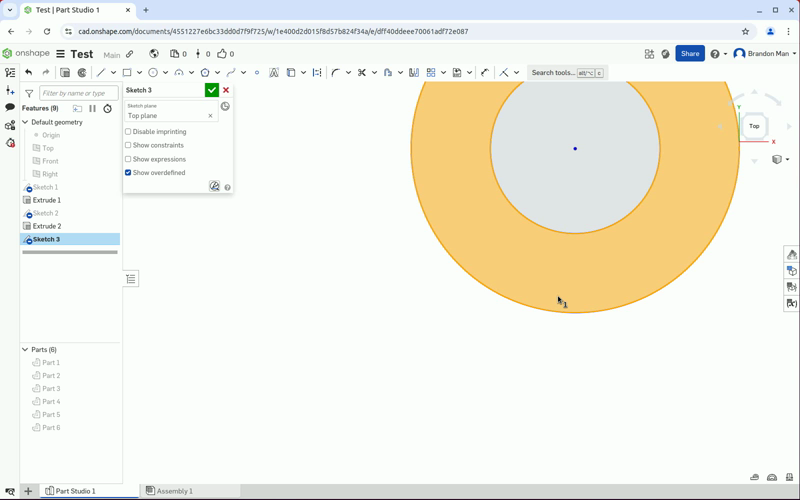
scroll(-6)
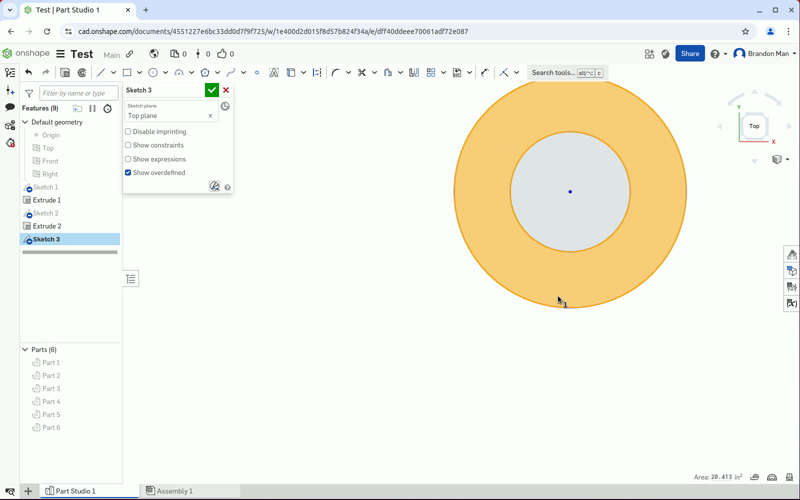
scroll(-6)
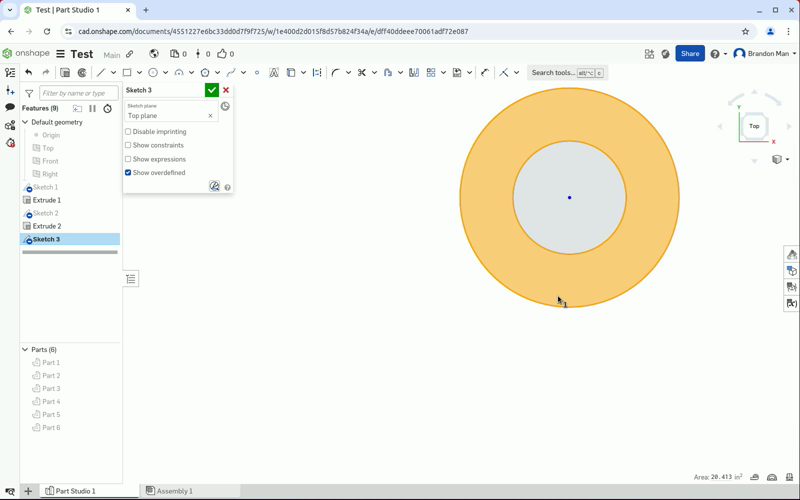
scroll(-6)
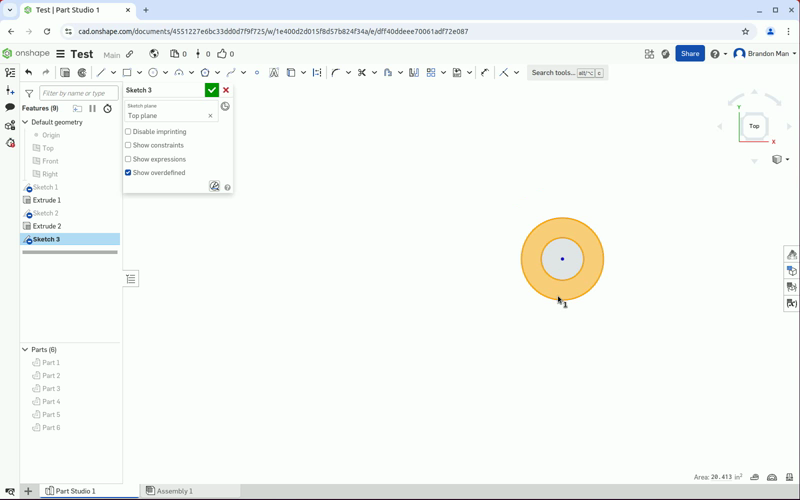
scroll(-6)
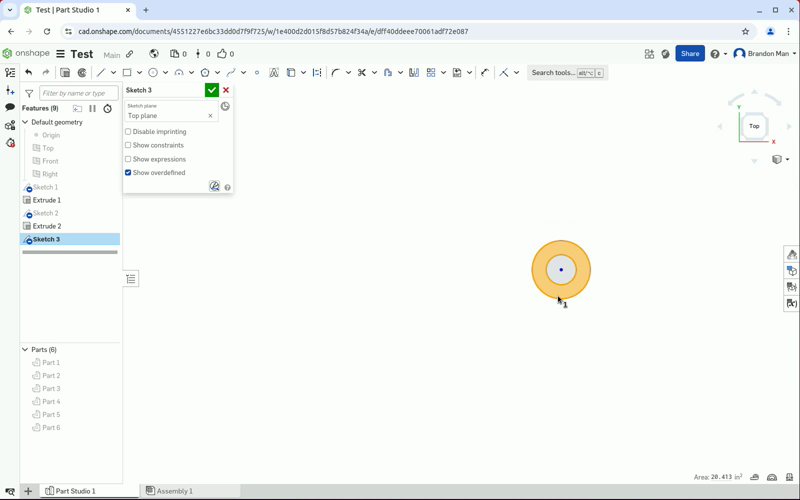
scroll(-6)
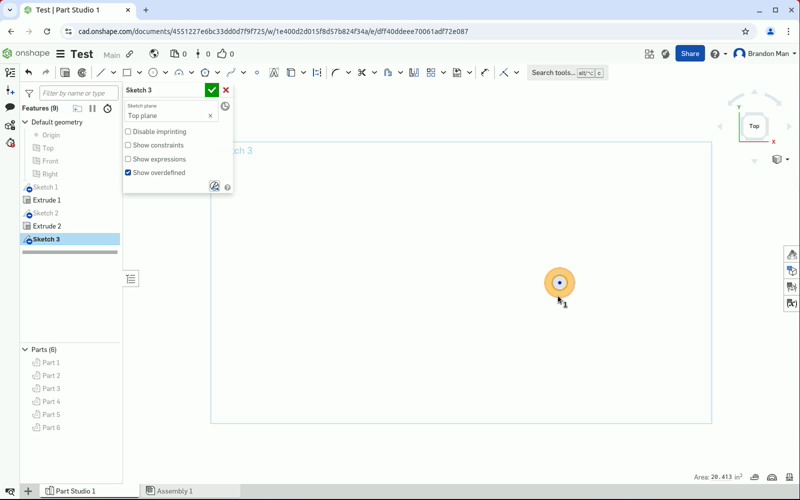
mouse_move(73, 352)
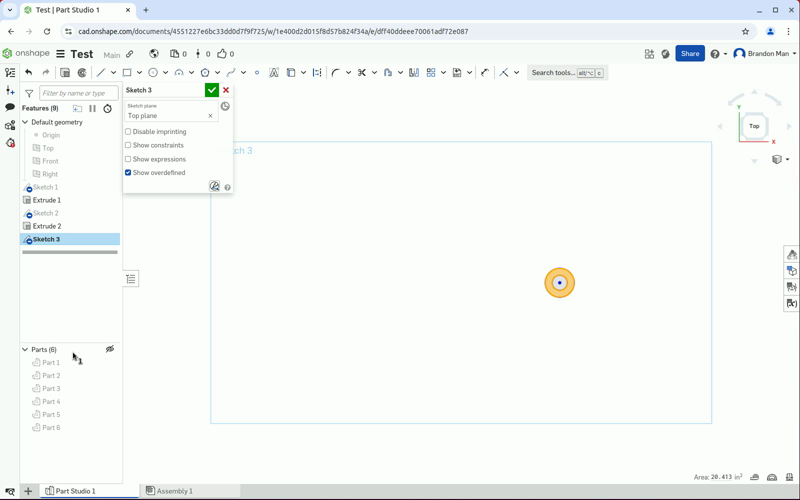
key(shift+y)
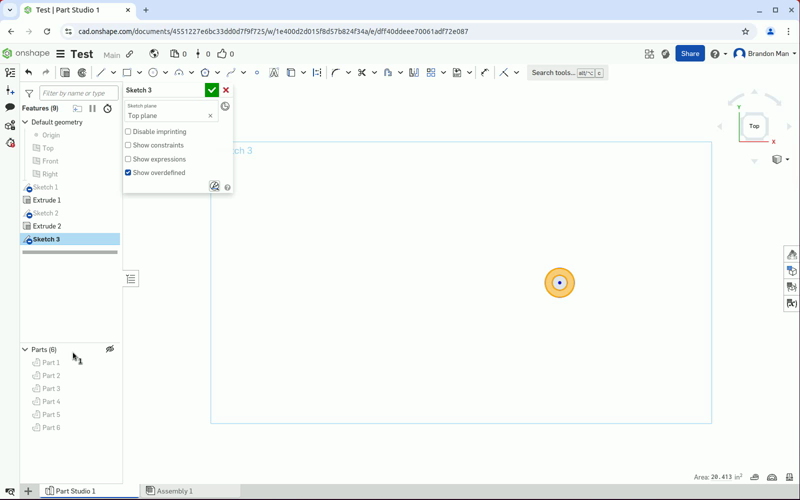
key(shift+e)
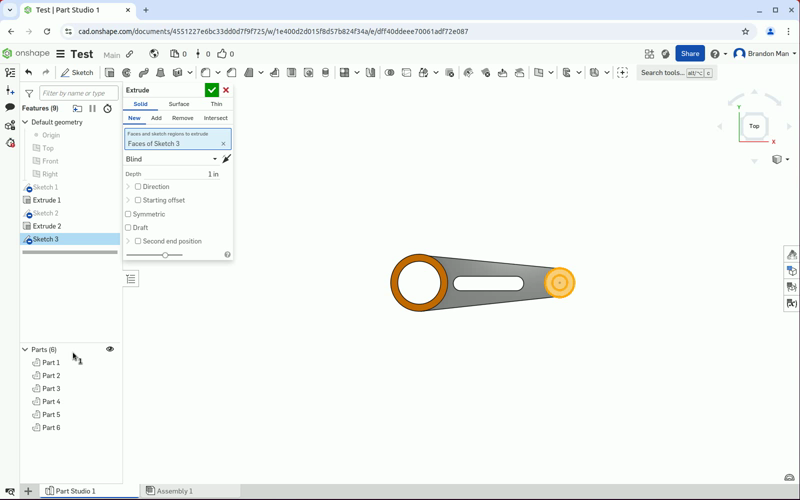
mouse_move(143, 106)
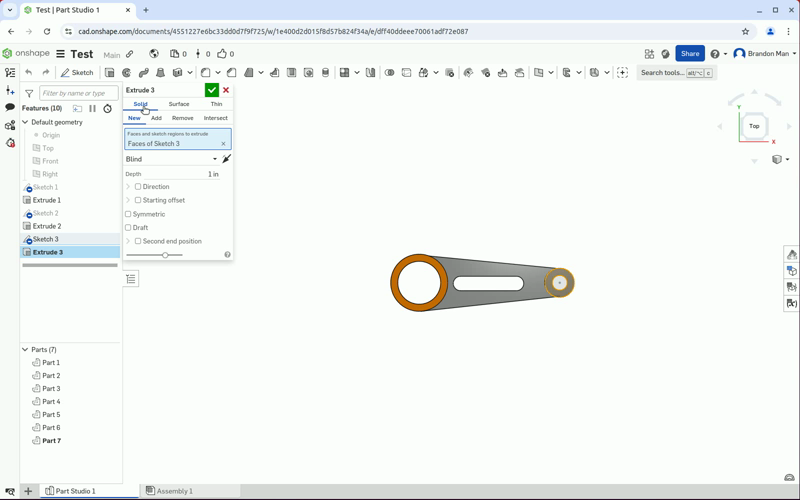
click(143, 106)
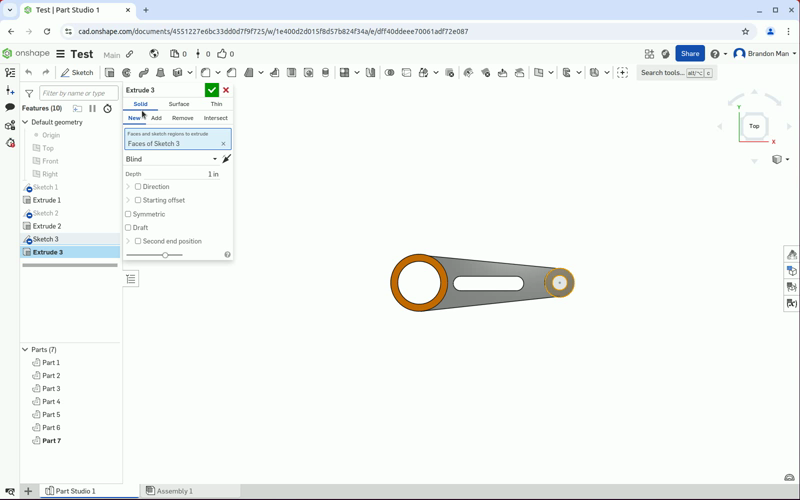
mouse_move(137, 120)
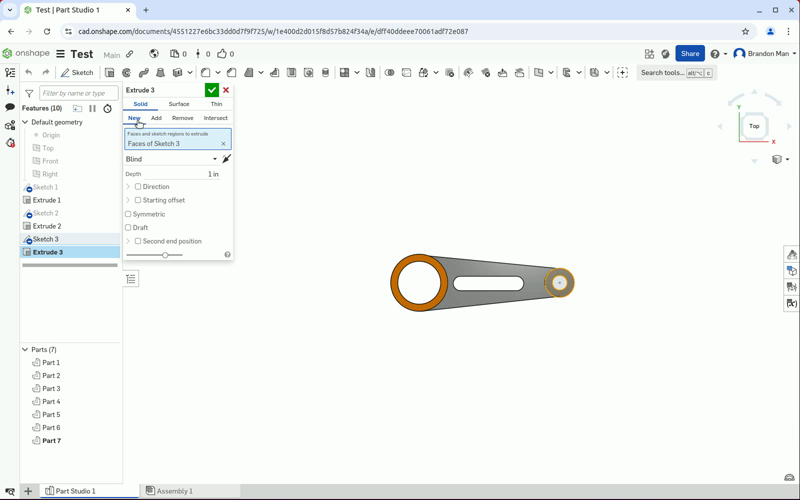
click(137, 120)
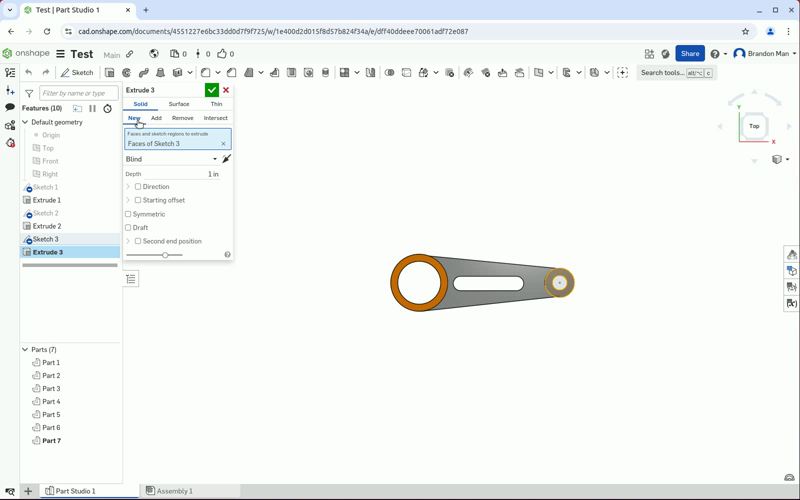
key(tab, 4)
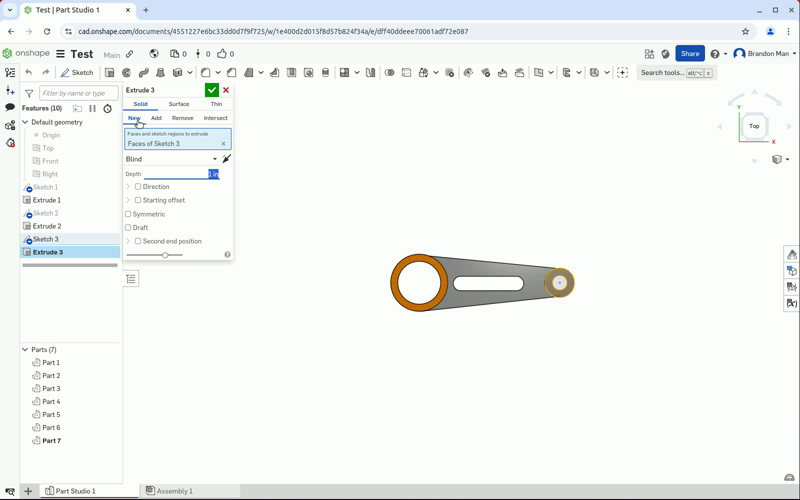
text(7.221)
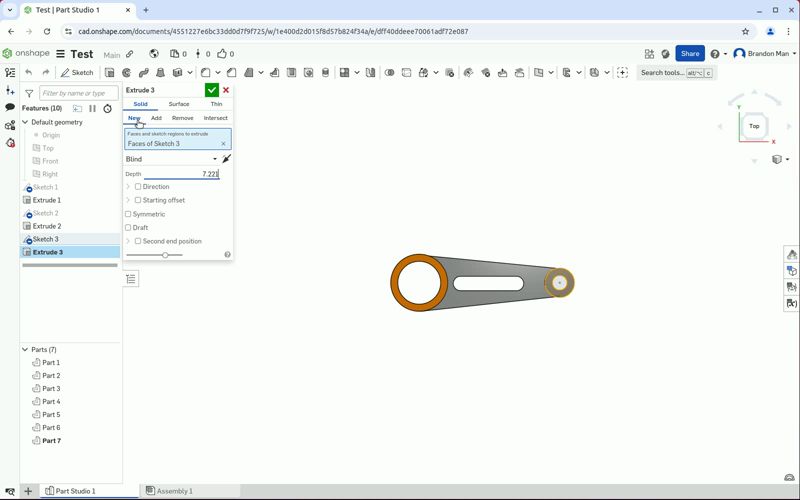
key(enter)
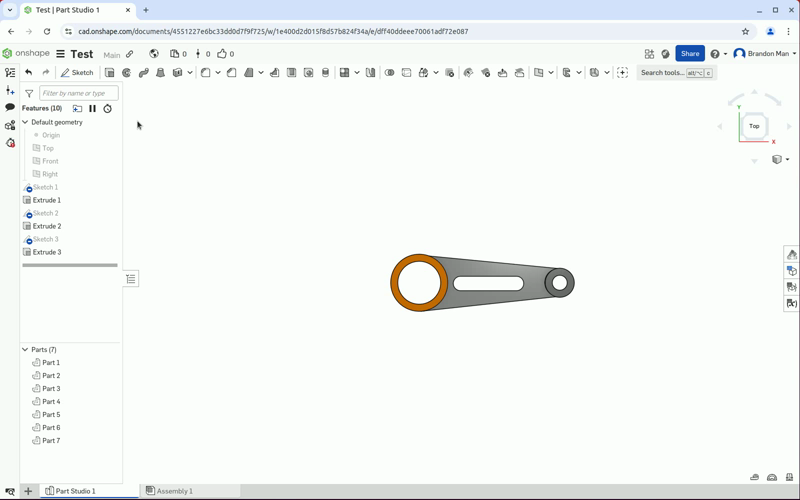
key(shift+h)
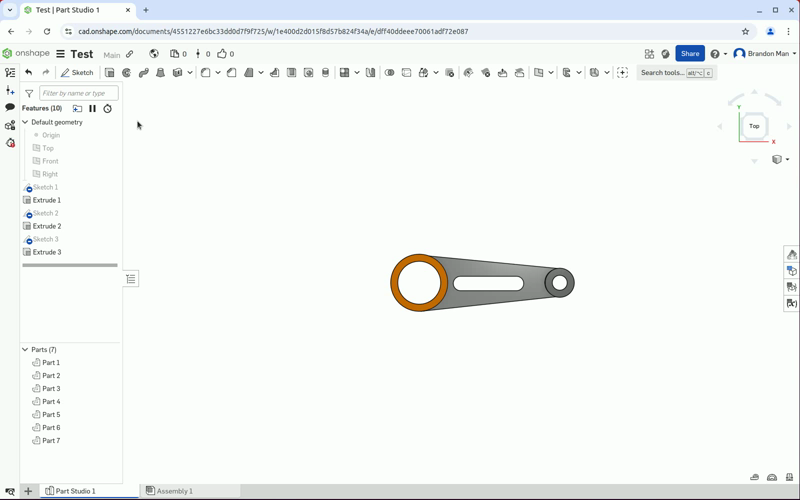
key(shift+h)
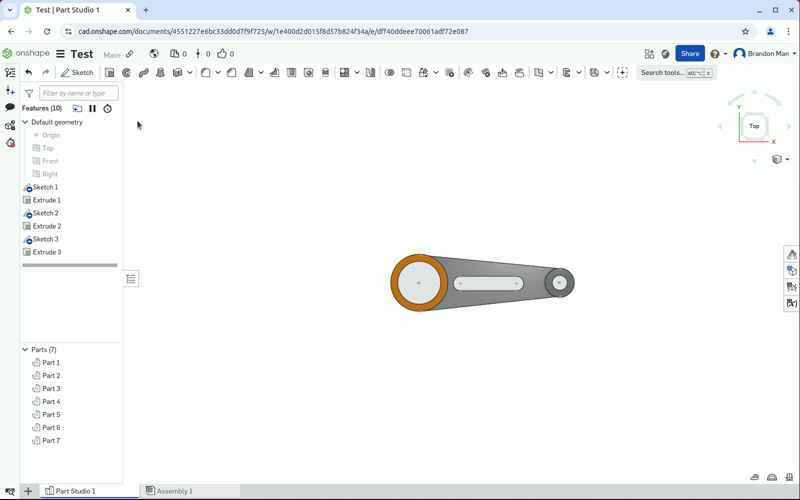
key(shift+7)
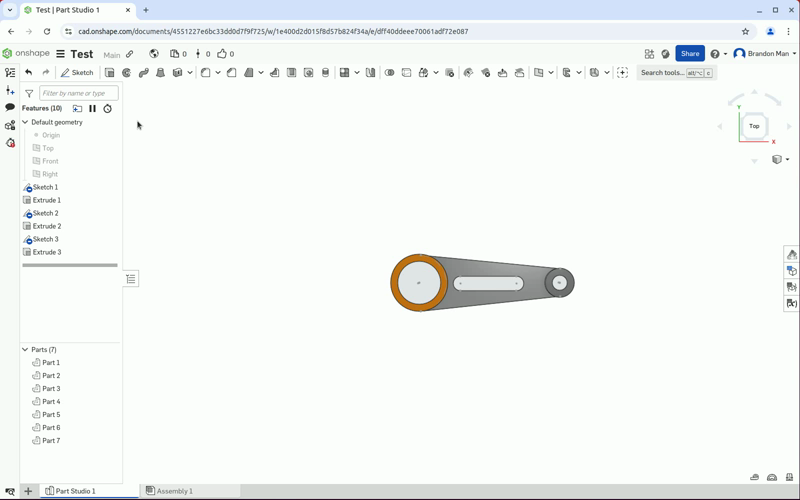
key(up, 3)
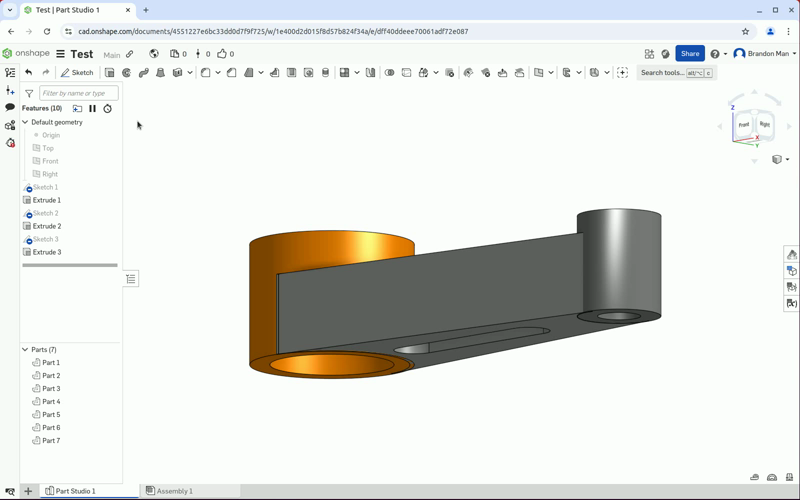
key(left, 3)
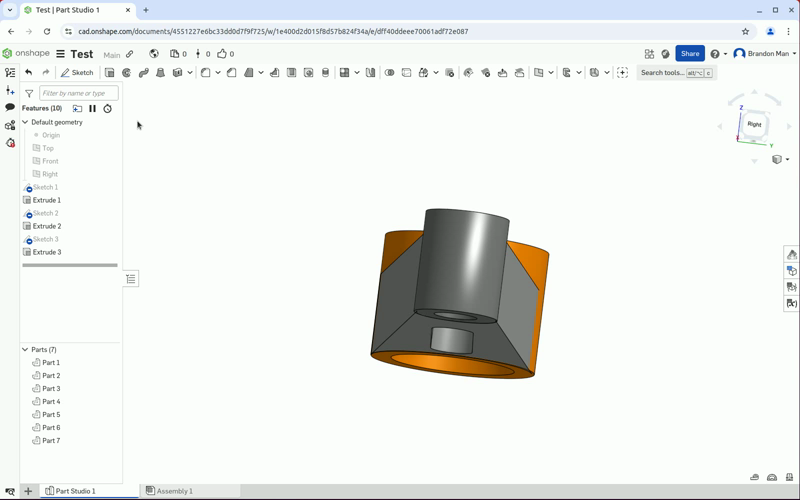
key(right, 3)
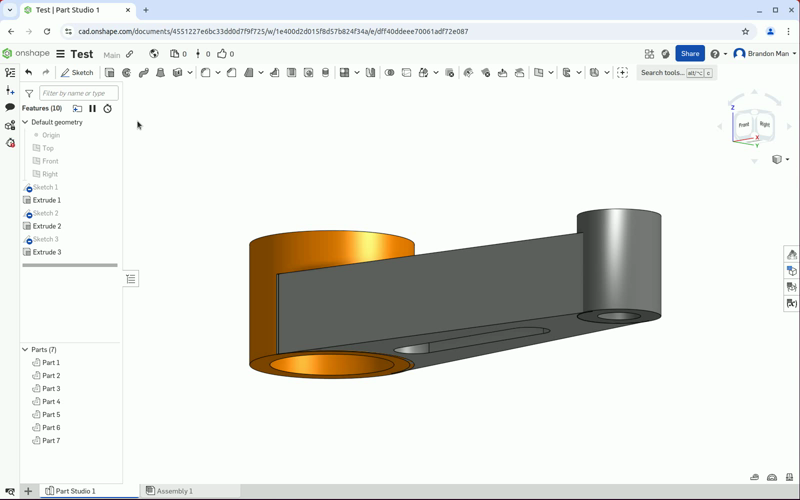
key(down, 3)
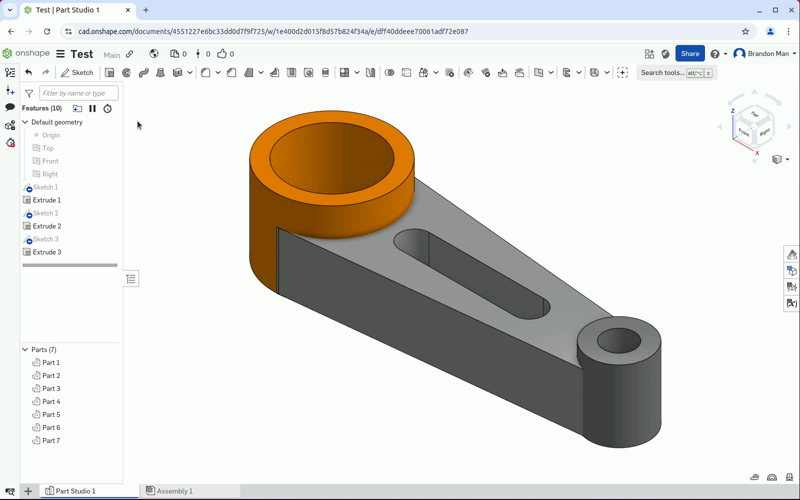
mouse_move(73, 189)
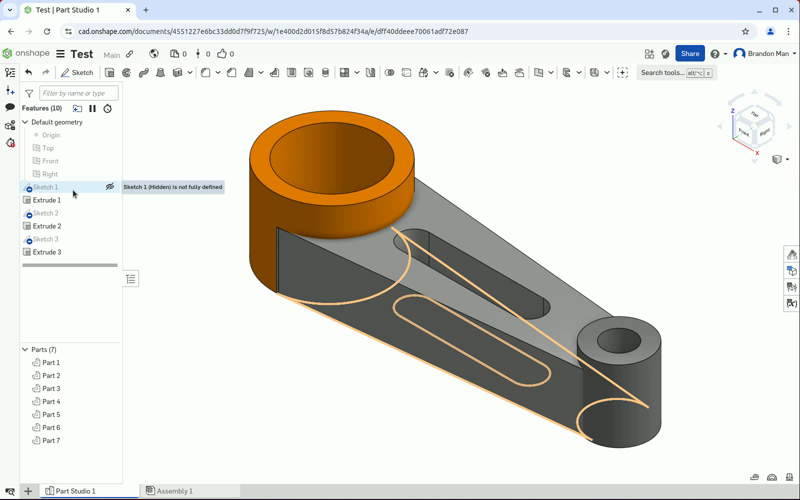
click(73, 189)